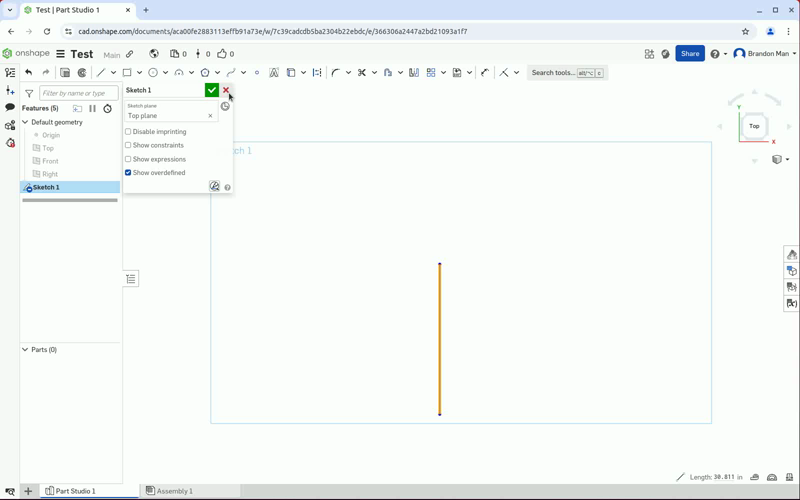
key(shift+h)
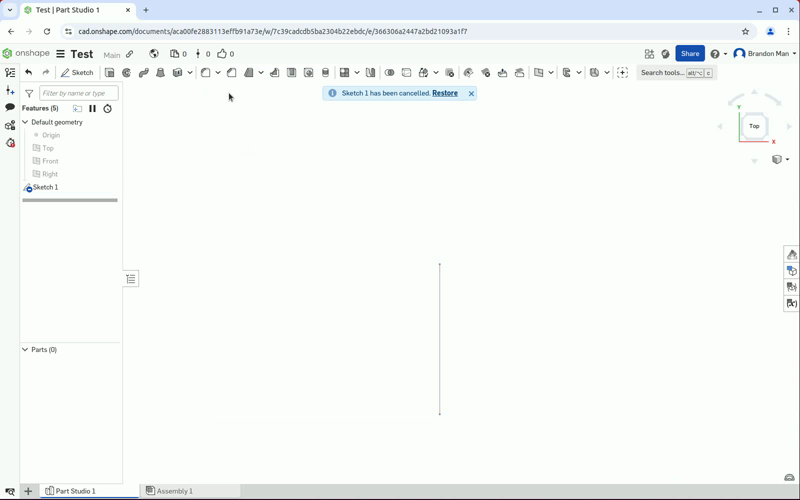
key(shift+s)
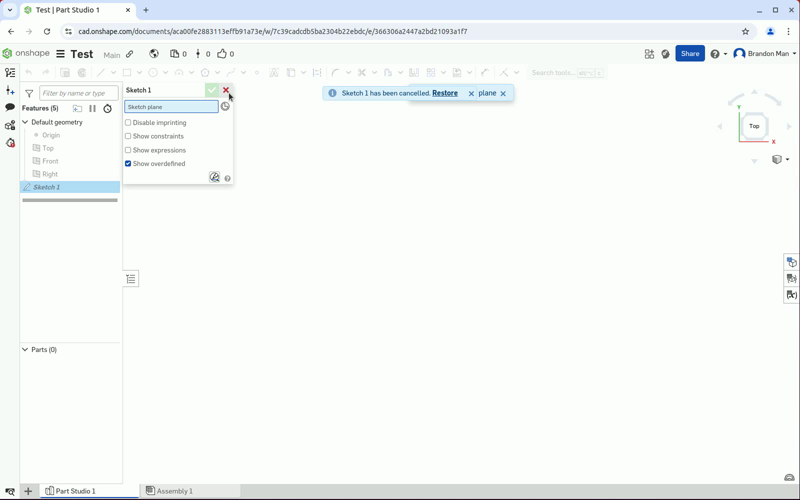
mouse_move(73, 150)
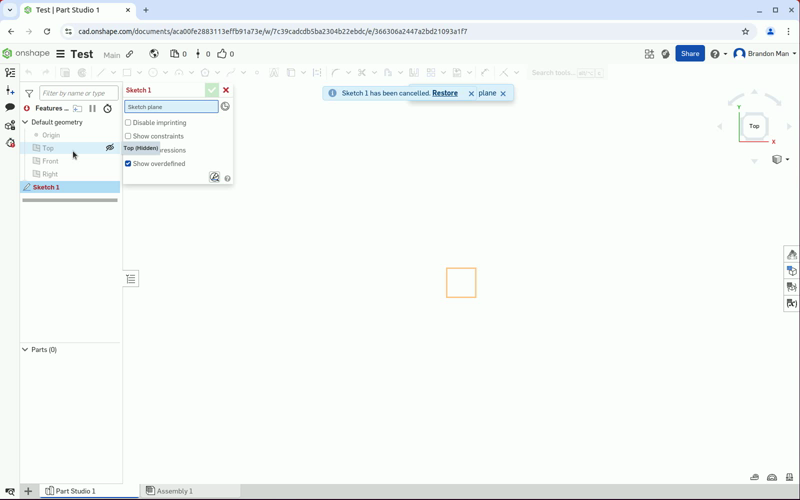
click(73, 150)
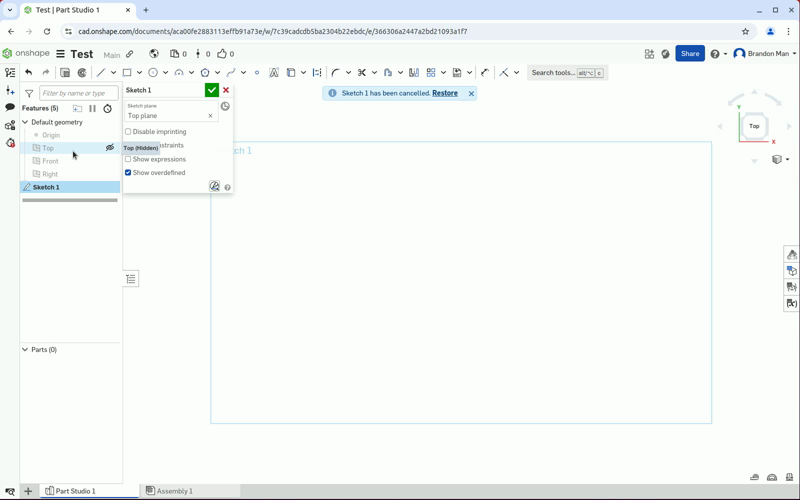
mouse_move(73, 352)
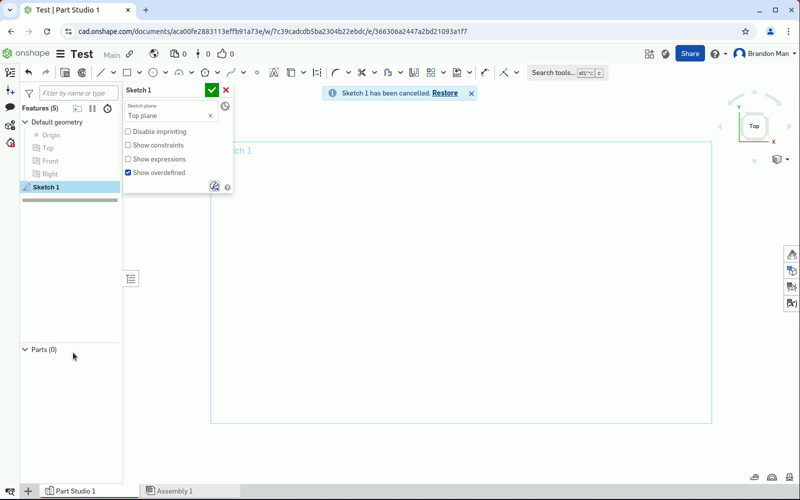
key(y)
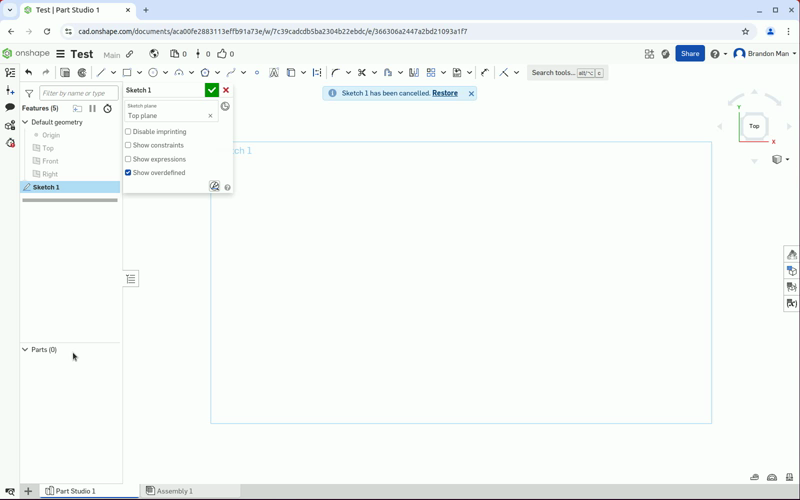
key(l)
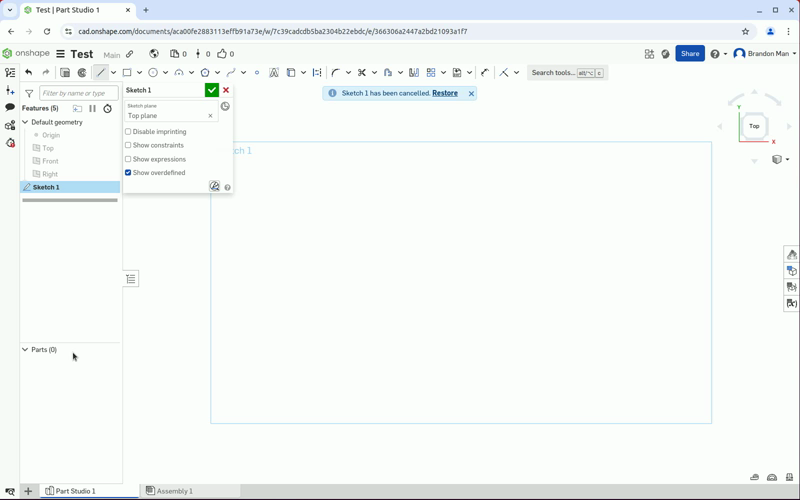
key_down(shift)
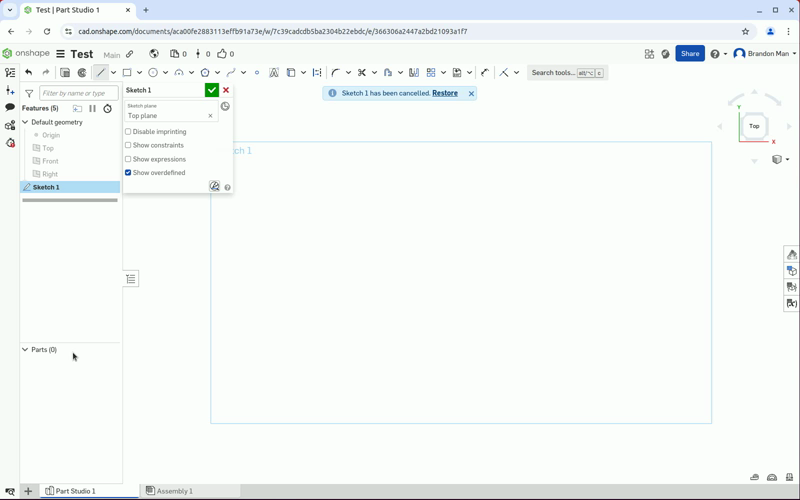
mouse_move(451, 304)
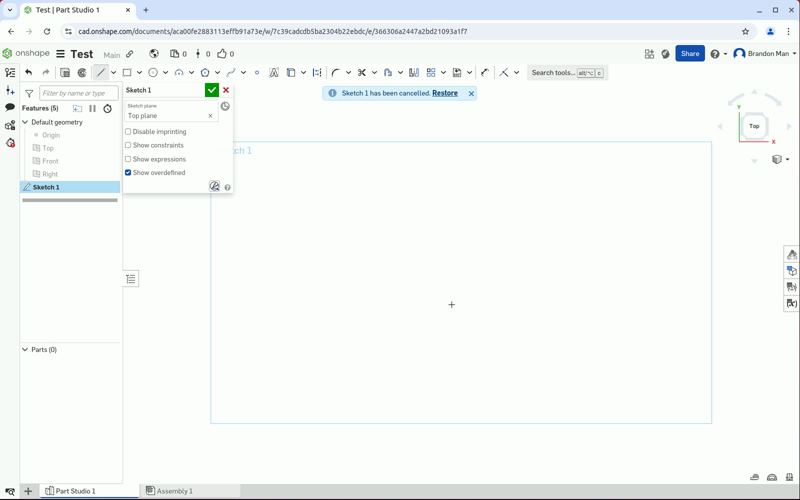
click(451, 304)
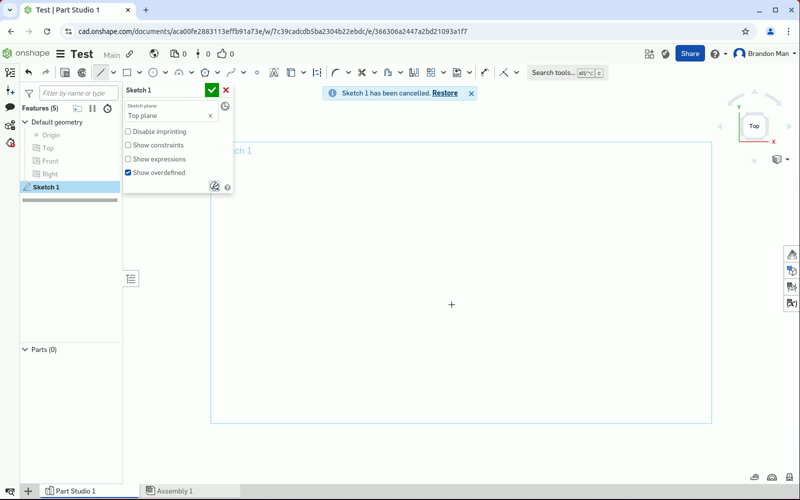
key_up(shift)
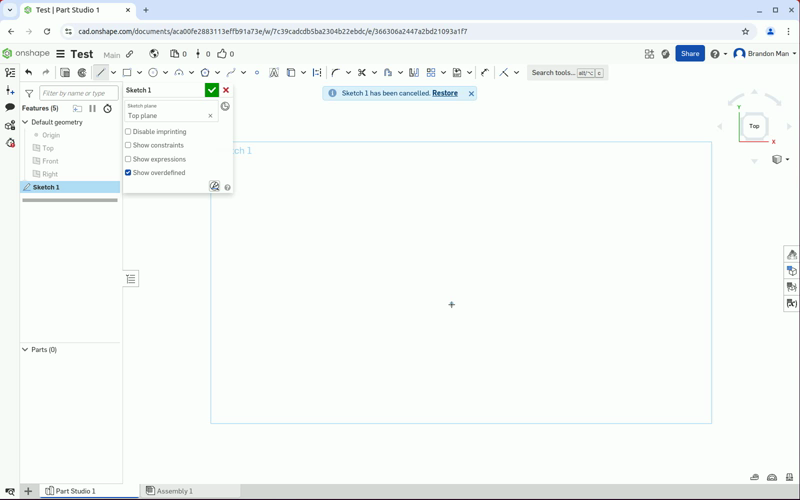
key_down(shift)
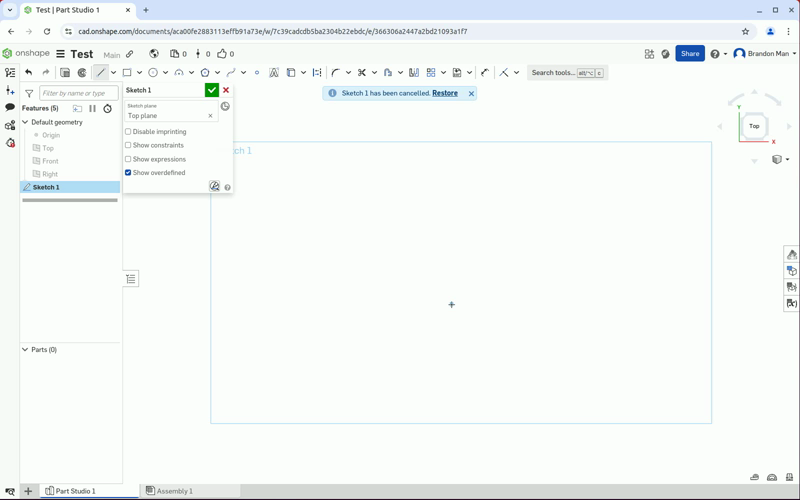
mouse_move(481, 304)
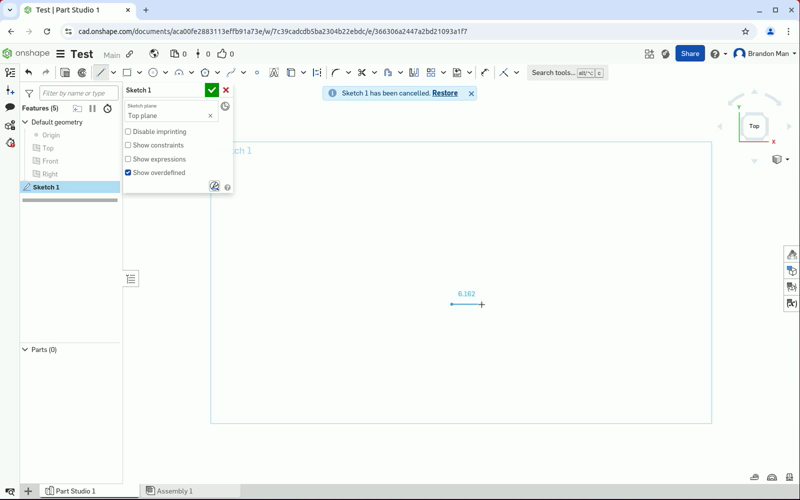
mouse_move(457, 304)
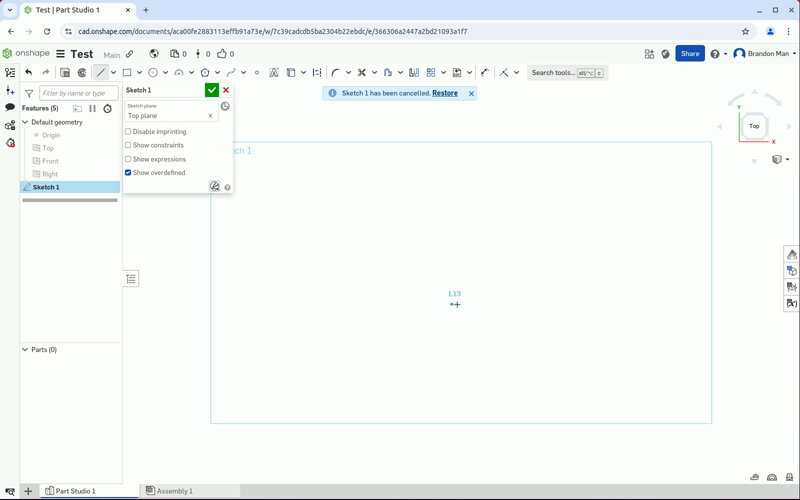
scroll(6)
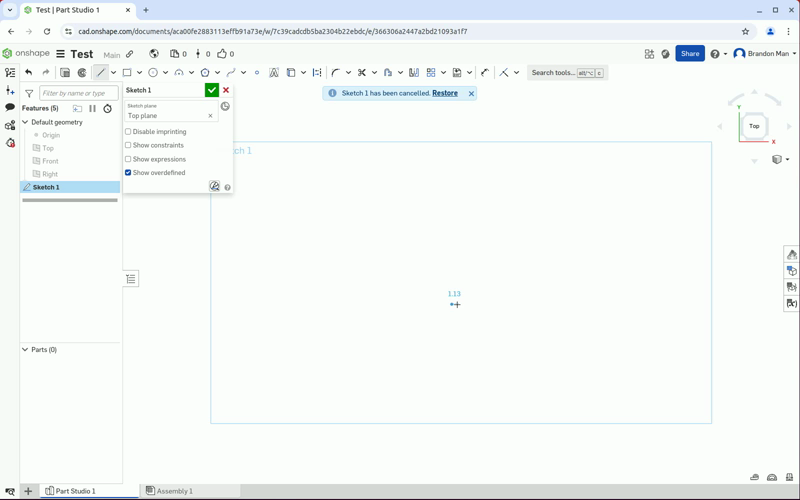
scroll(6)
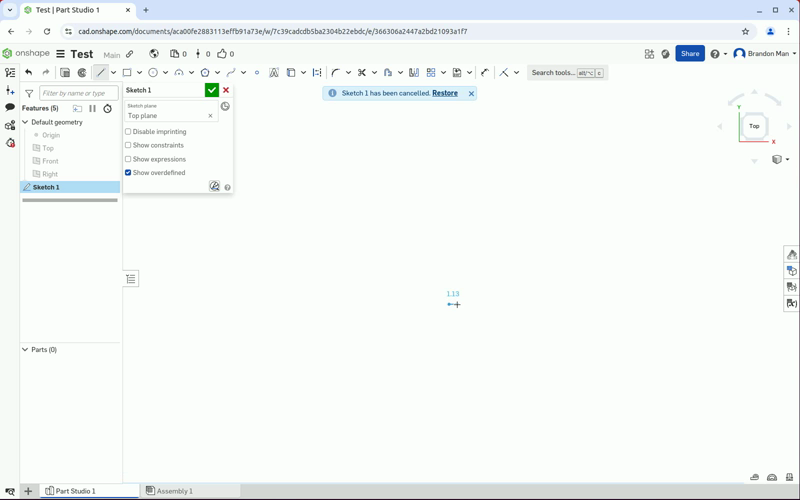
scroll(6)
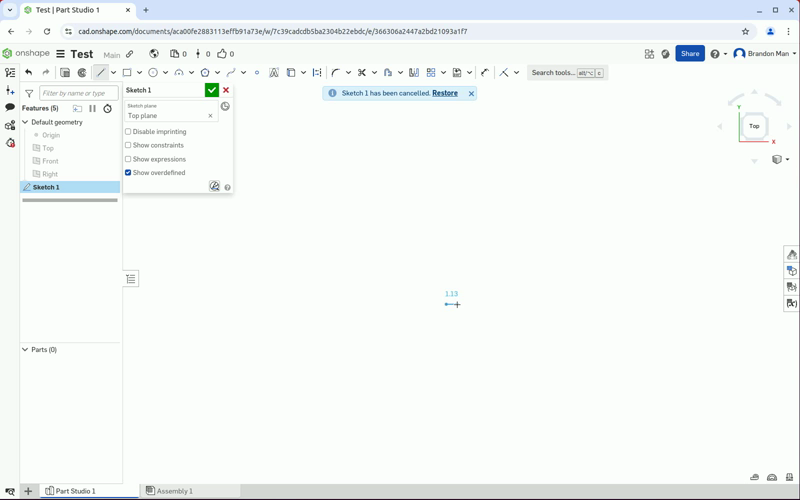
scroll(6)
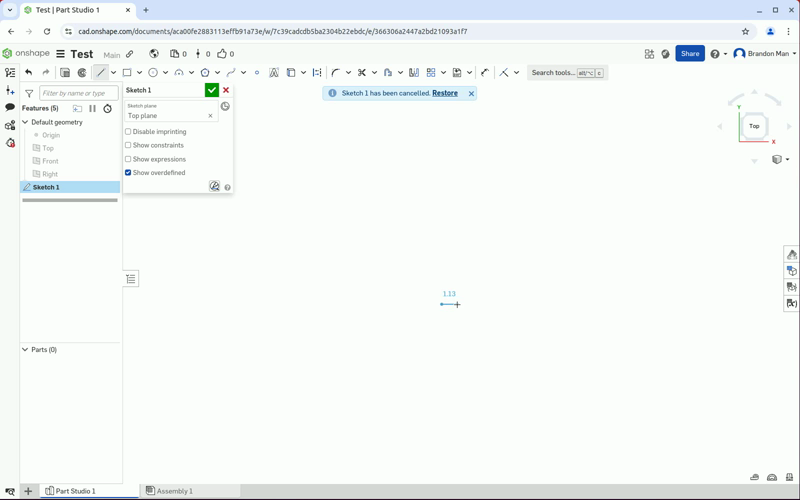
scroll(6)
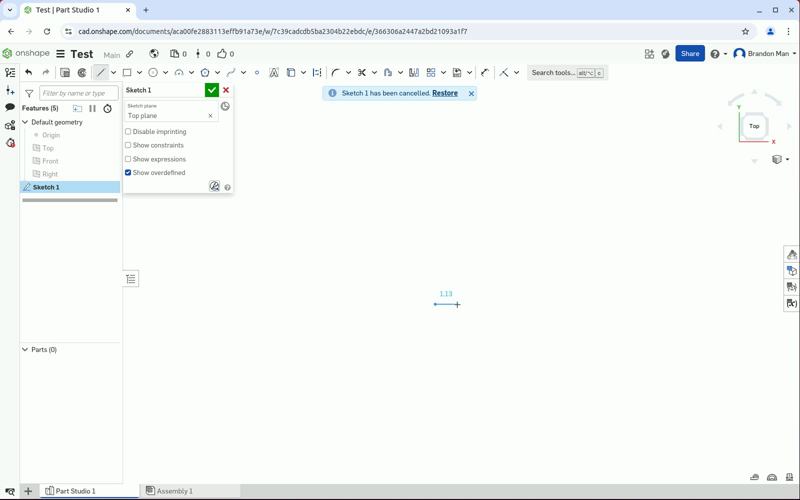
scroll(6)
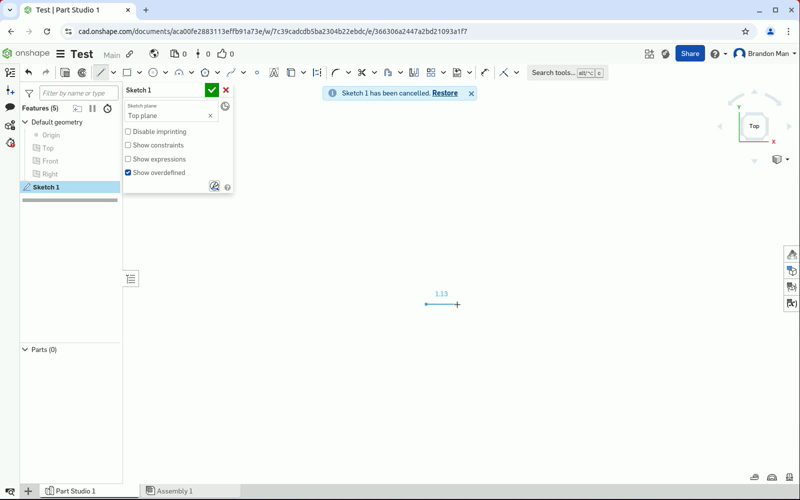
scroll(6)
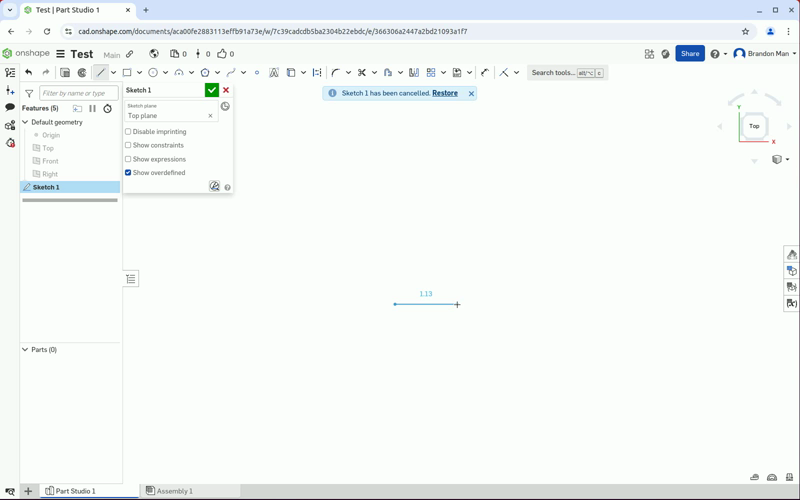
click(457, 304)
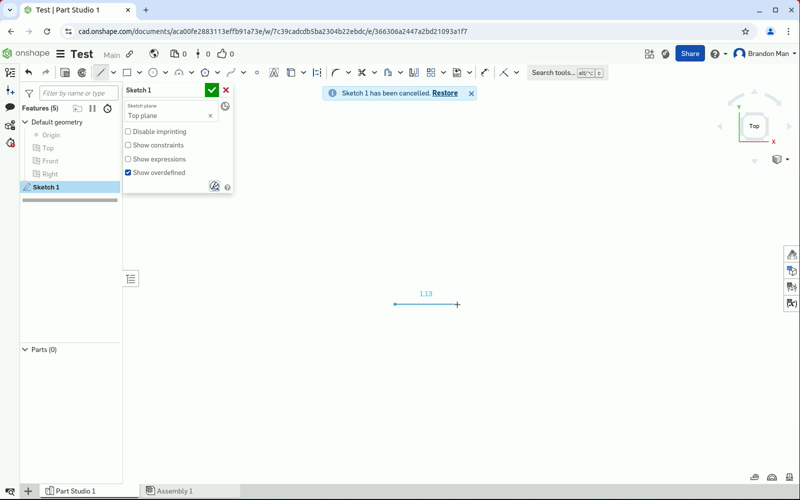
scroll(-6)
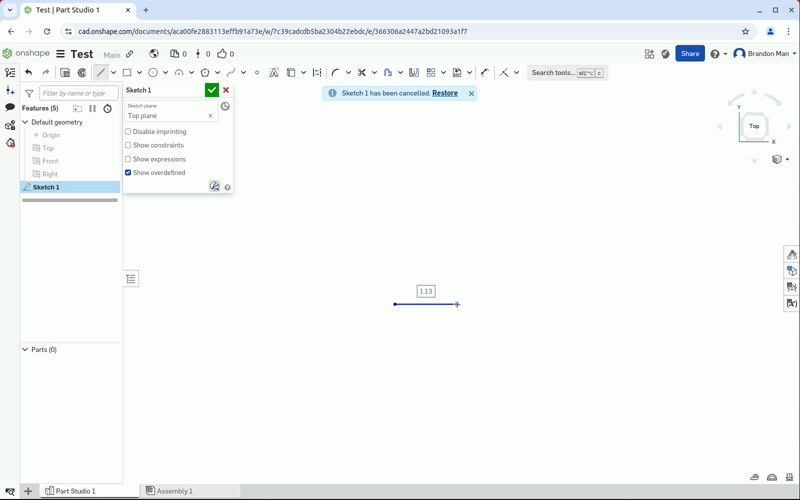
scroll(-6)
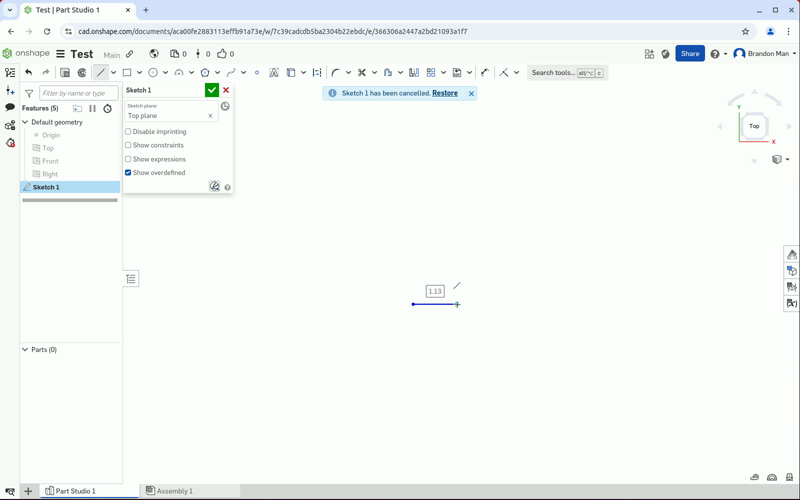
scroll(-6)
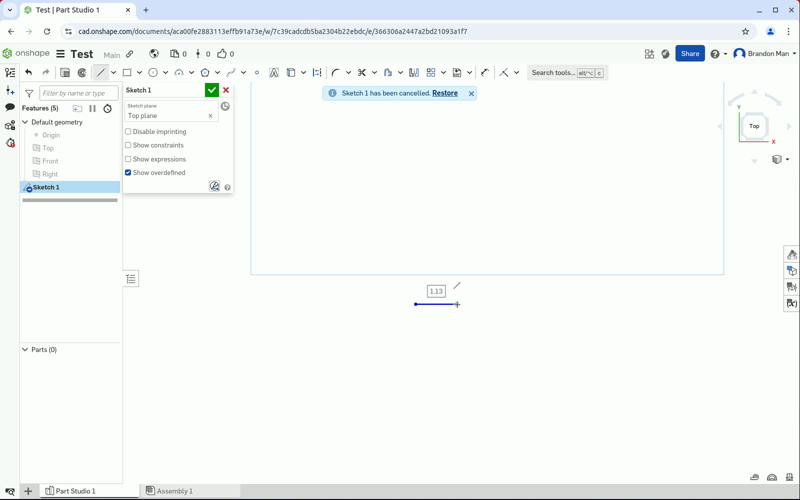
scroll(-6)
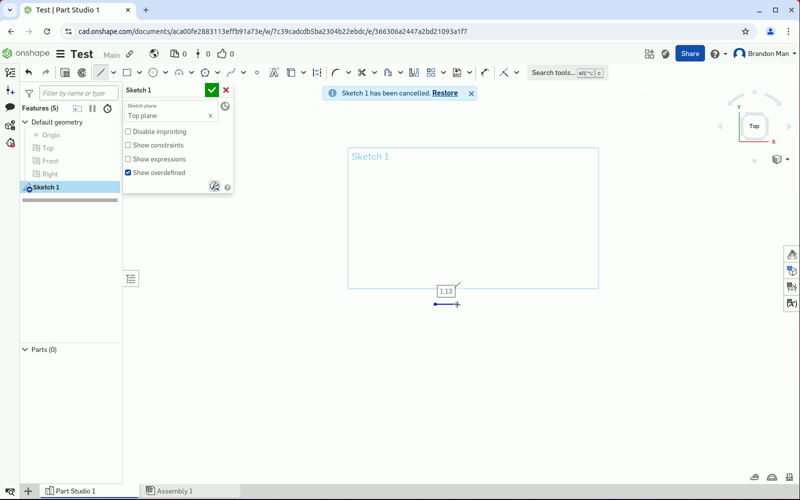
scroll(-6)
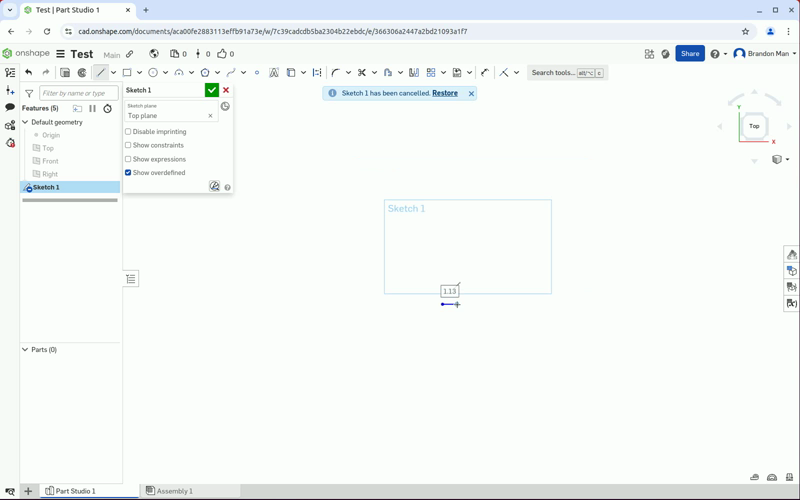
scroll(-6)
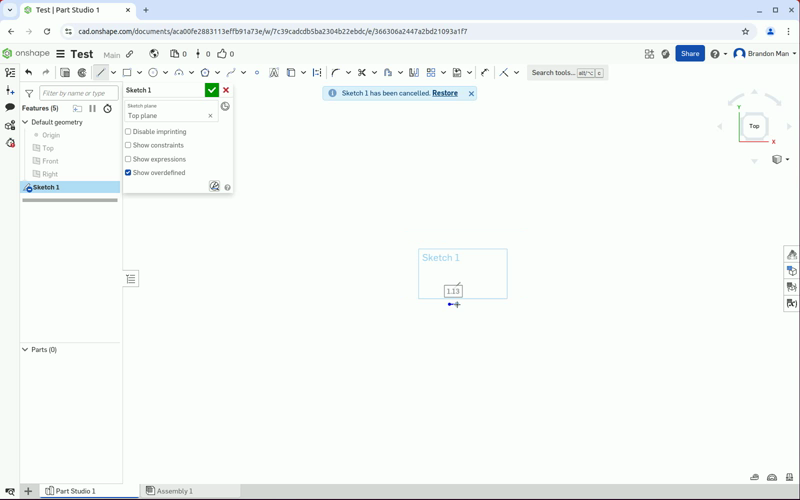
scroll(-6)
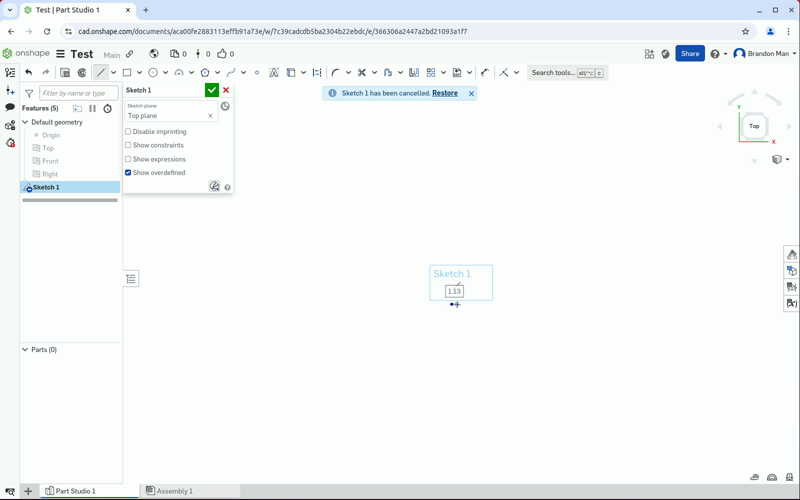
key_up(shift)
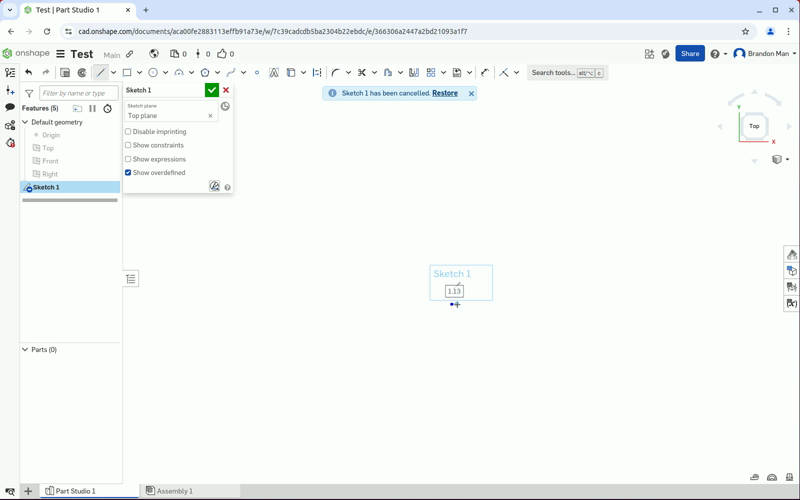
key_down(shift)
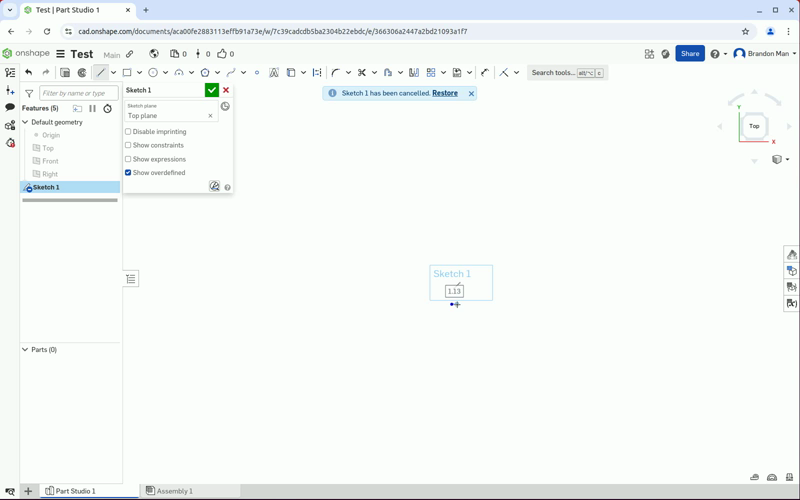
mouse_move(457, 239)
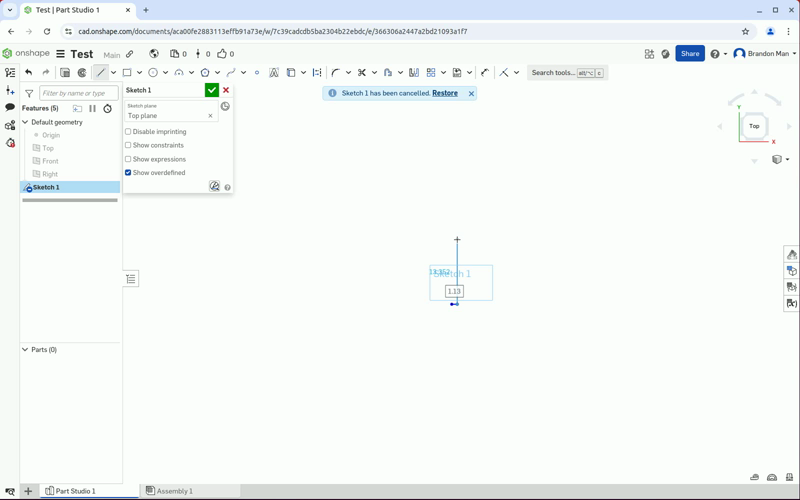
click(457, 239)
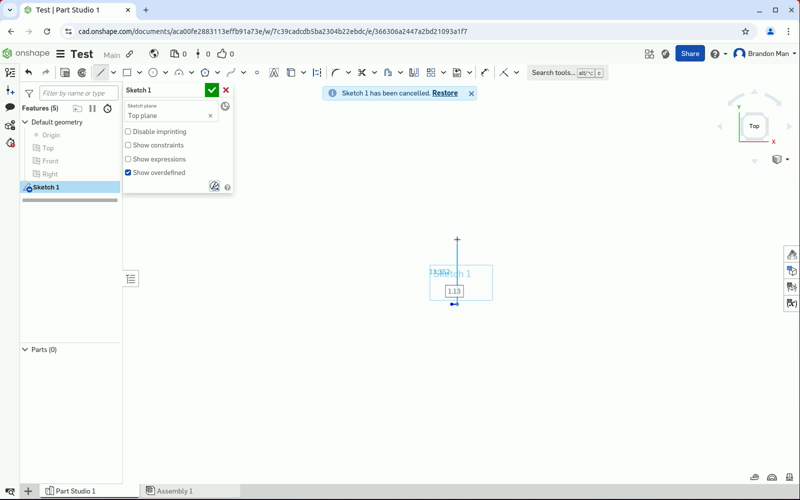
key_up(shift)
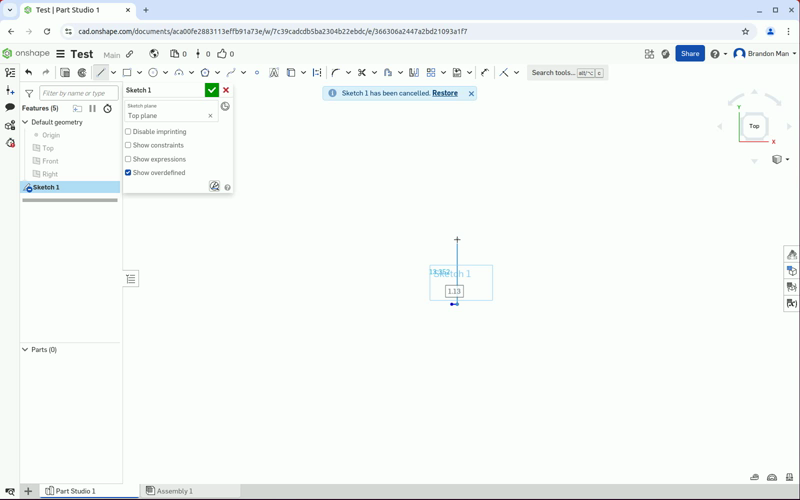
key_down(shift)
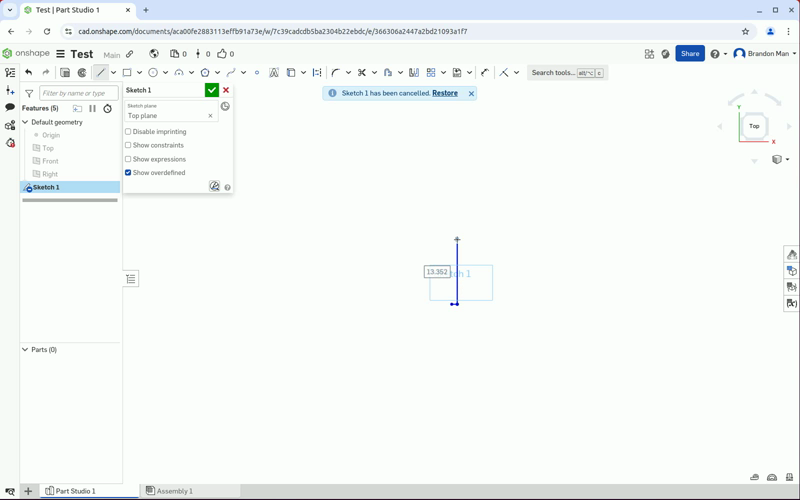
mouse_move(457, 319)
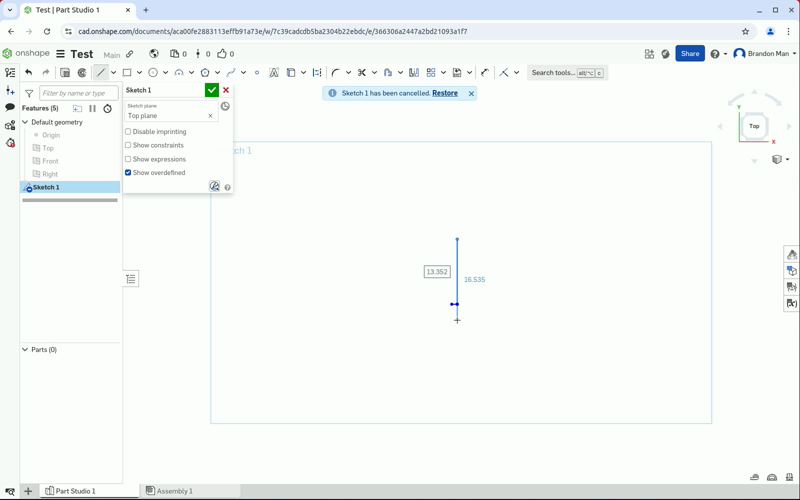
click(457, 319)
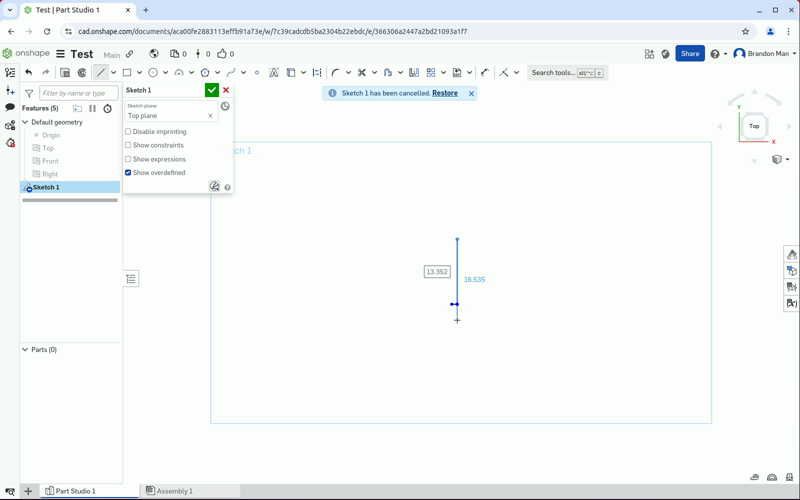
key_up(shift)
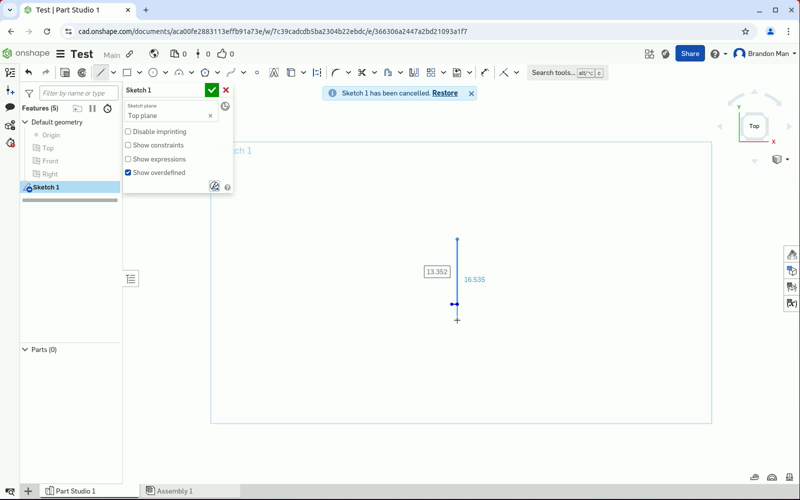
key_down(shift)
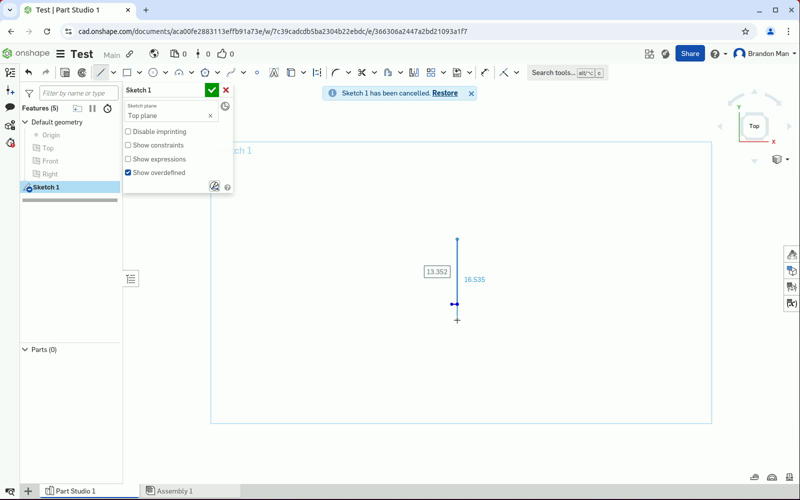
mouse_move(487, 319)
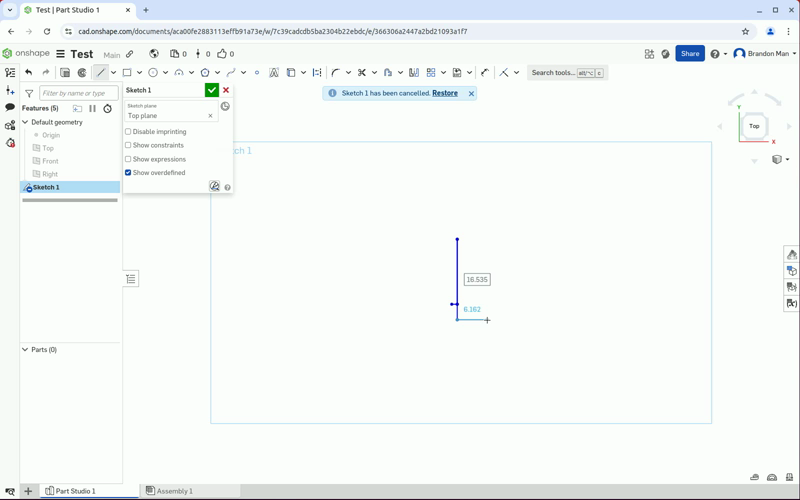
mouse_move(462, 319)
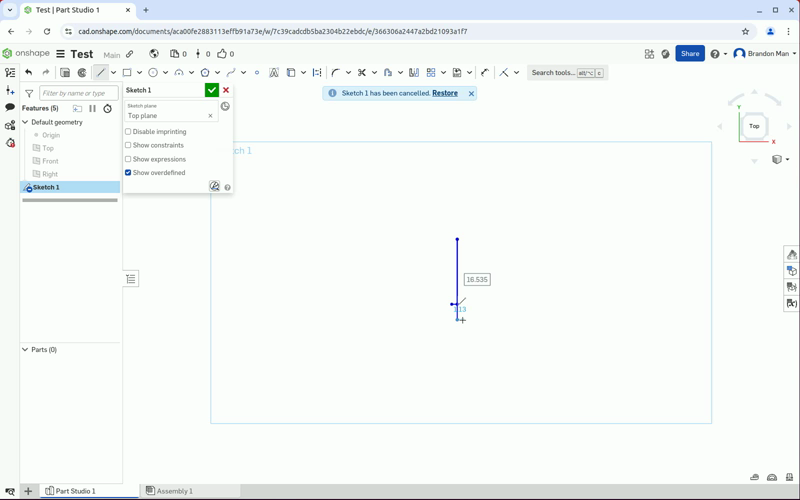
scroll(6)
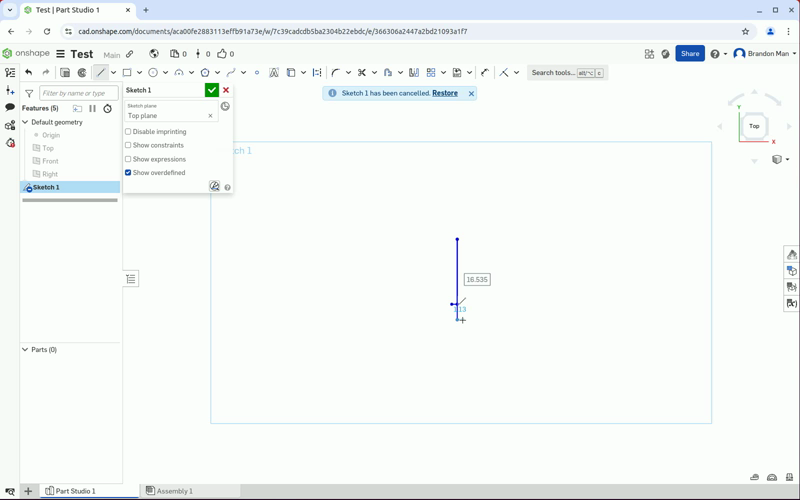
scroll(6)
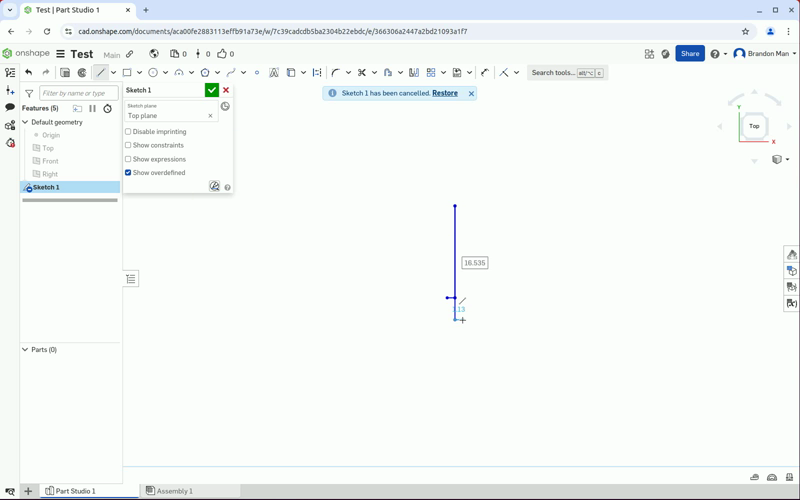
scroll(6)
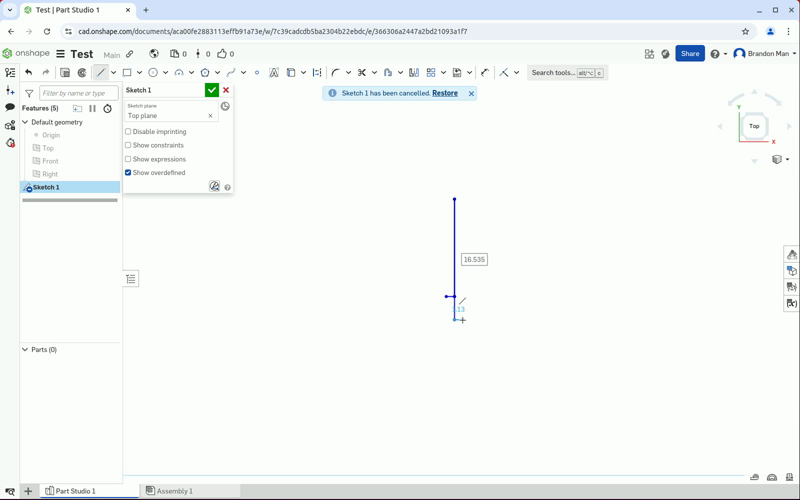
scroll(6)
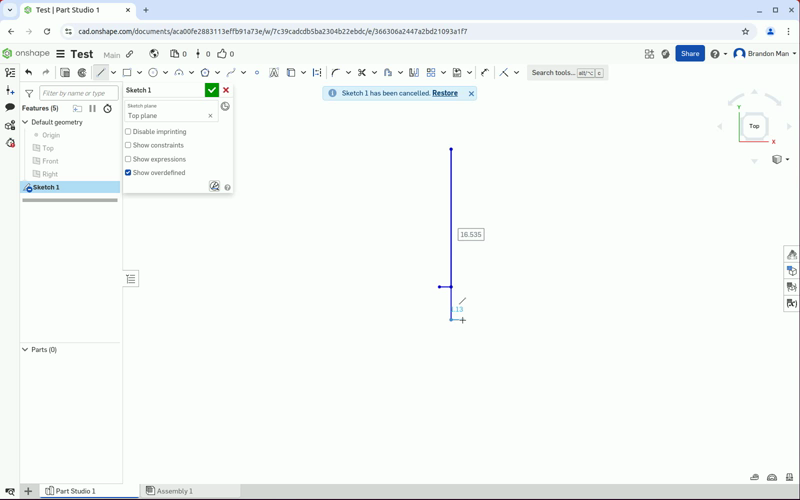
scroll(6)
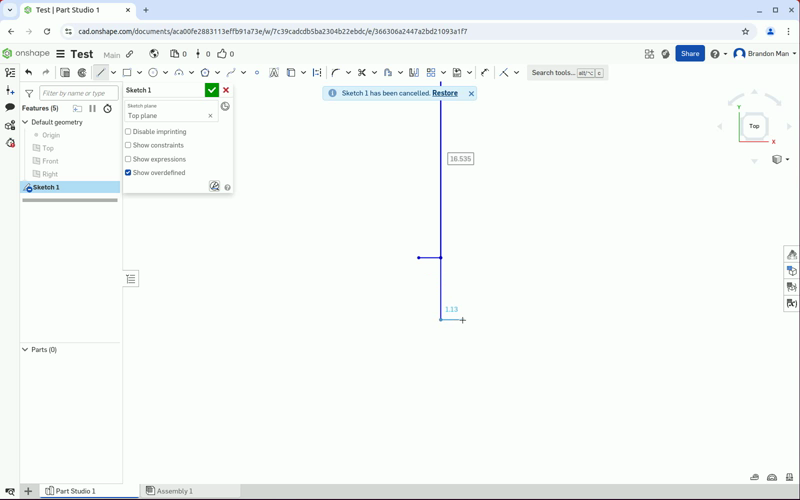
scroll(6)
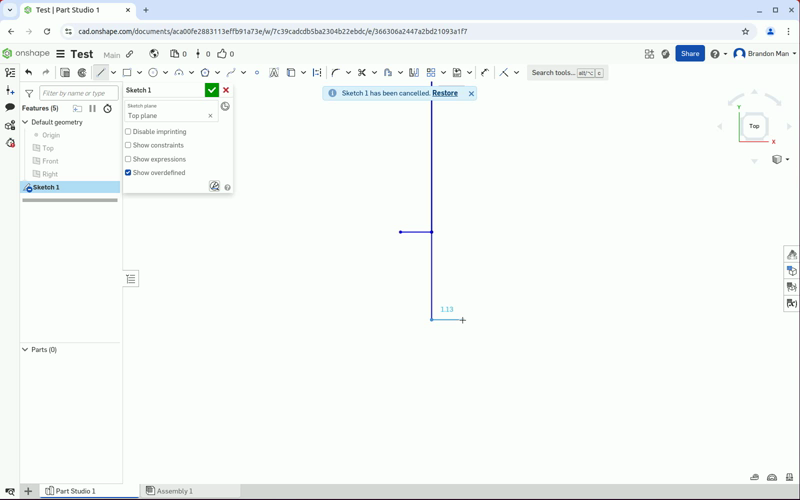
scroll(6)
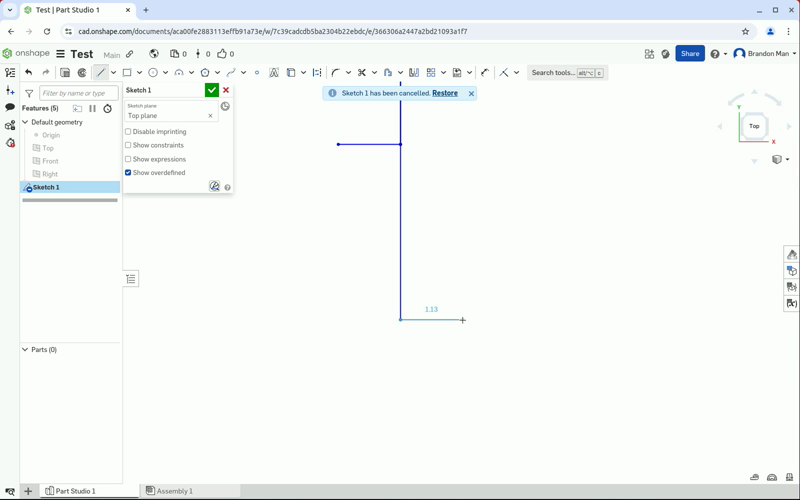
click(462, 319)
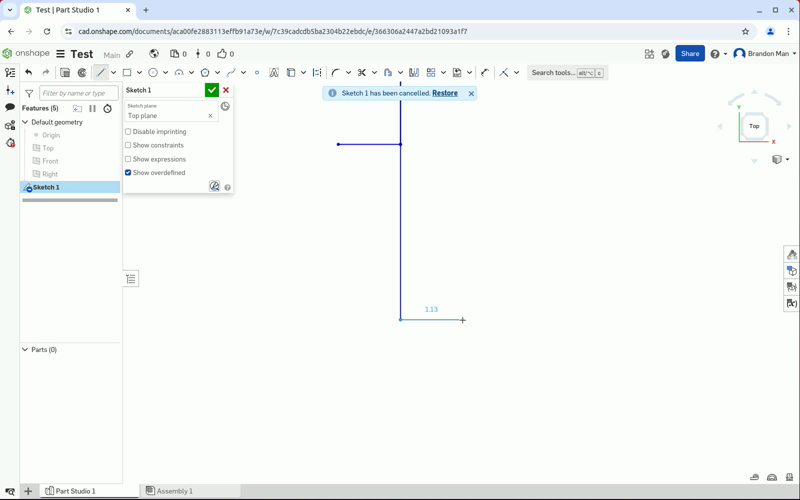
scroll(-6)
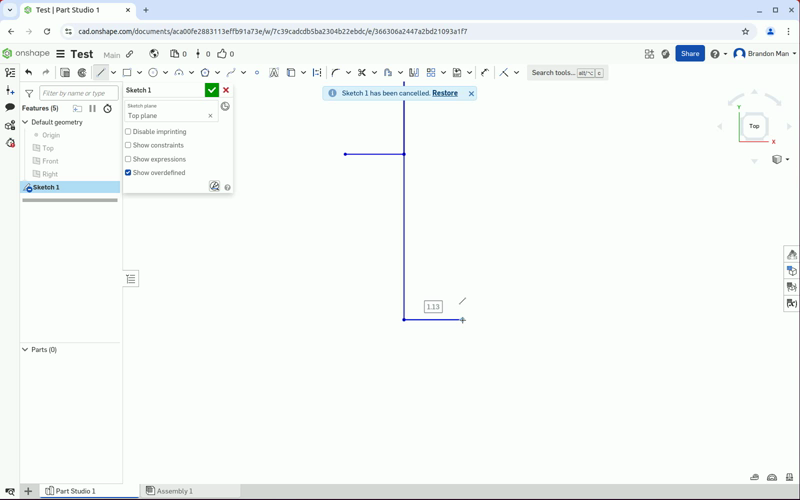
scroll(-6)
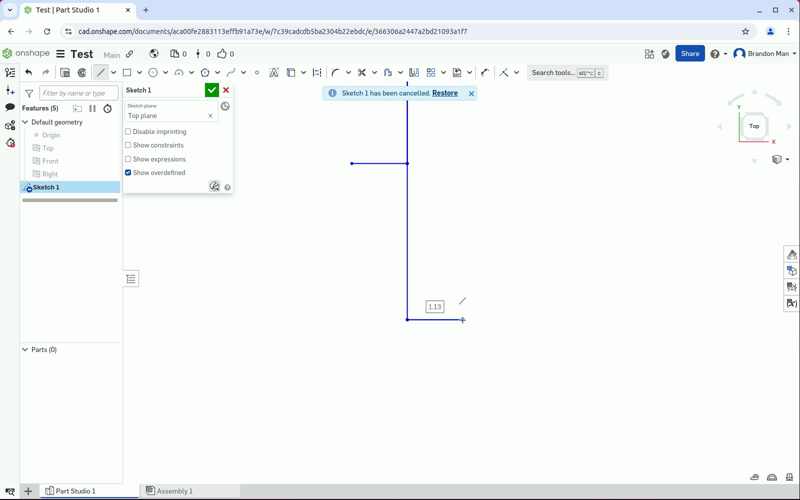
scroll(-6)
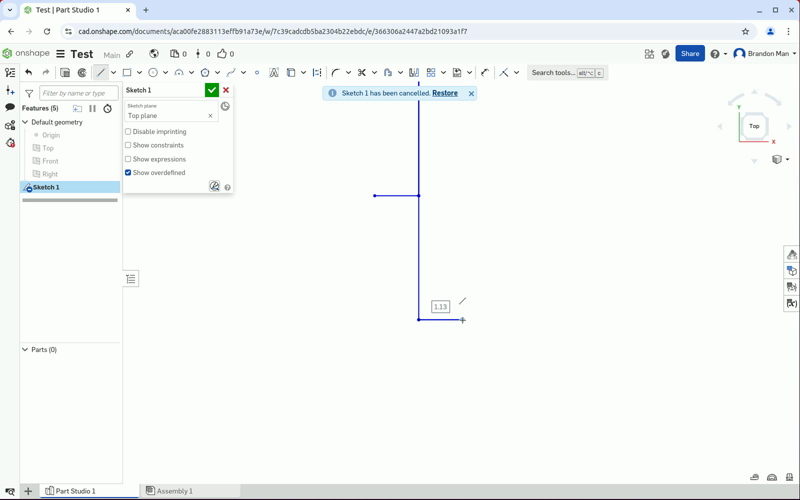
scroll(-6)
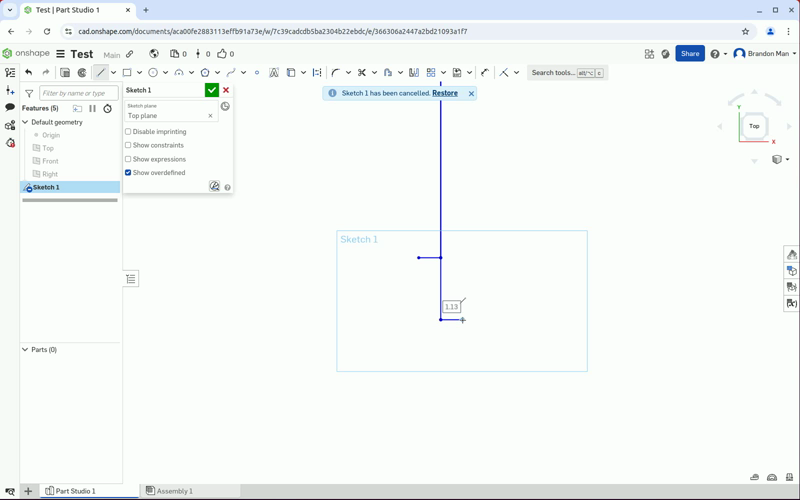
scroll(-6)
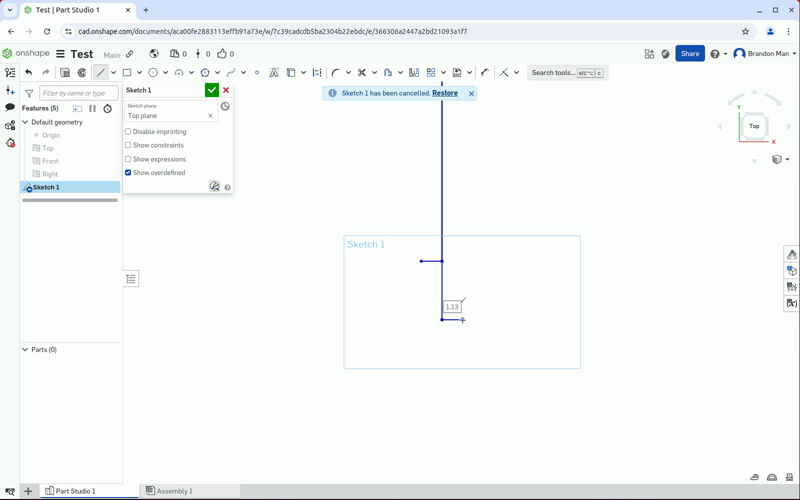
scroll(-6)
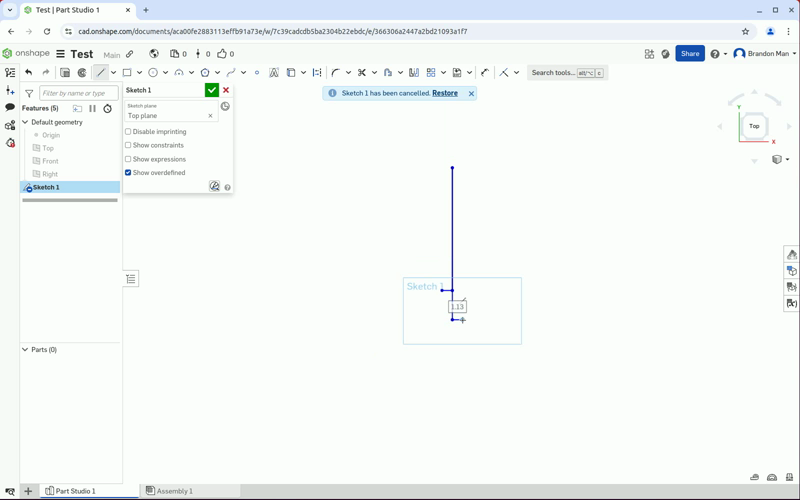
scroll(-6)
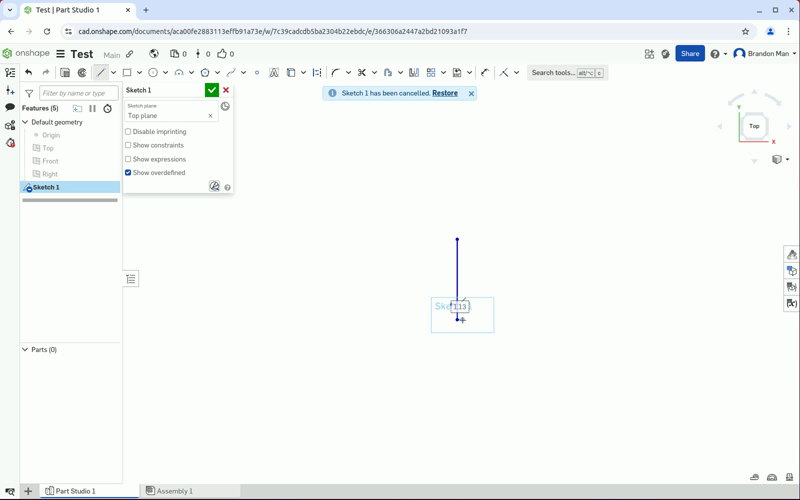
key_up(shift)
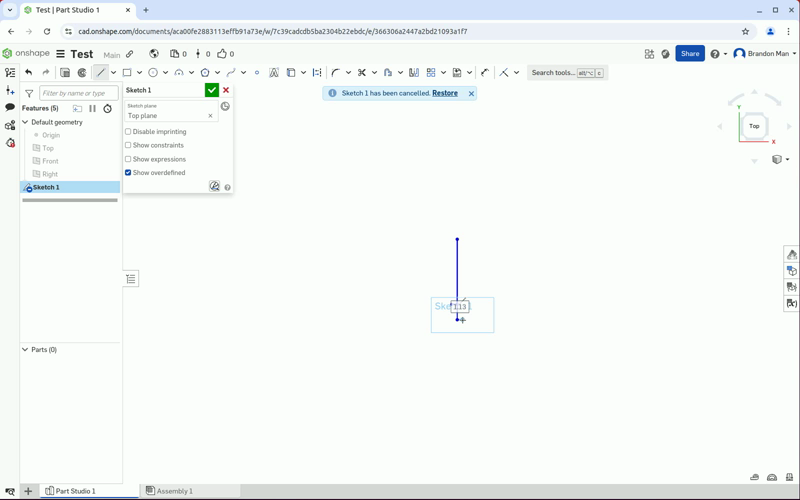
key_down(shift)
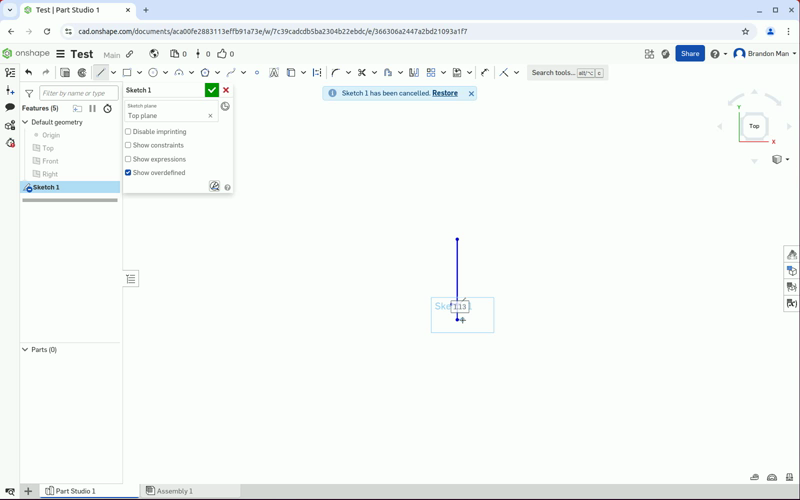
mouse_move(462, 239)
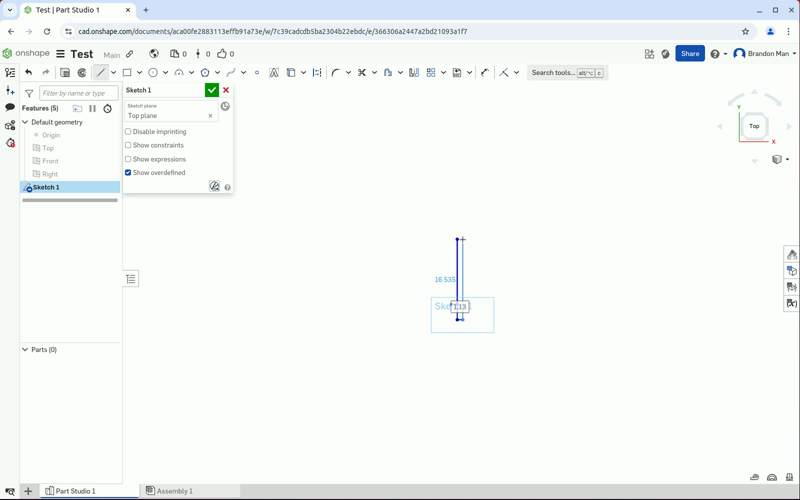
click(462, 239)
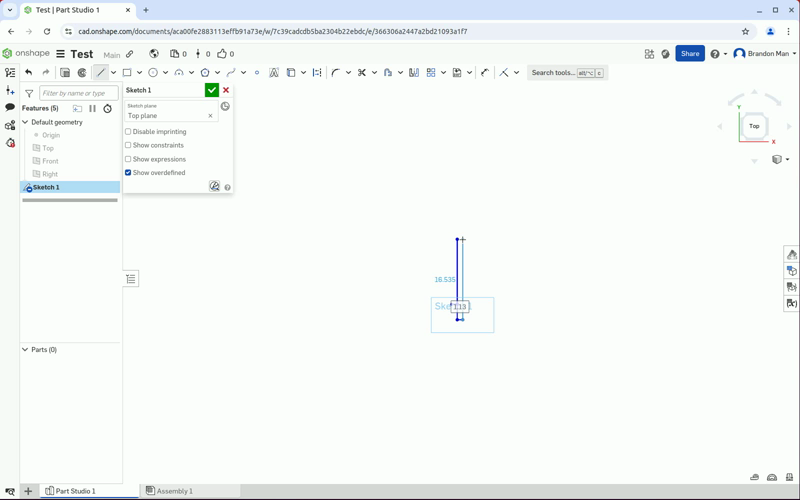
key_up(shift)
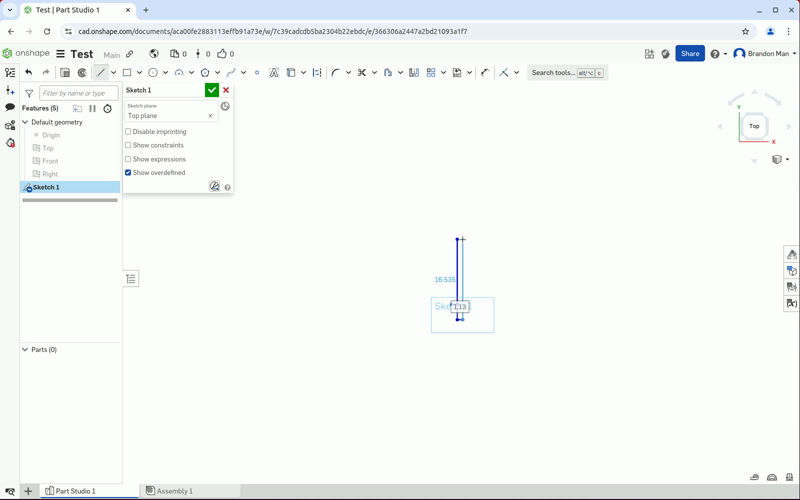
key_down(shift)
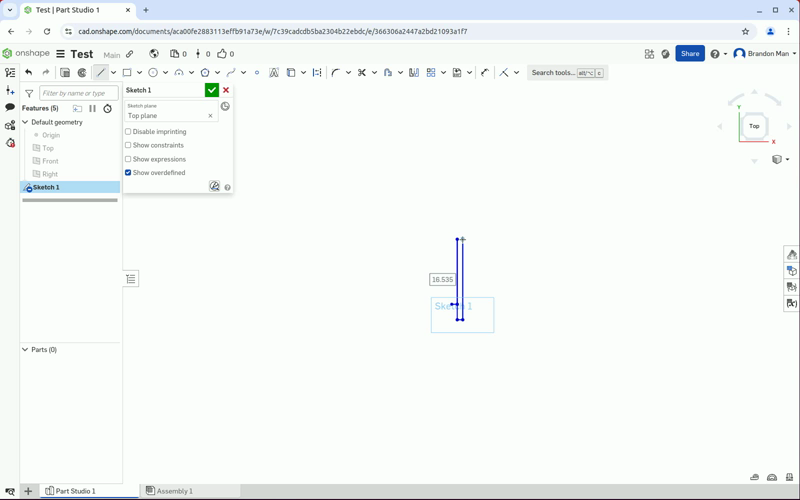
mouse_move(462, 304)
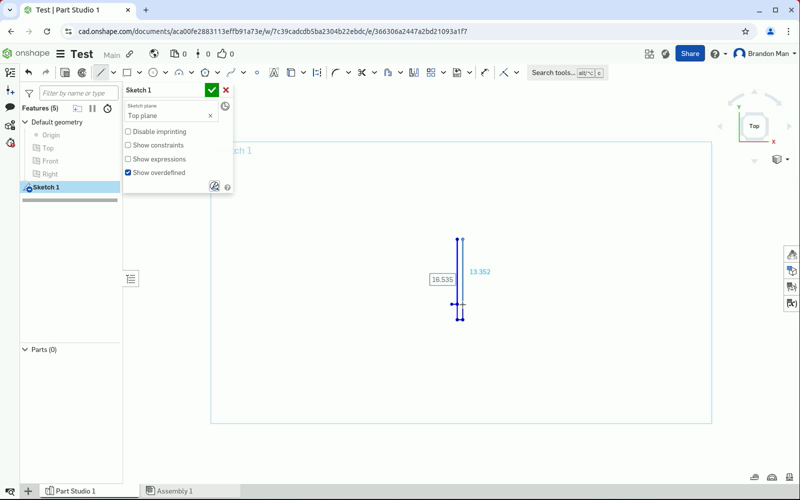
click(462, 304)
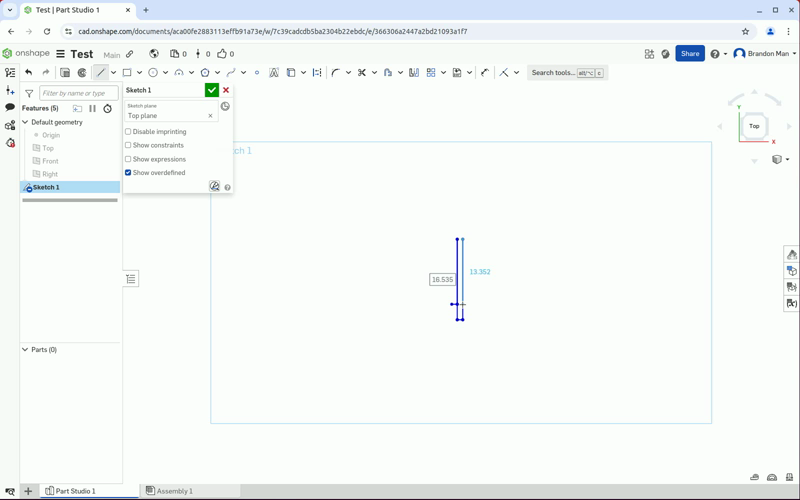
key_up(shift)
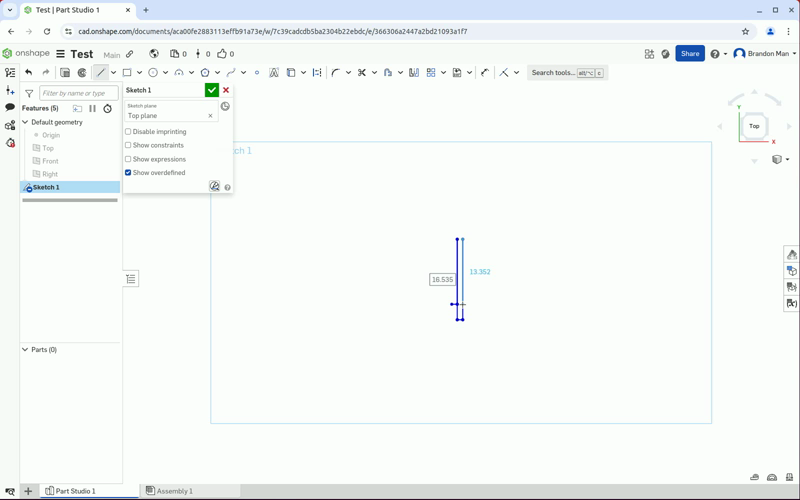
key_down(shift)
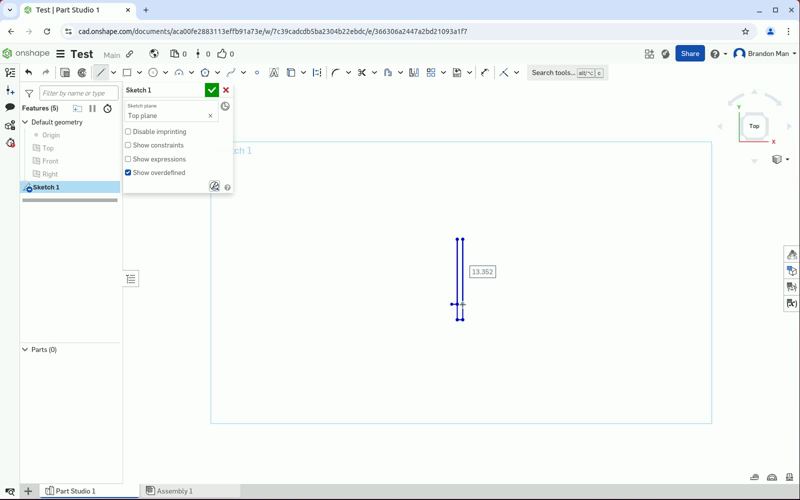
mouse_move(492, 304)
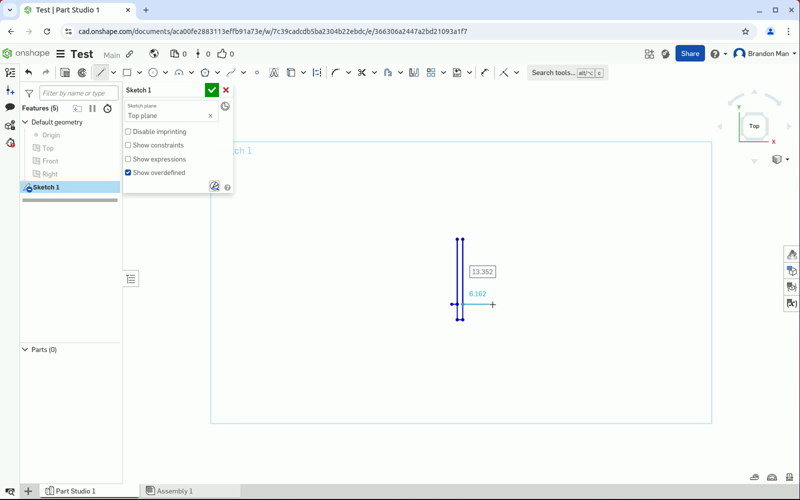
mouse_move(468, 304)
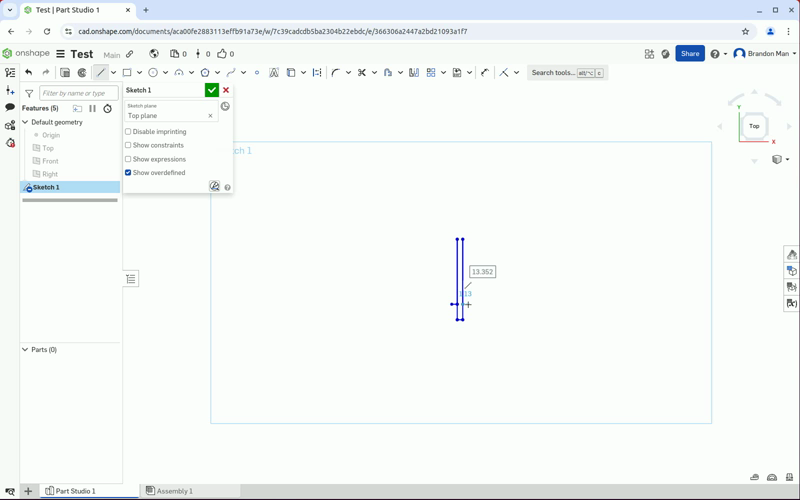
scroll(6)
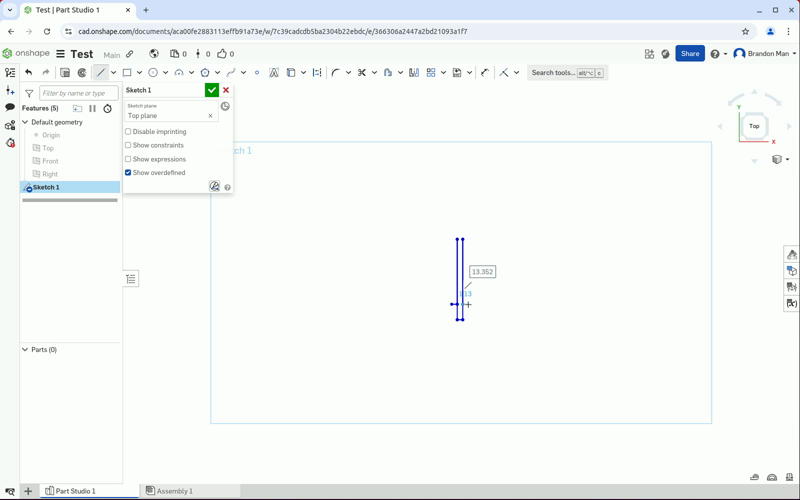
scroll(6)
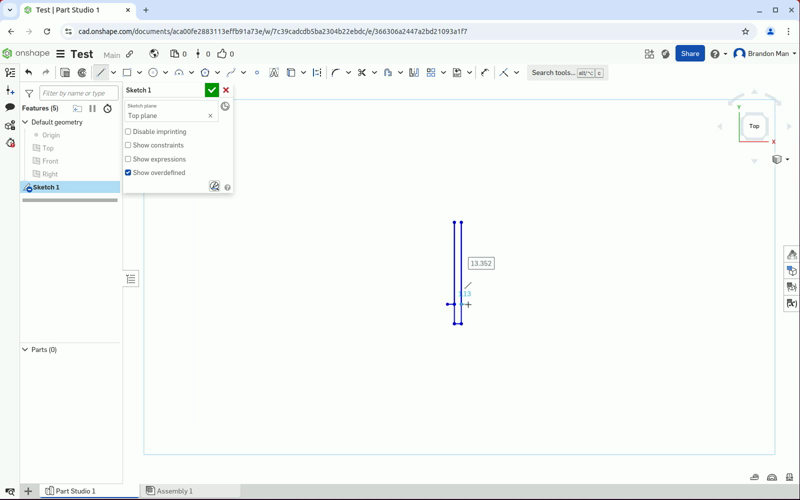
scroll(6)
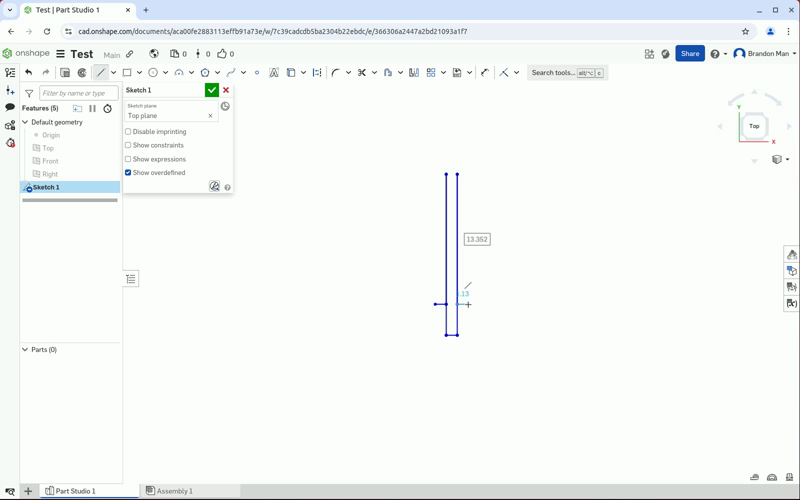
scroll(6)
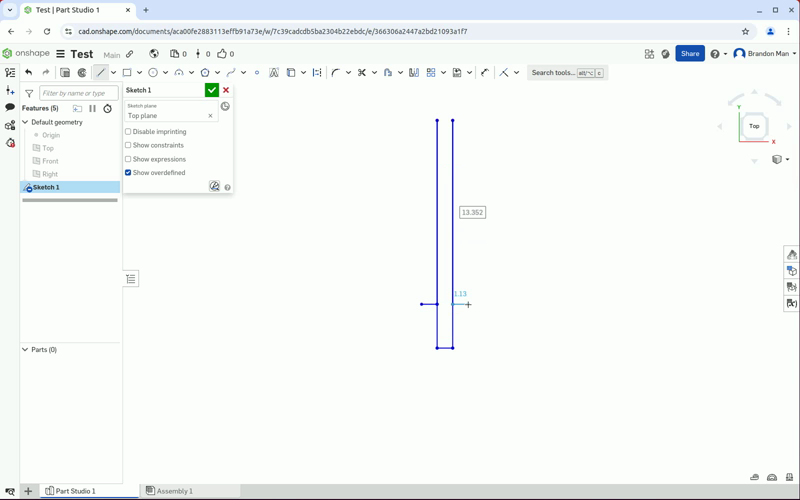
scroll(6)
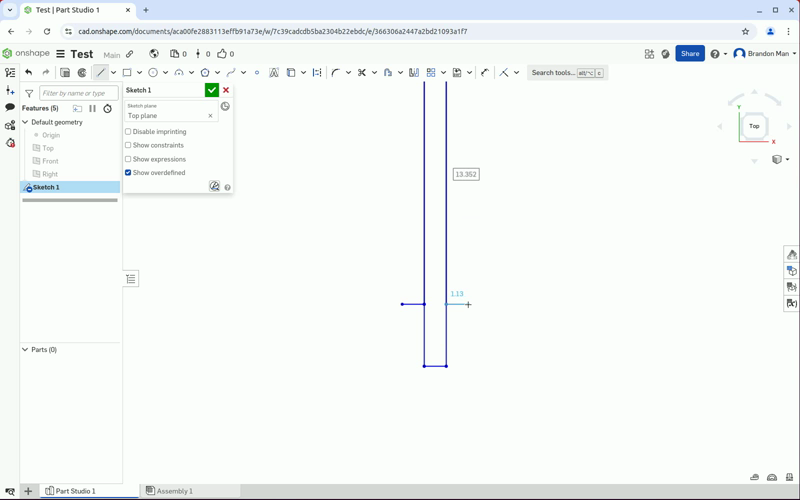
scroll(6)
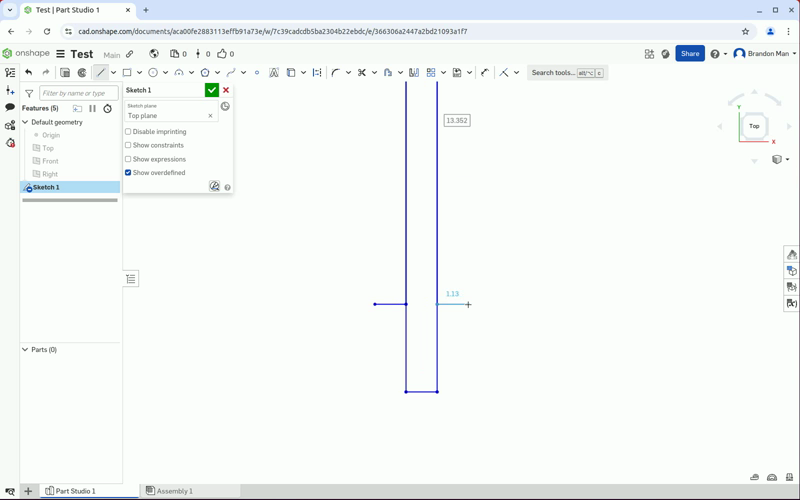
scroll(6)
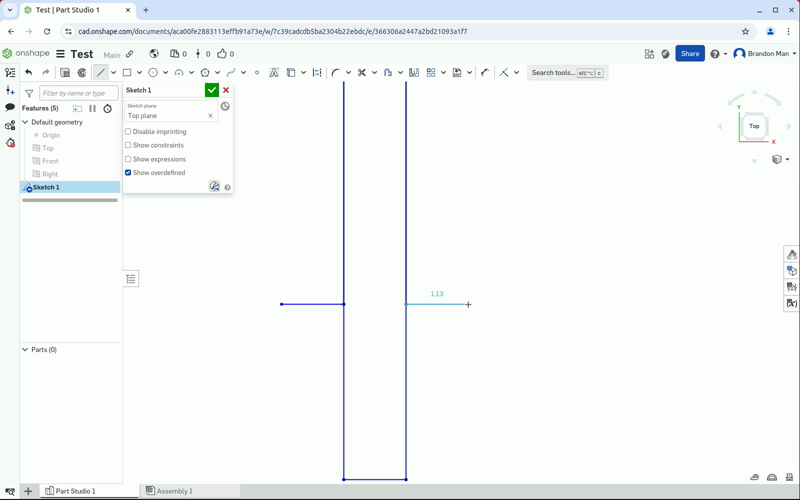
click(468, 304)
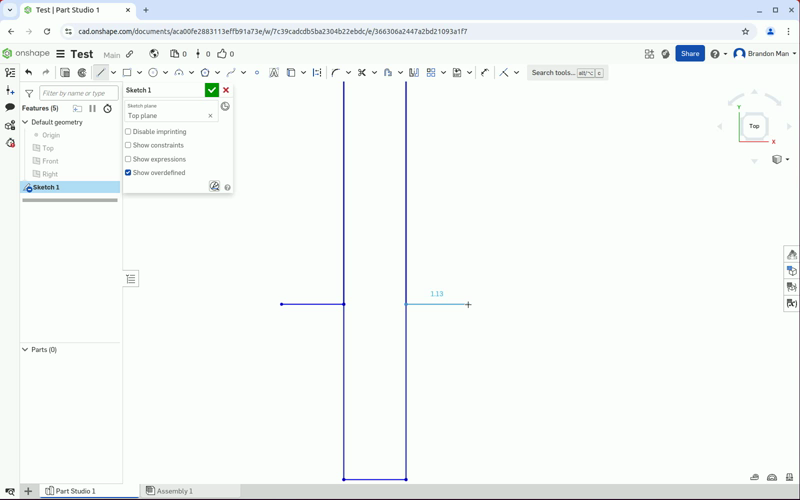
scroll(-6)
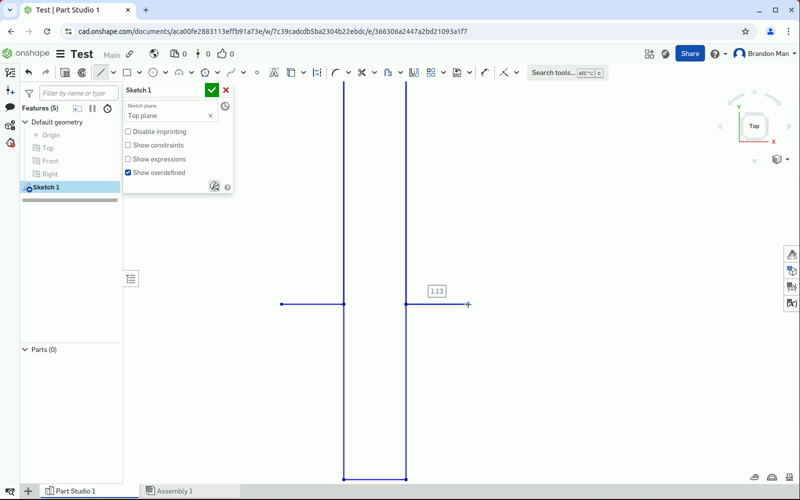
scroll(-6)
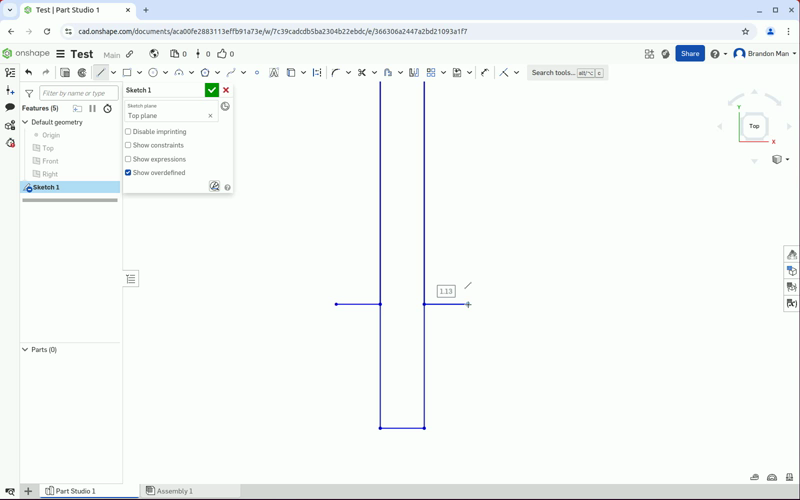
scroll(-6)
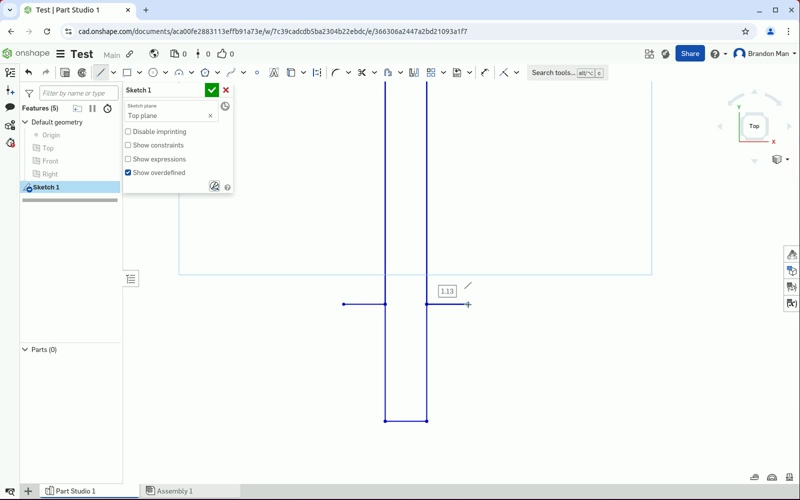
scroll(-6)
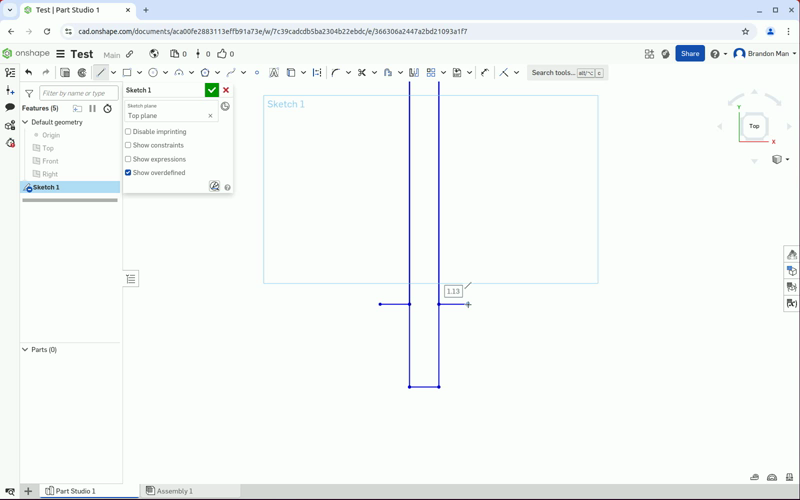
scroll(-6)
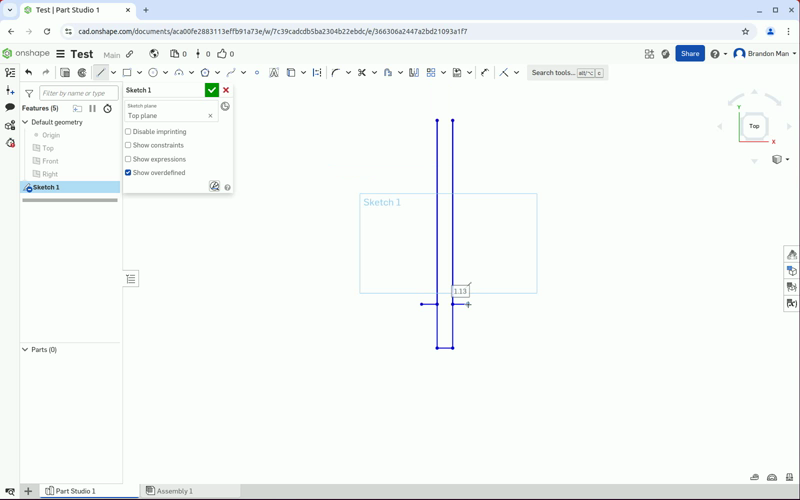
scroll(-6)
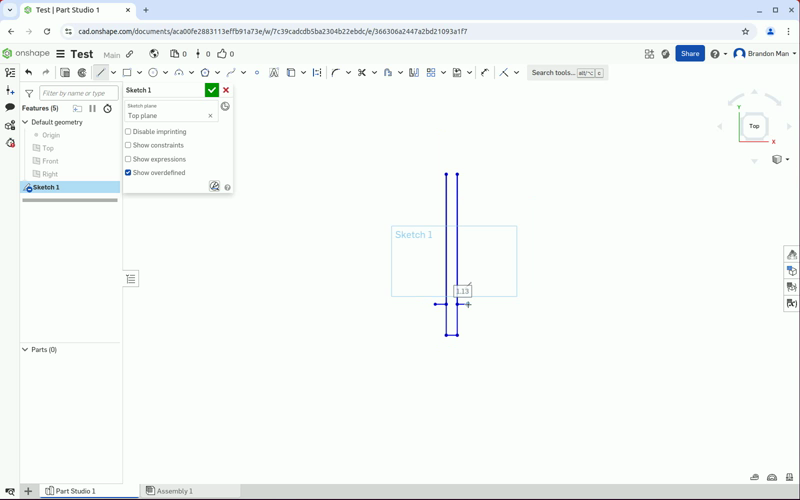
scroll(-6)
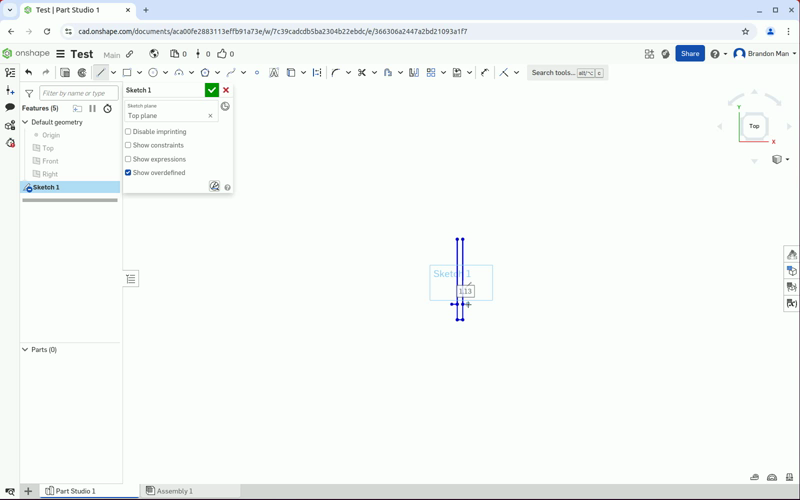
key_up(shift)
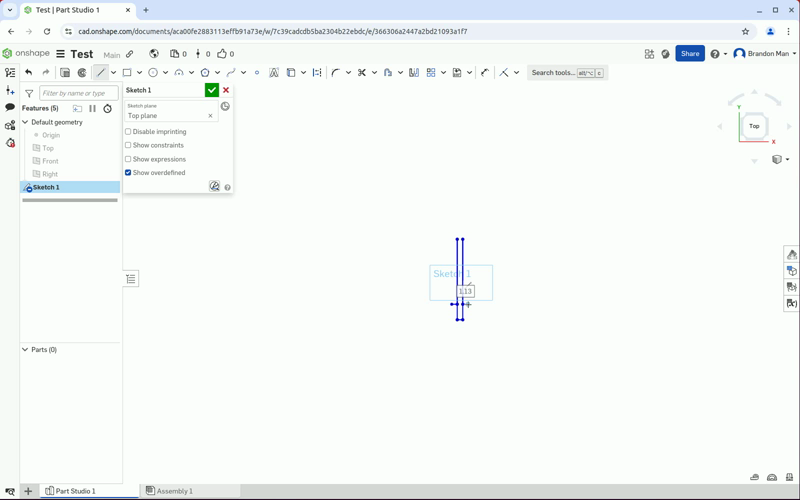
key_down(shift)
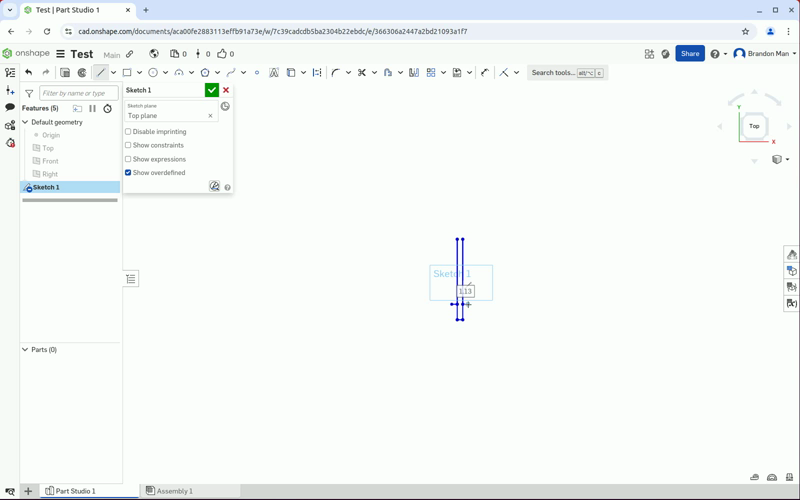
mouse_move(468, 170)
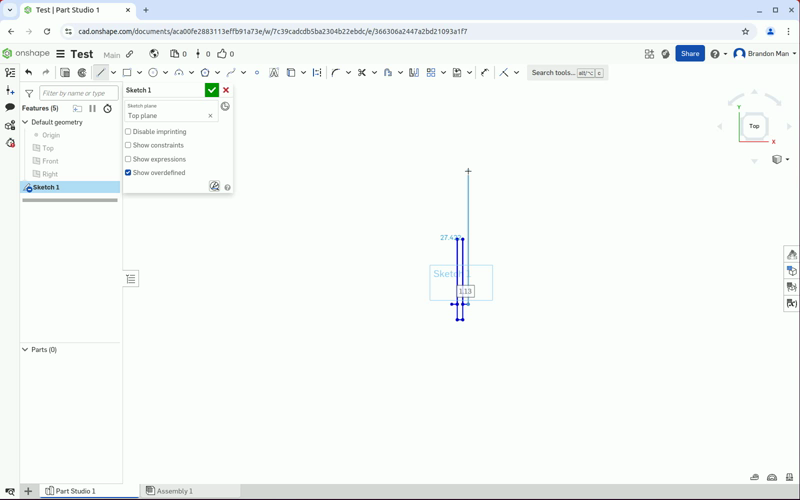
click(468, 170)
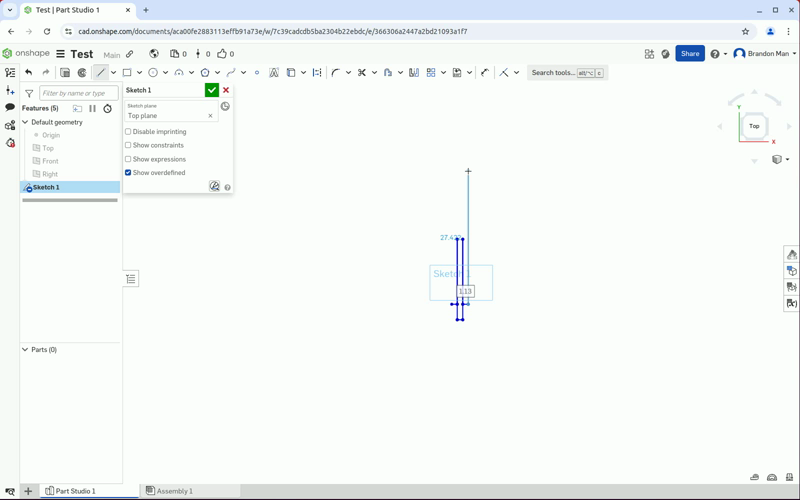
key_up(shift)
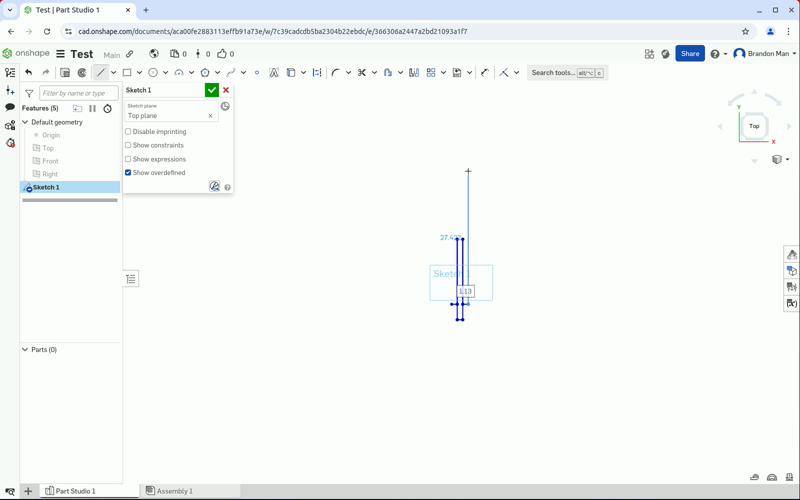
key_down(shift)
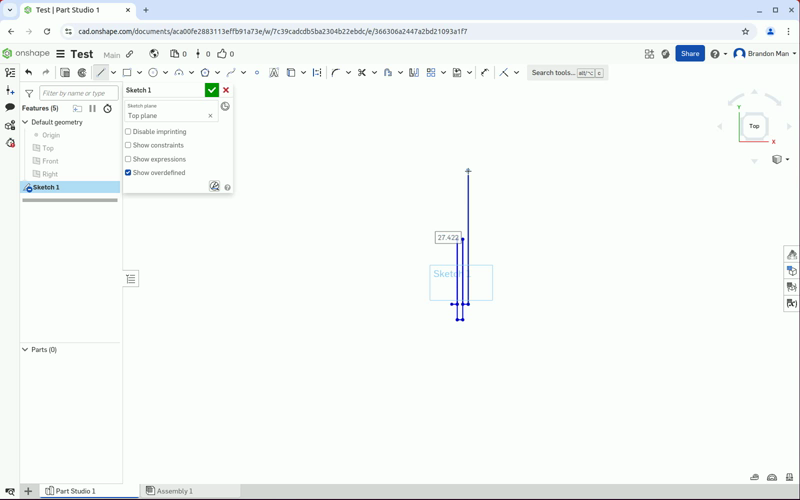
mouse_move(498, 170)
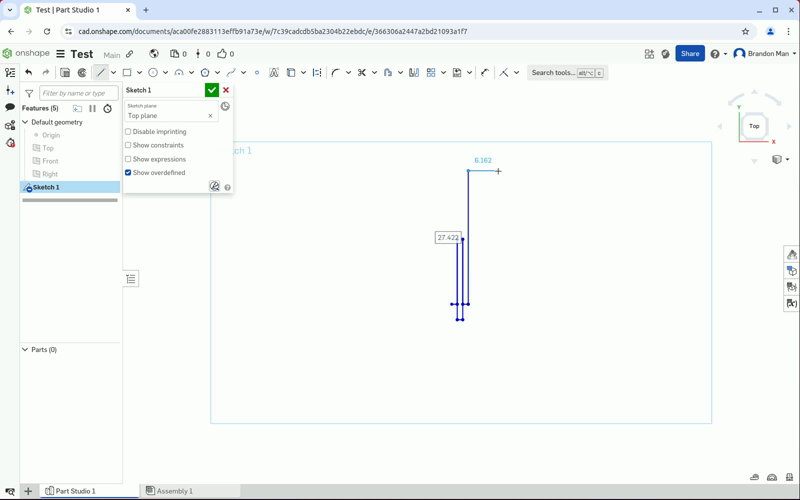
mouse_move(451, 170)
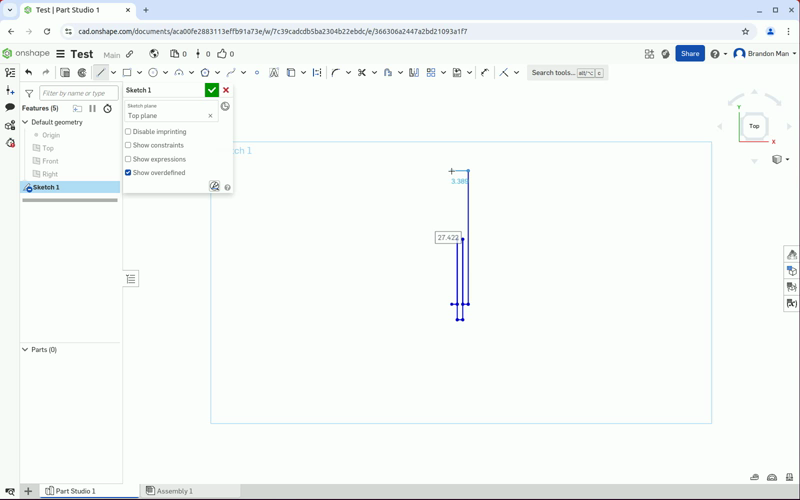
click(451, 170)
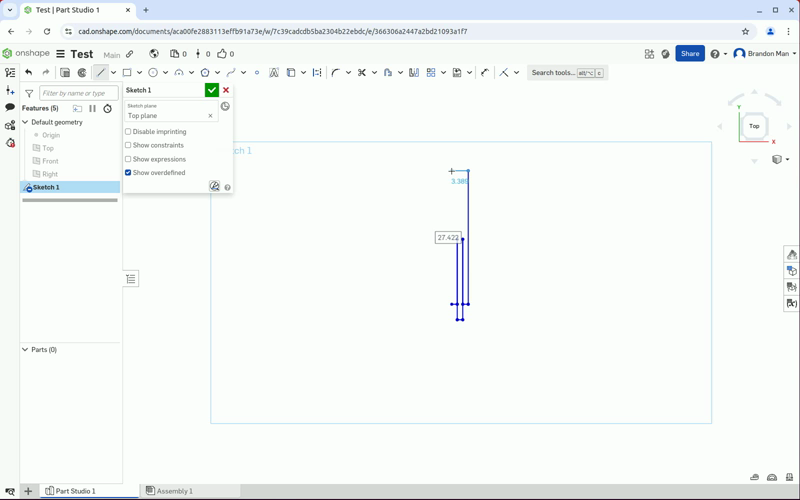
key_up(shift)
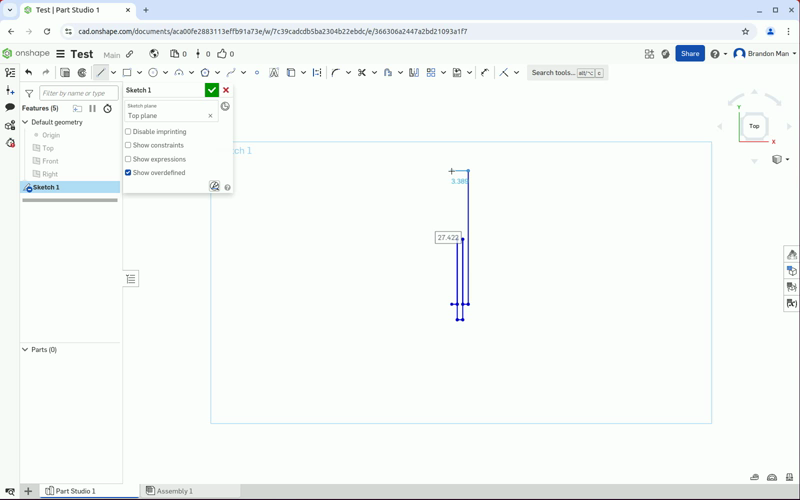
key_down(shift)
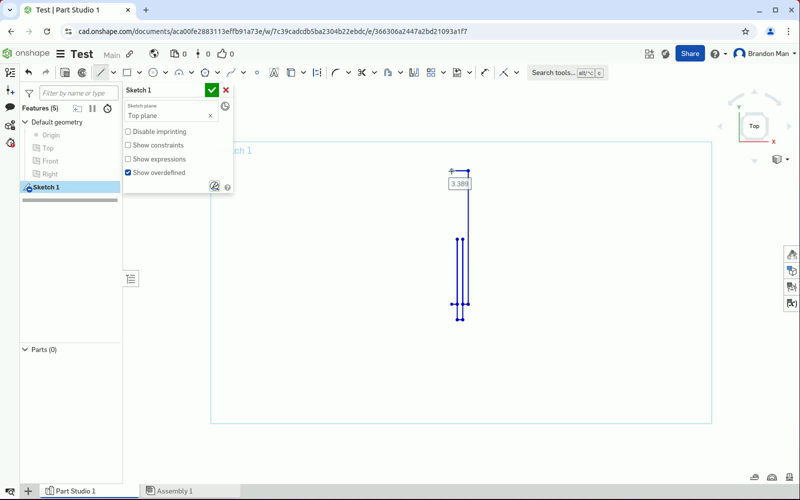
mouse_move(451, 304)
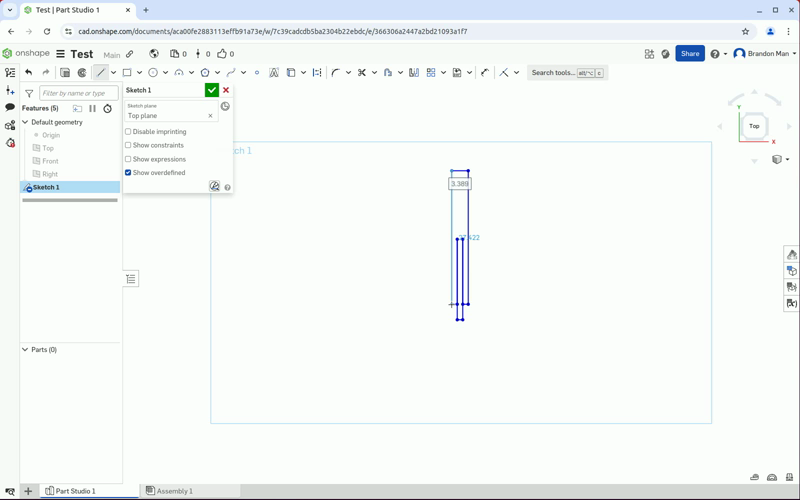
key_up(shift)
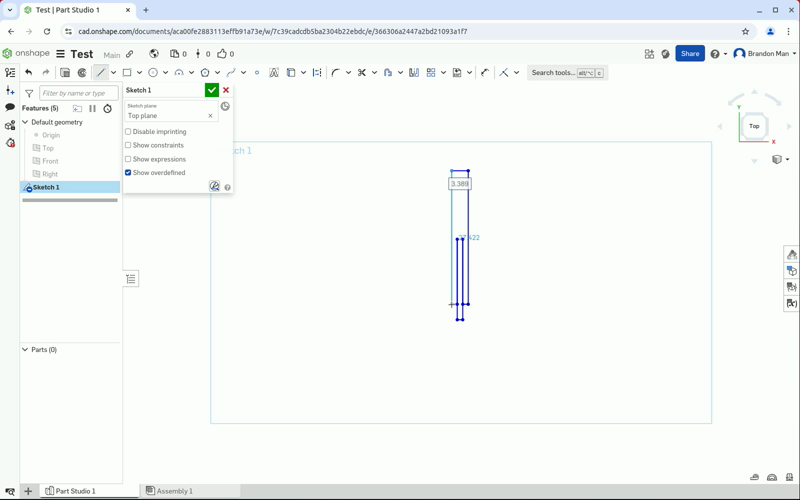
click(451, 304)
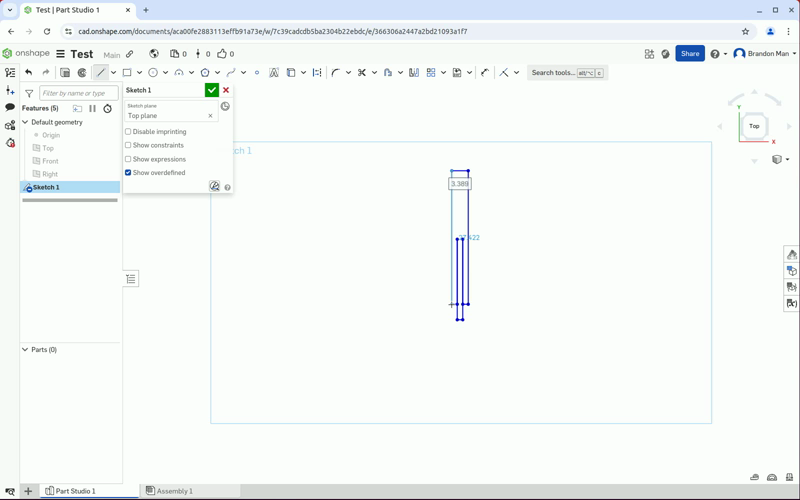
key(esc)
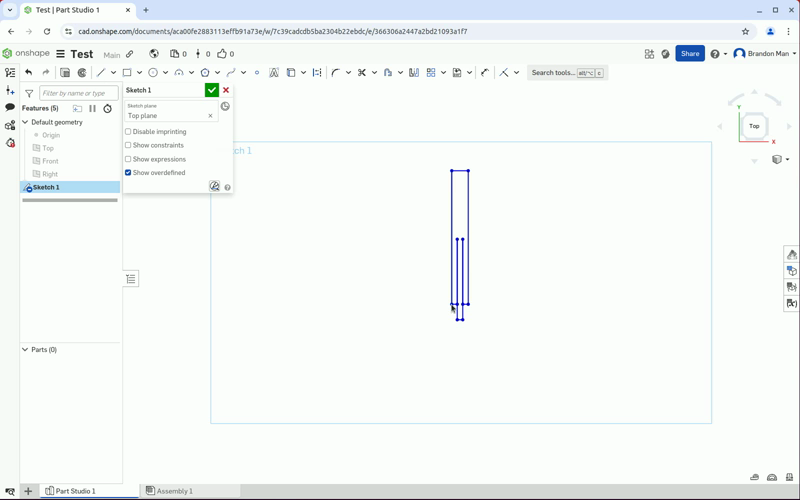
mouse_move(453, 296)
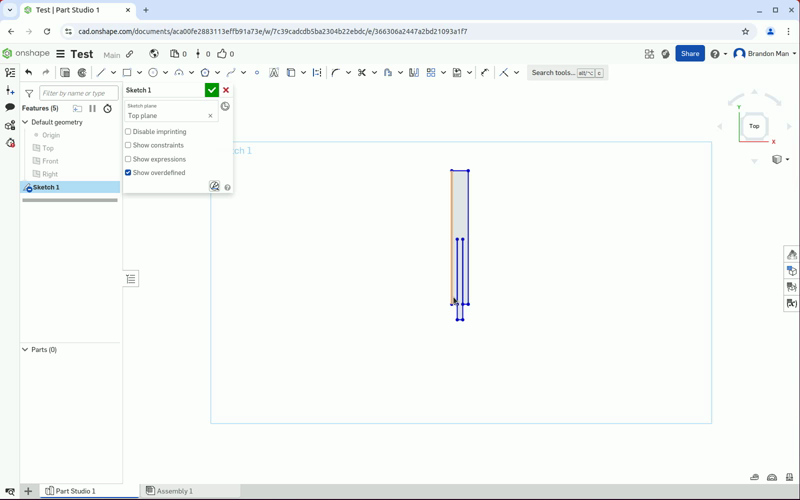
scroll(6)
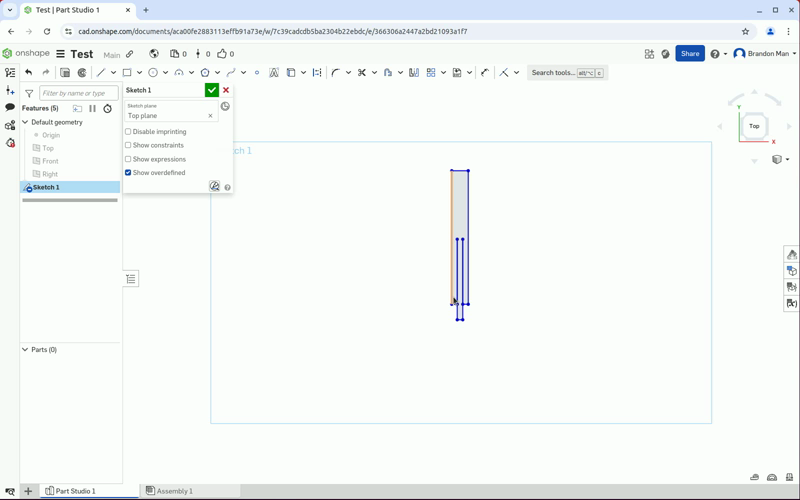
scroll(6)
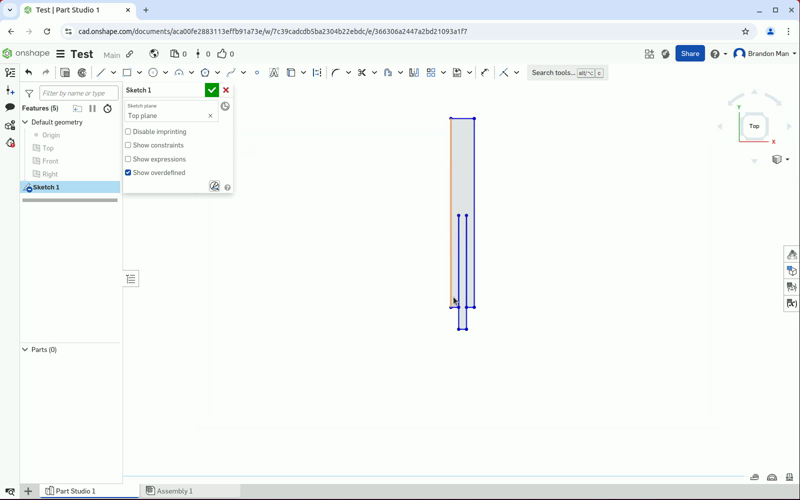
scroll(6)
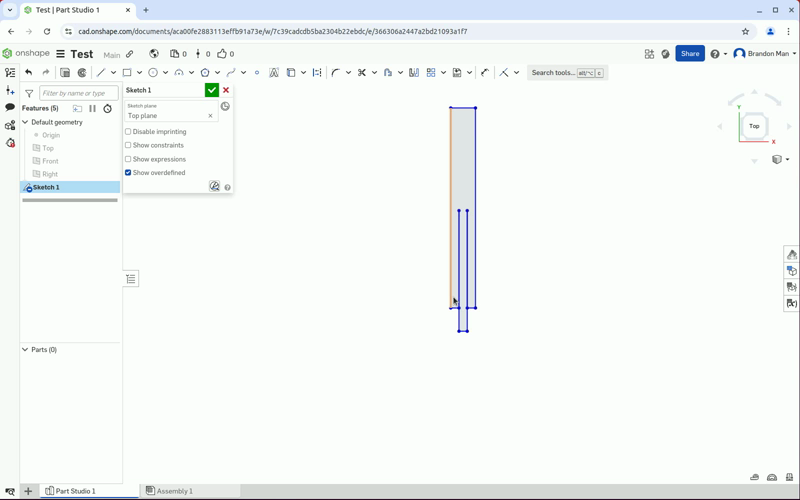
scroll(6)
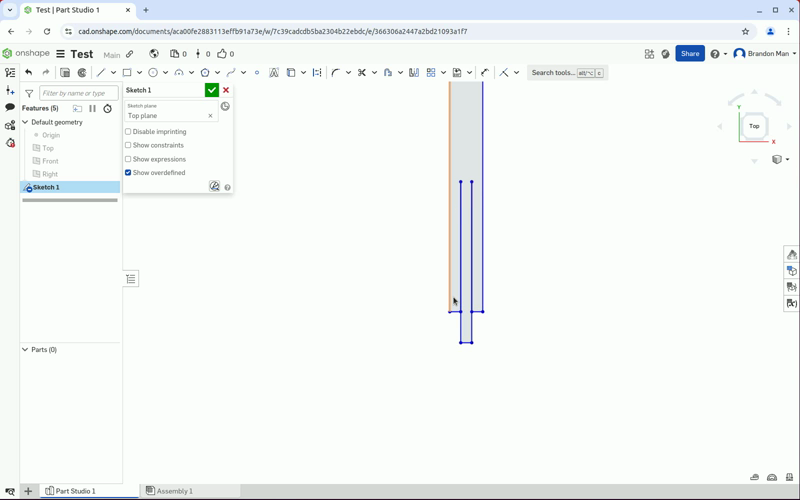
scroll(6)
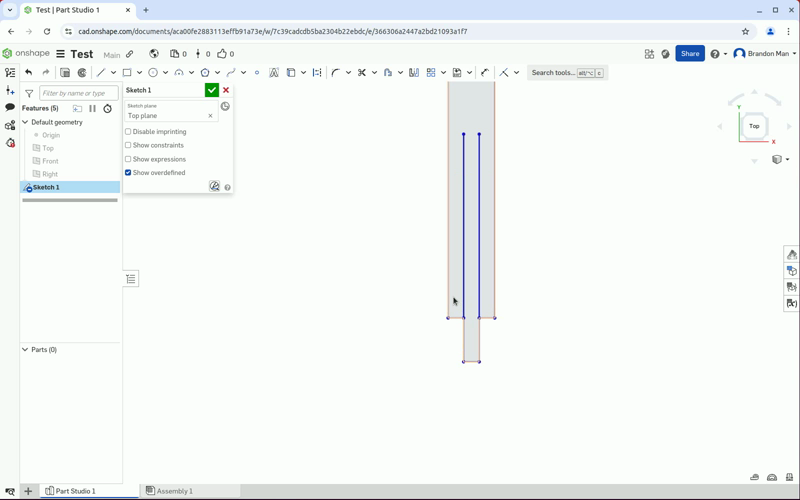
scroll(6)
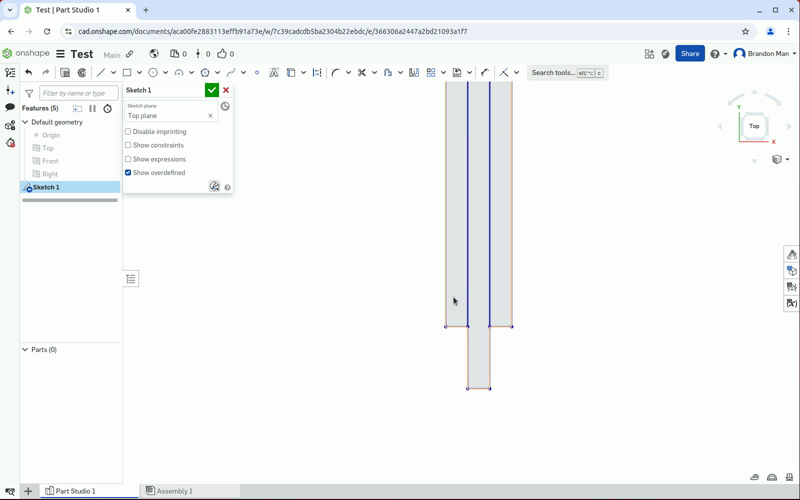
scroll(6)
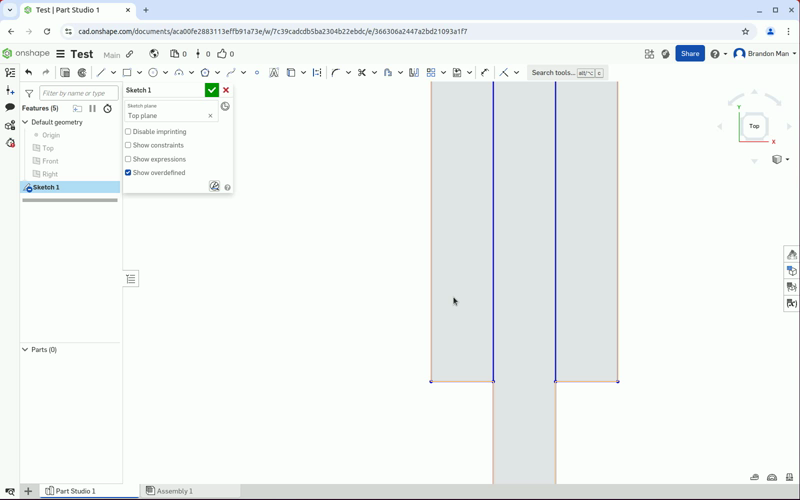
click(453, 296)
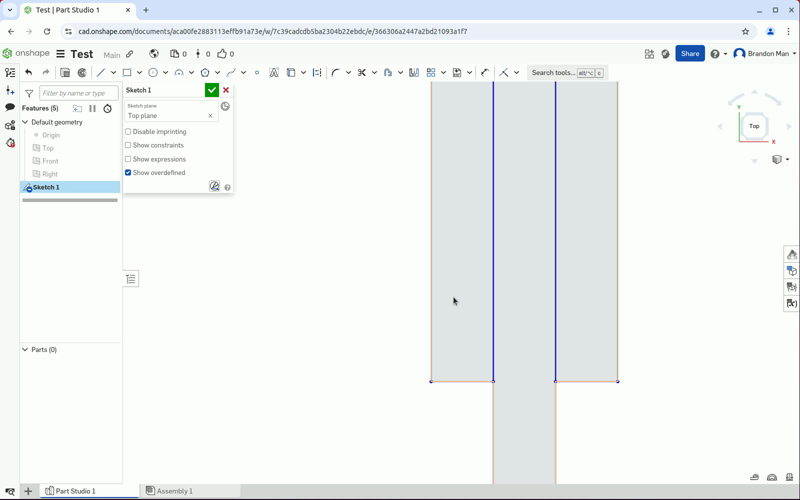
scroll(-6)
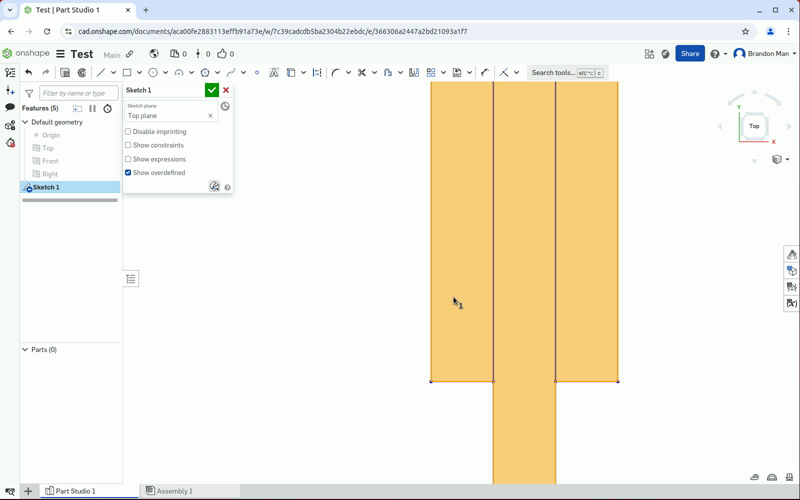
scroll(-6)
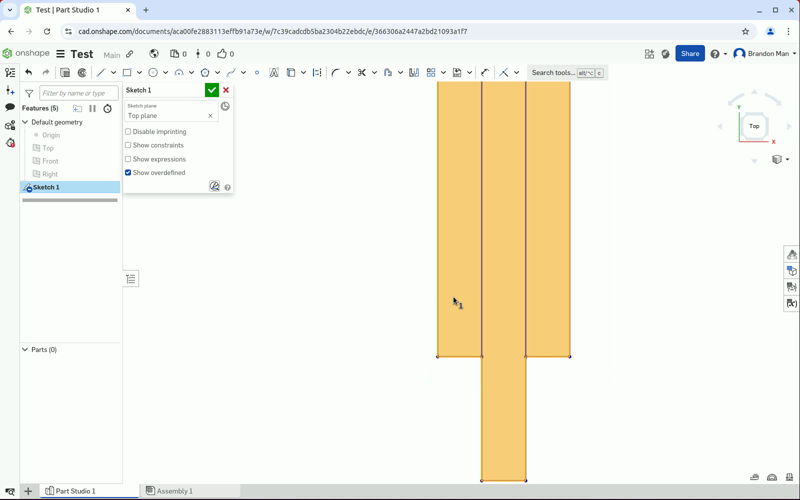
scroll(-6)
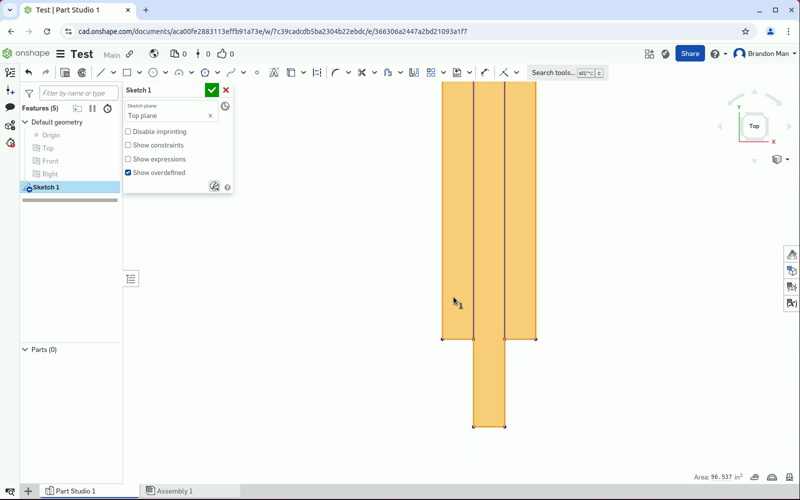
scroll(-6)
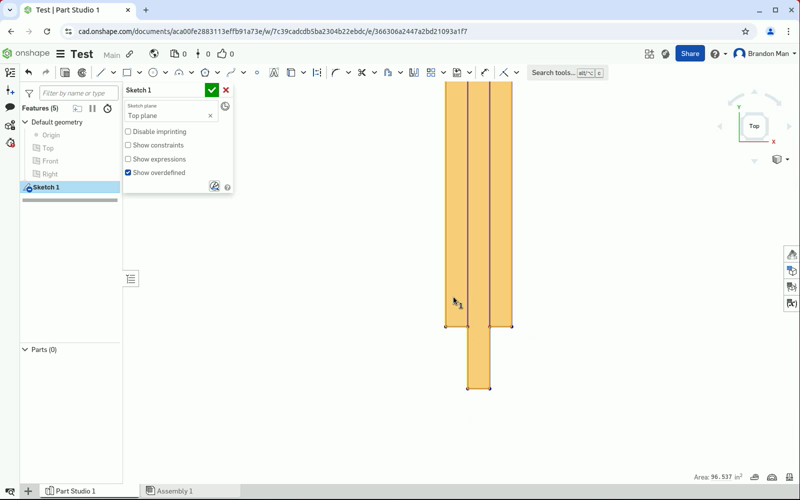
scroll(-6)
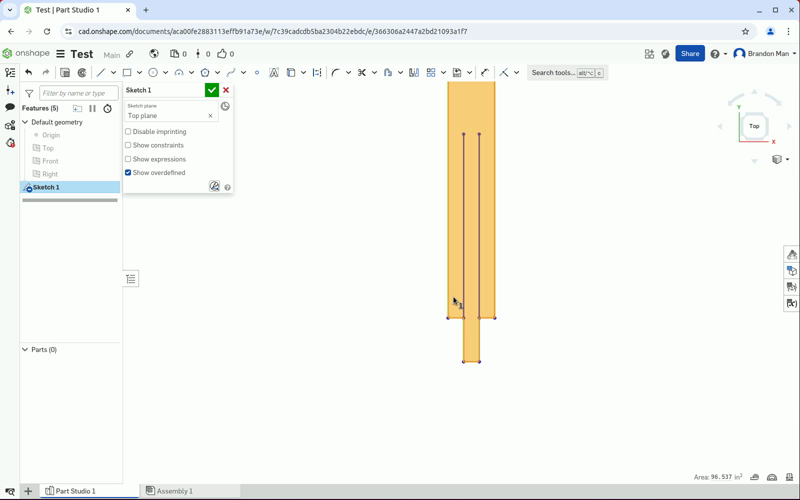
scroll(-6)
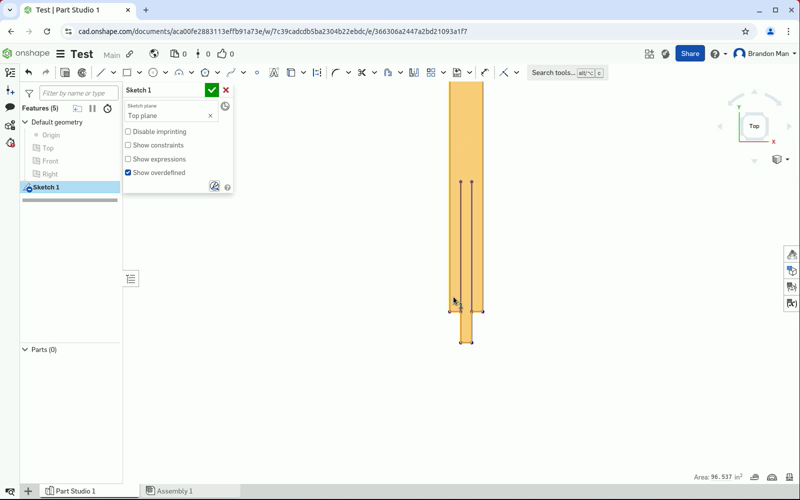
scroll(-6)
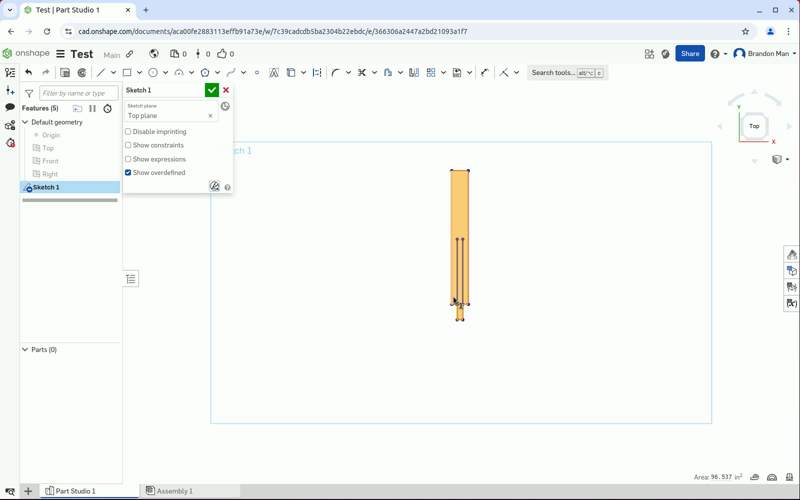
mouse_move(73, 352)
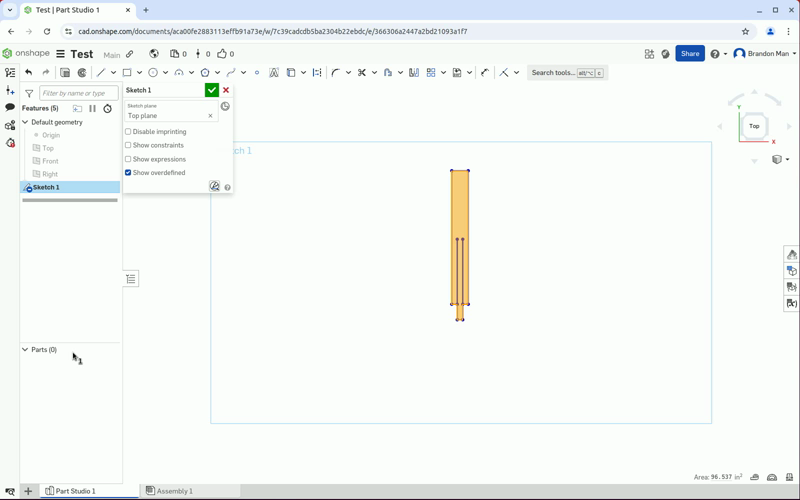
key(shift+y)
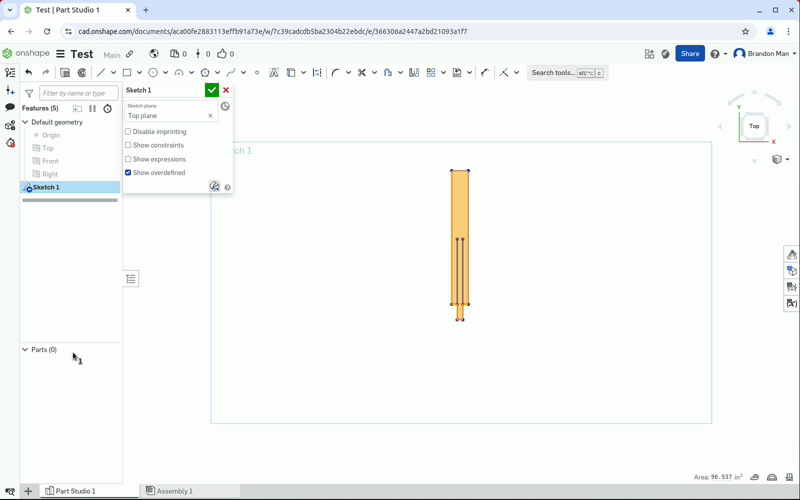
key(shift+e)
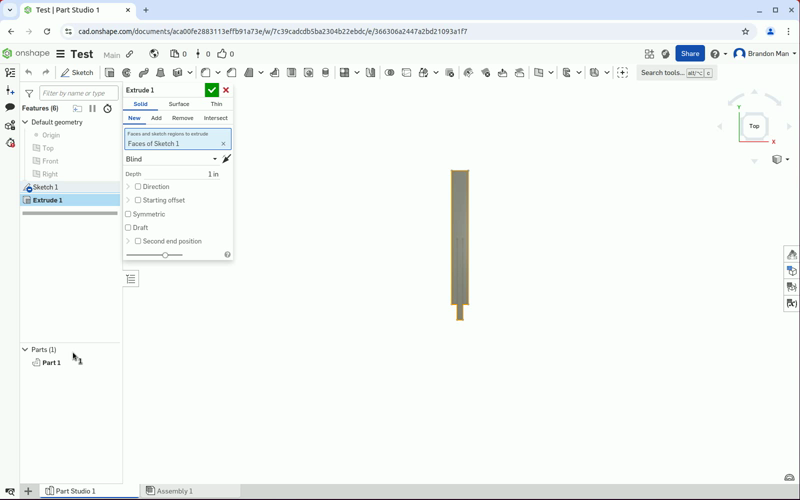
mouse_move(143, 106)
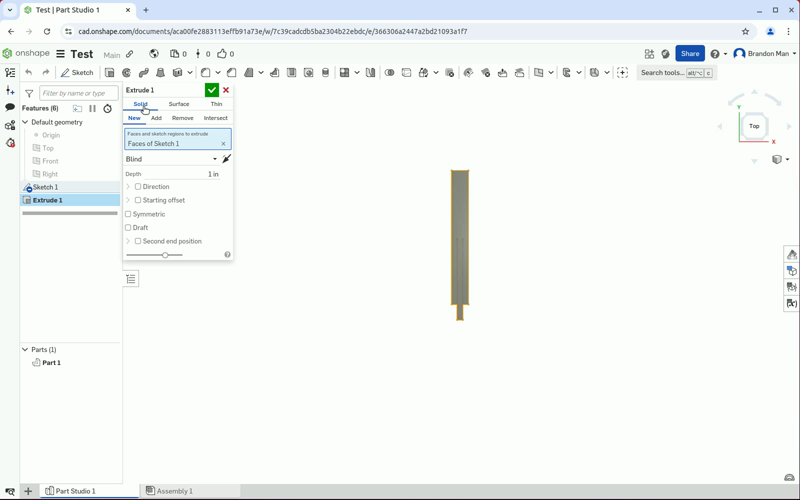
click(143, 106)
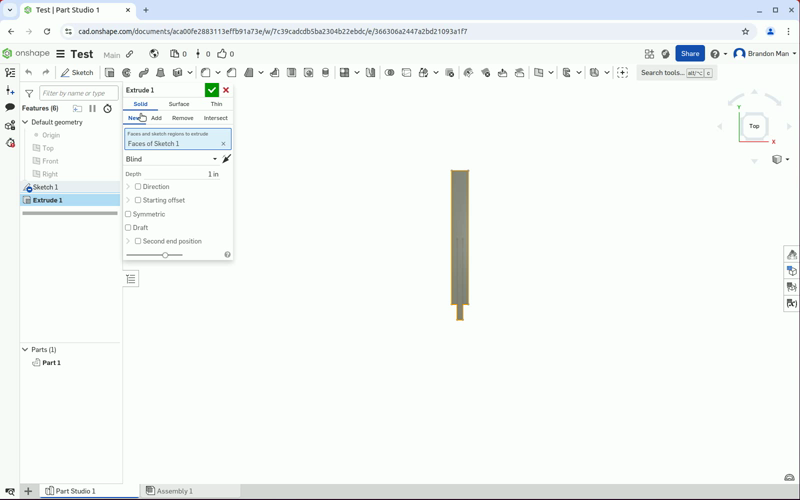
mouse_move(137, 120)
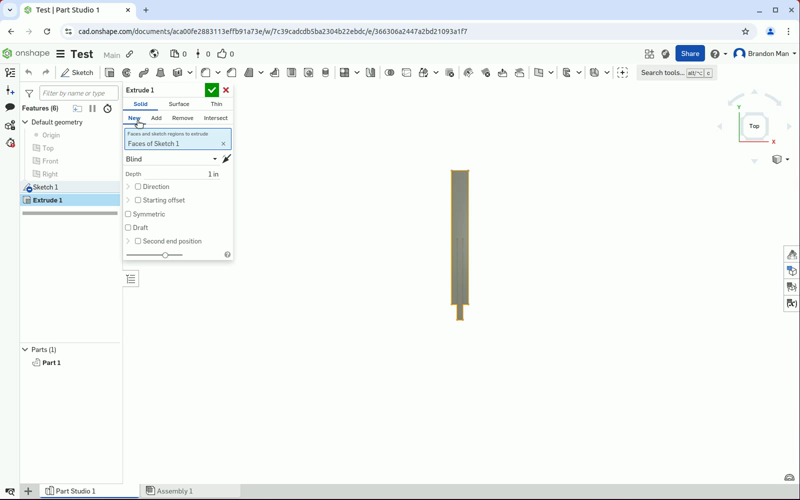
click(137, 120)
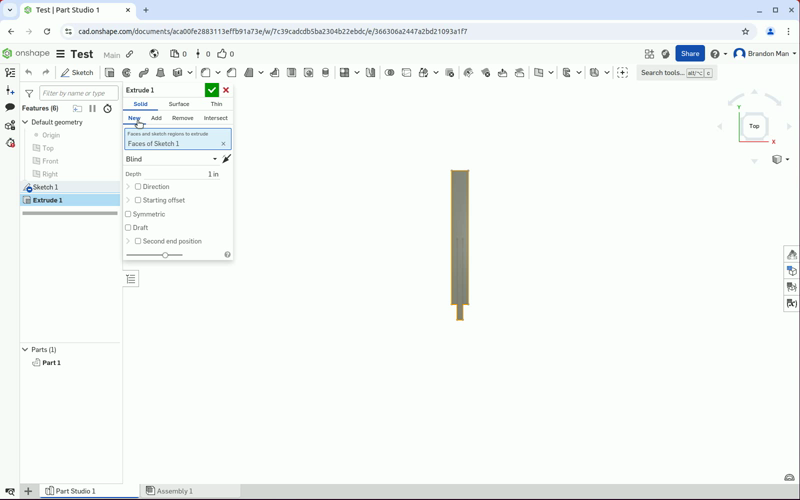
key(tab, 4)
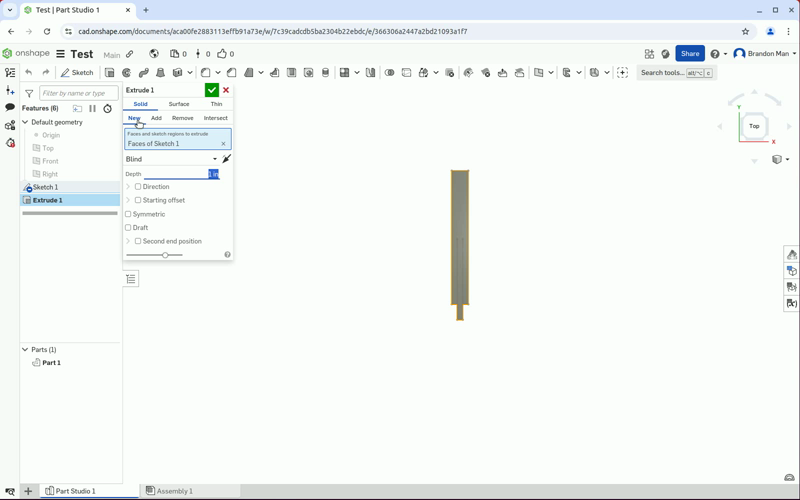
text(0.722)
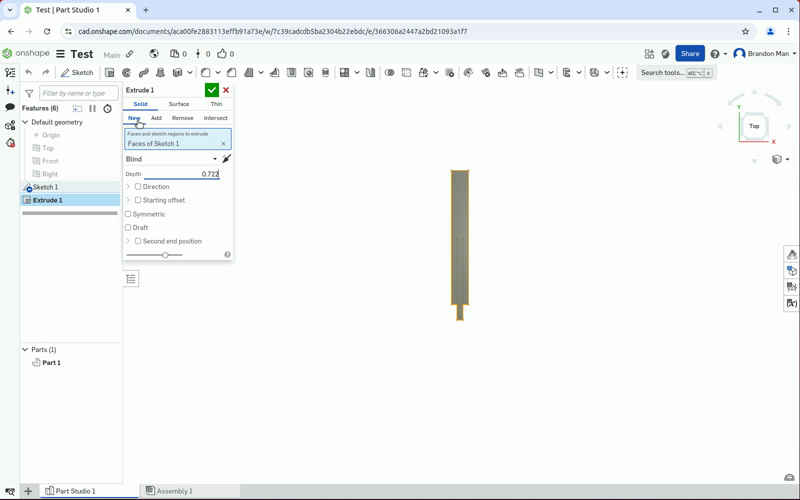
key(enter)
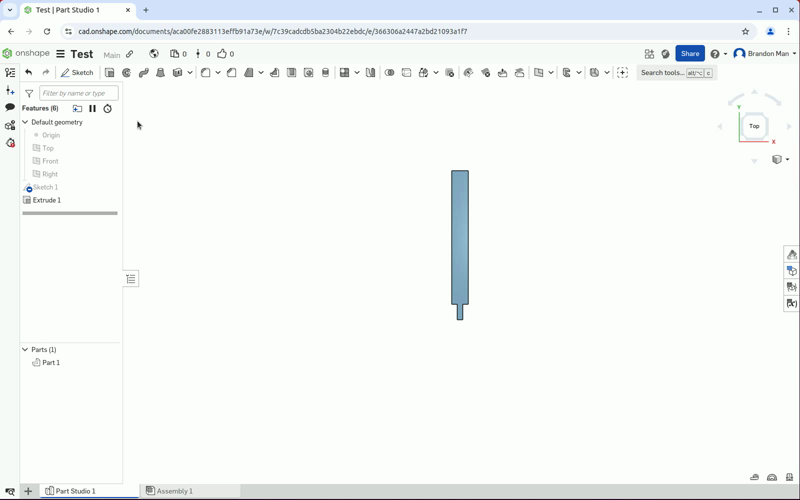
key(shift+h)
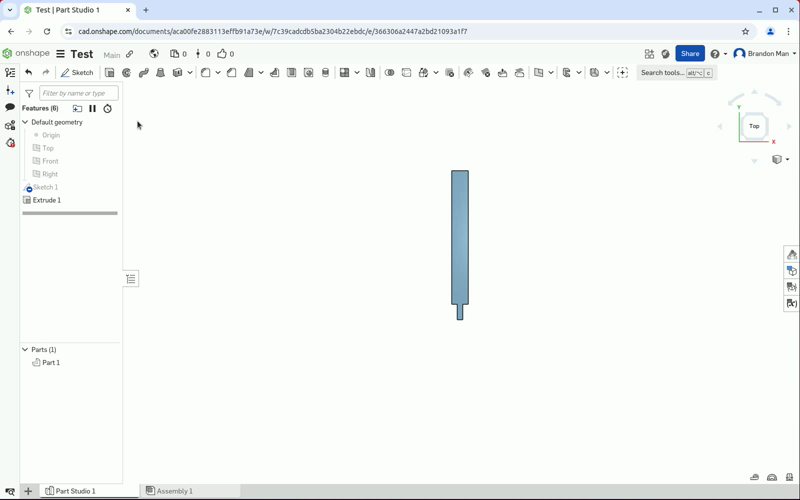
key(shift+h)
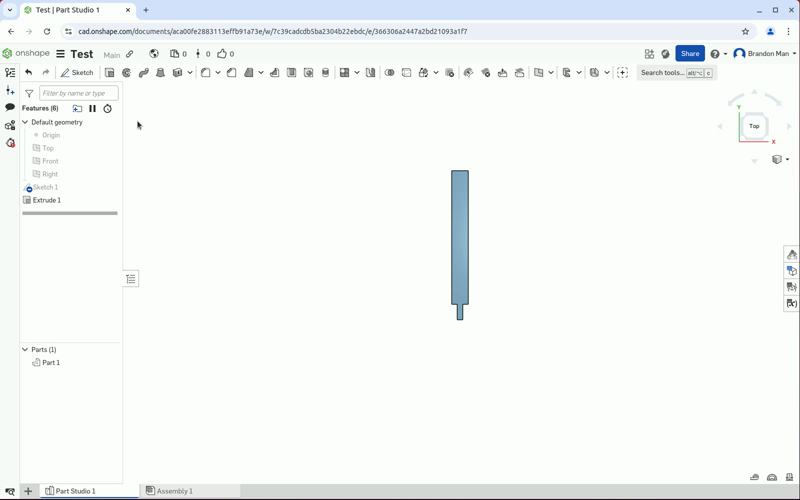
mouse_move(73, 189)
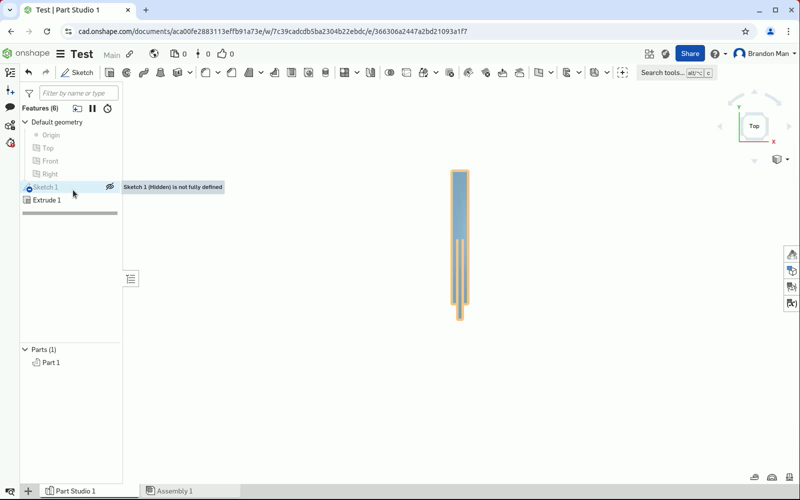
click(73, 189)
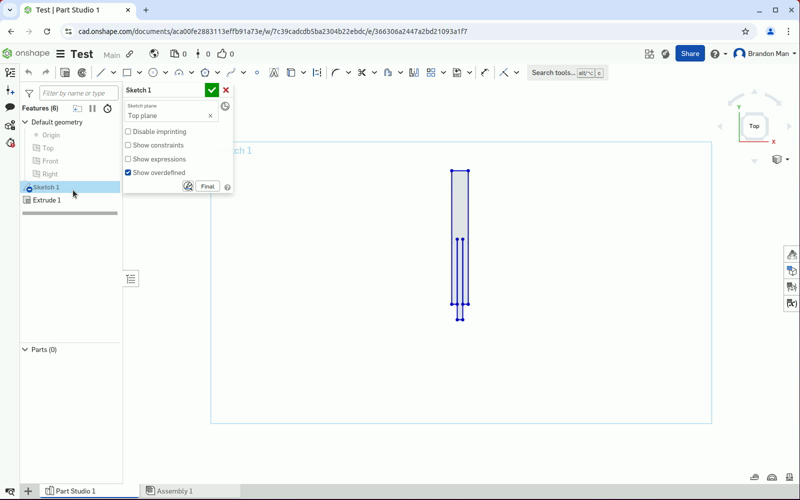
mouse_move(229, 92)
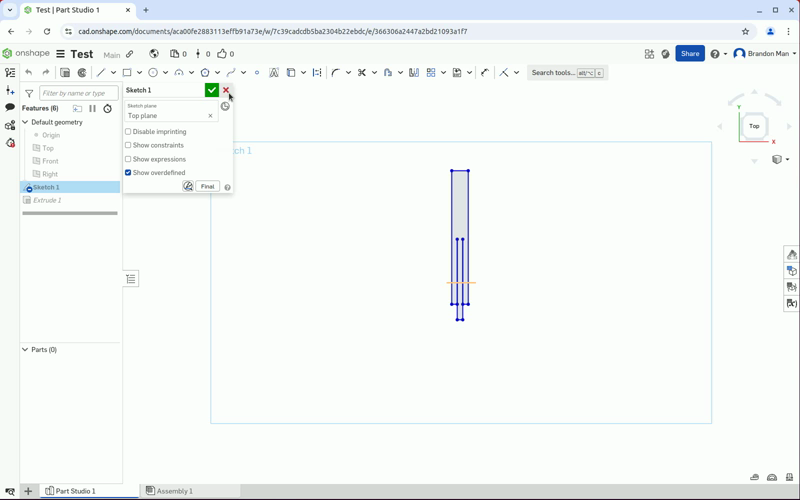
click(229, 92)
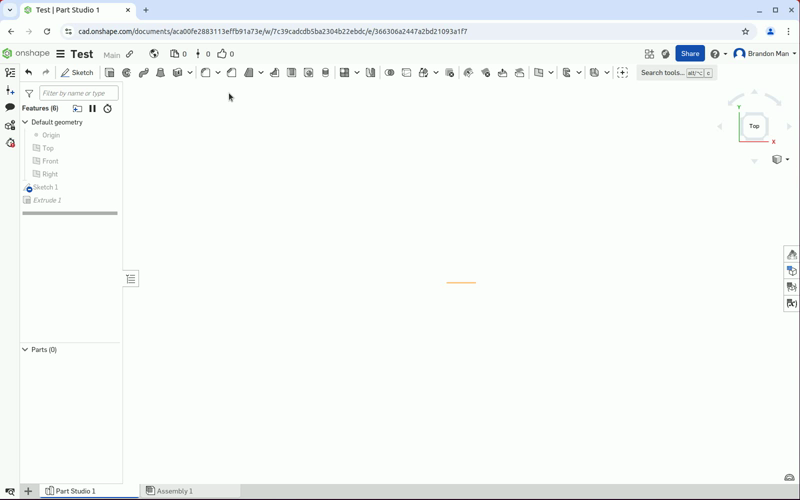
mouse_move(541, 75)
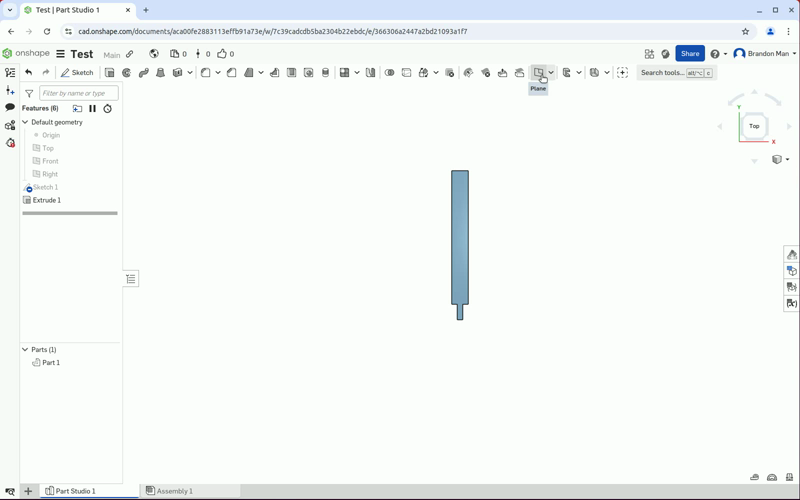
click(541, 75)
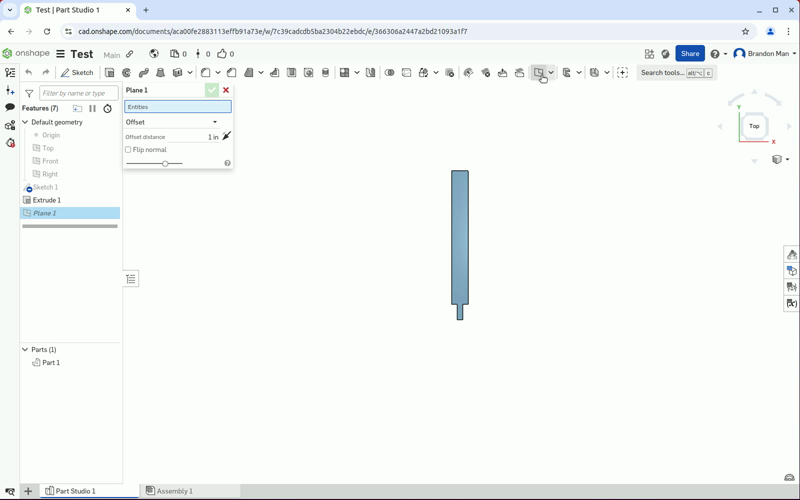
mouse_move(73, 150)
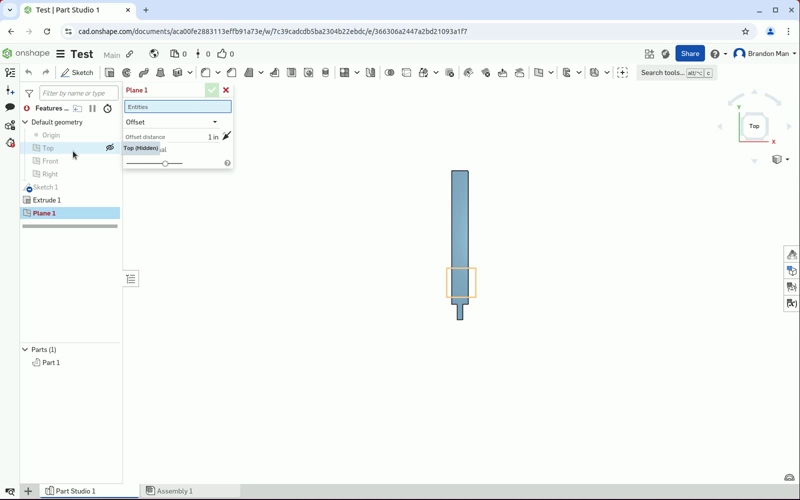
click(73, 150)
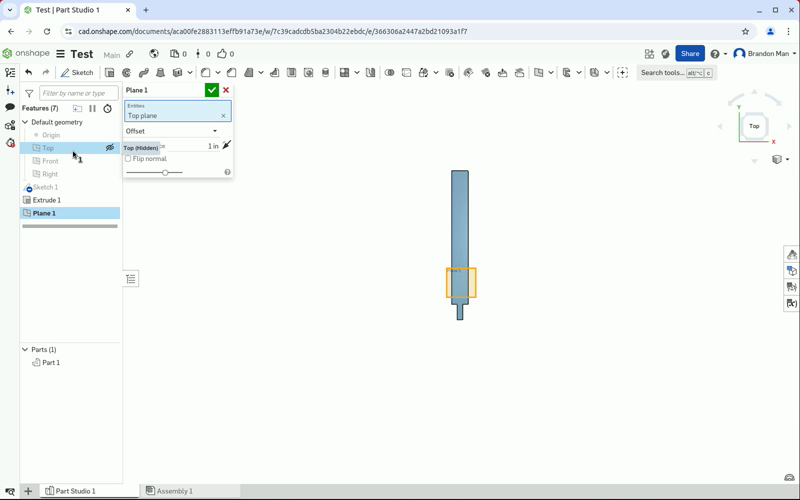
key(tab, 2)
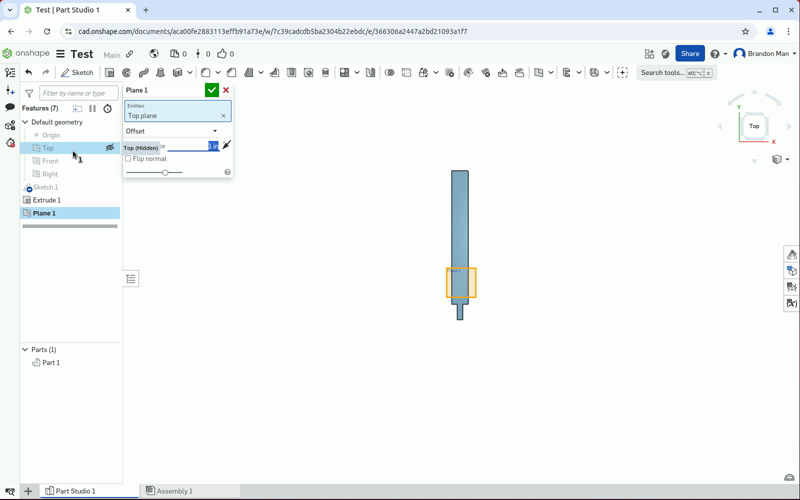
text(0.709)
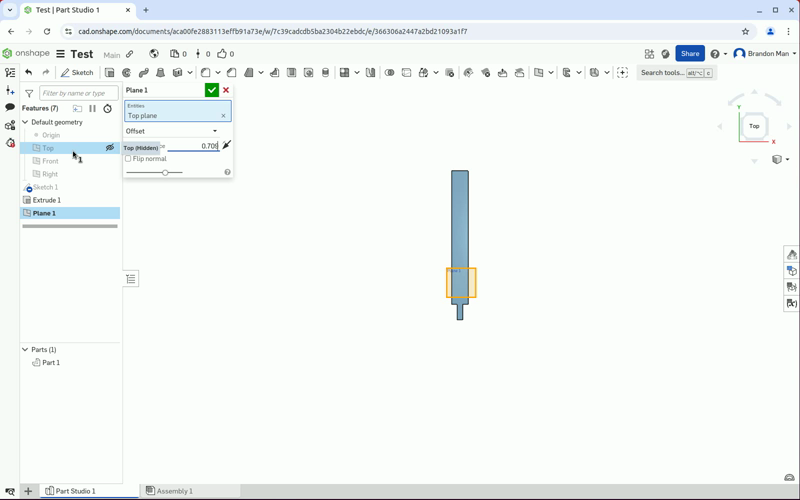
key(enter, 2)
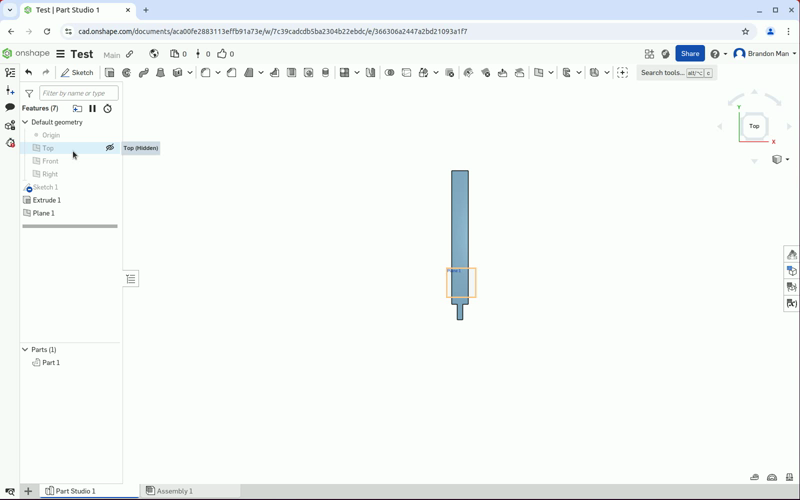
key(shift+s)
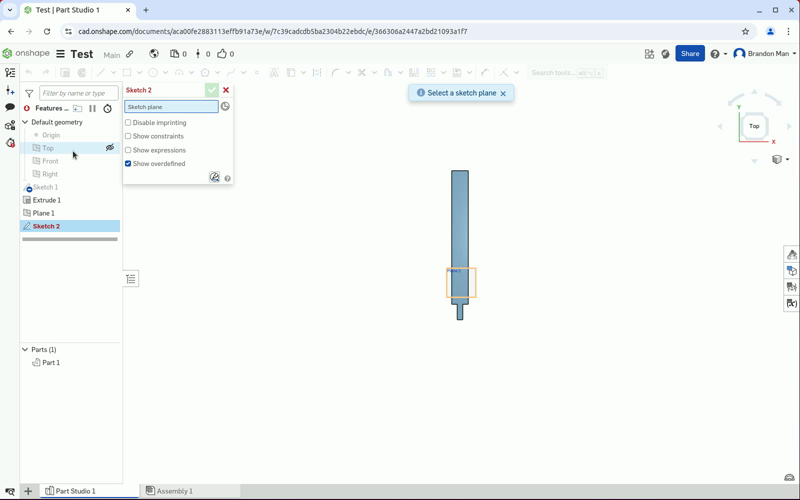
mouse_move(73, 215)
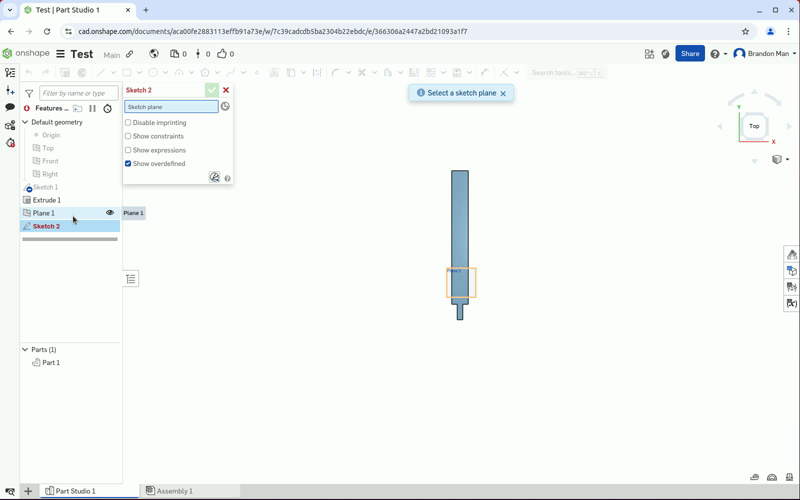
click(73, 215)
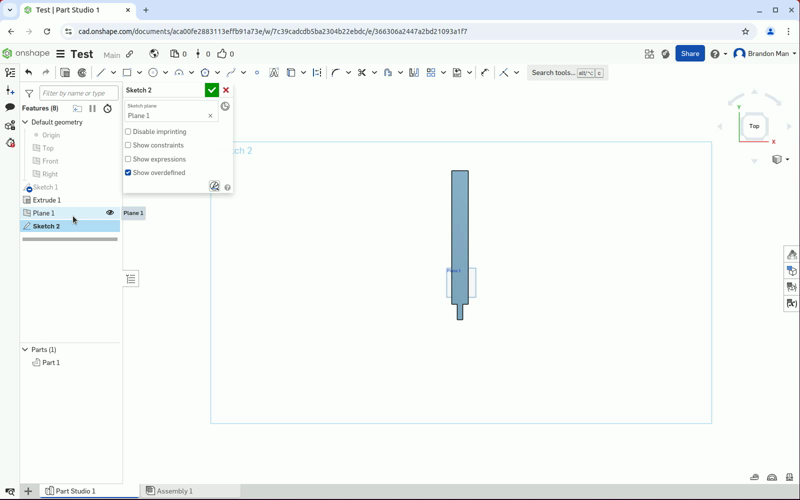
mouse_move(73, 352)
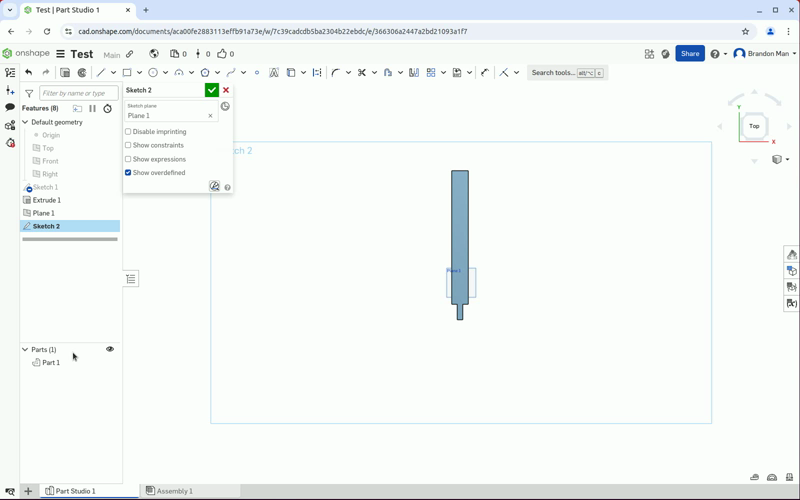
key(y)
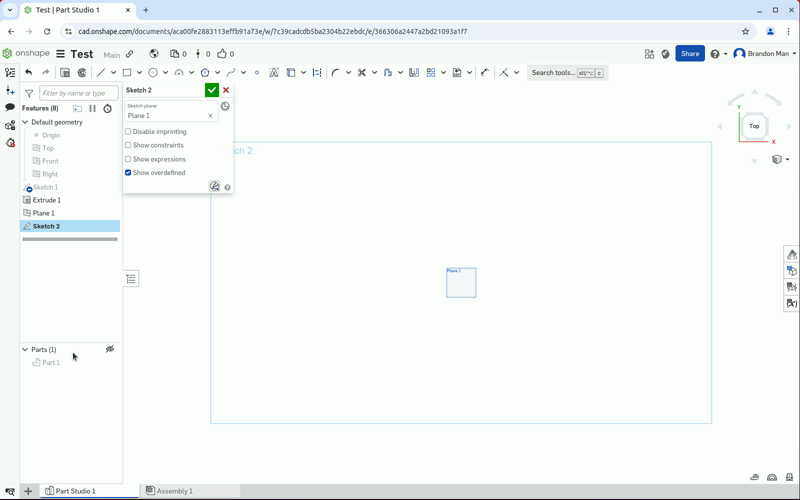
key(l)
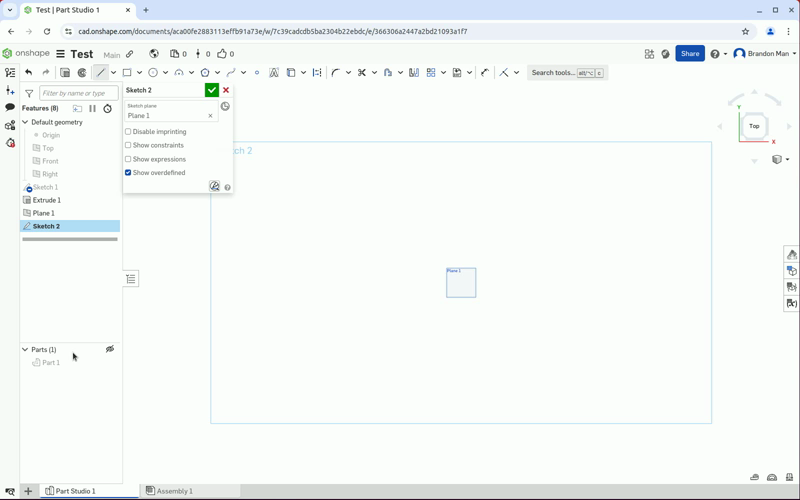
key_down(shift)
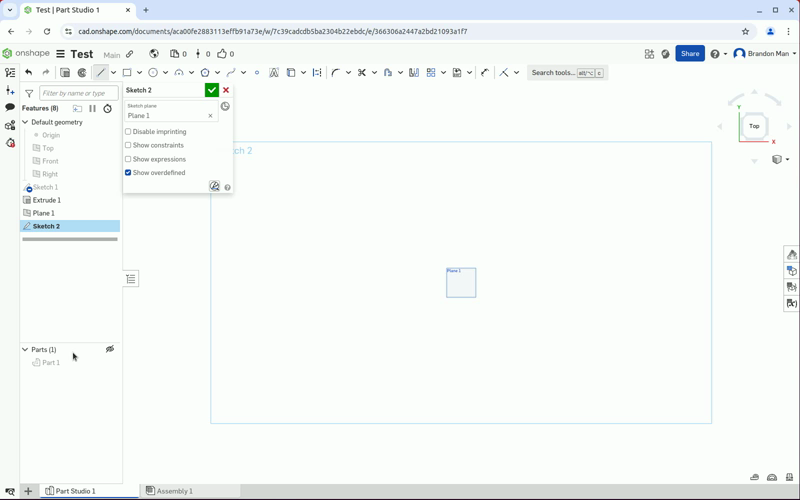
mouse_move(457, 319)
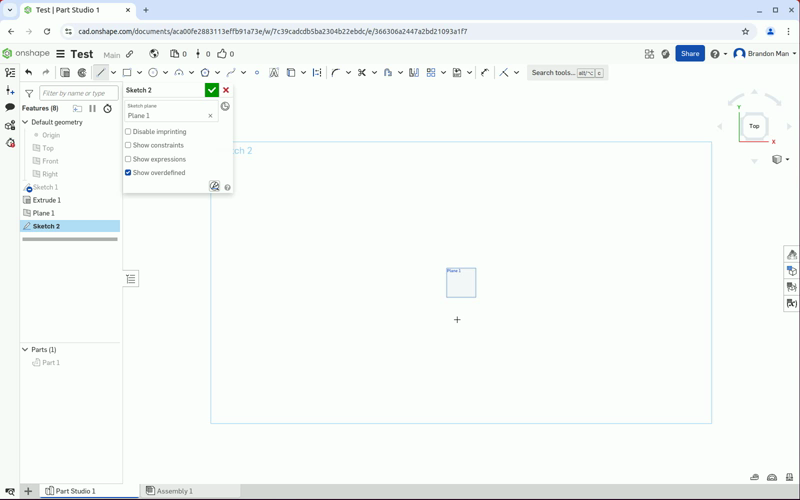
click(457, 319)
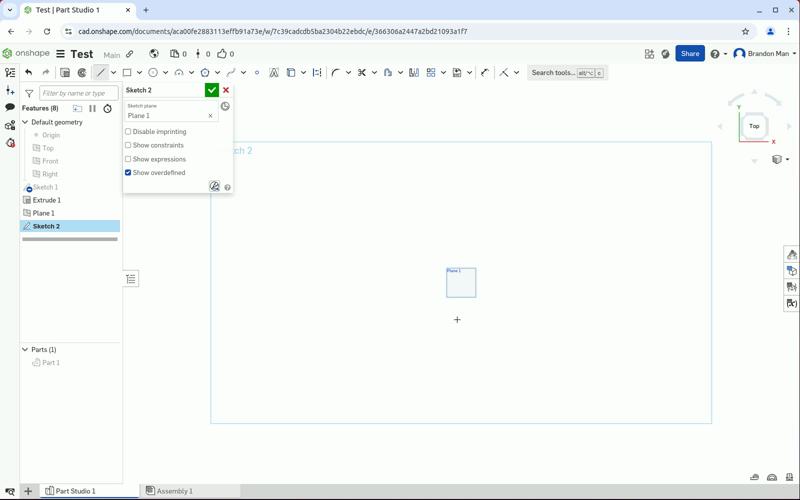
key_up(shift)
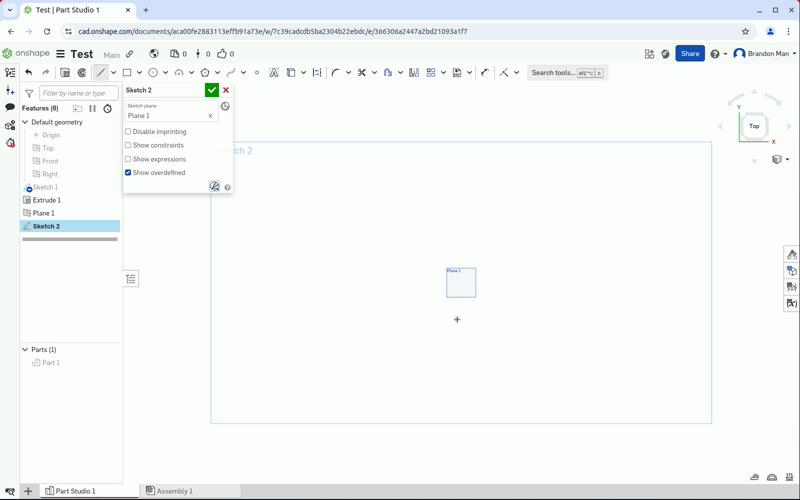
key_down(shift)
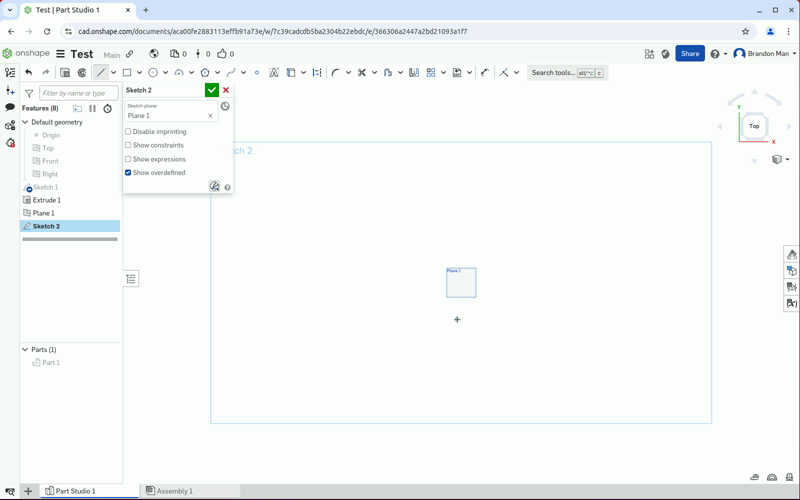
mouse_move(487, 319)
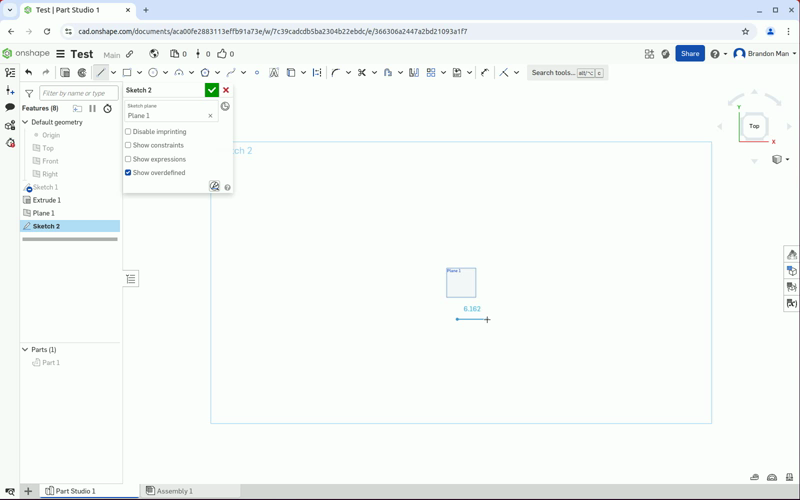
mouse_move(462, 319)
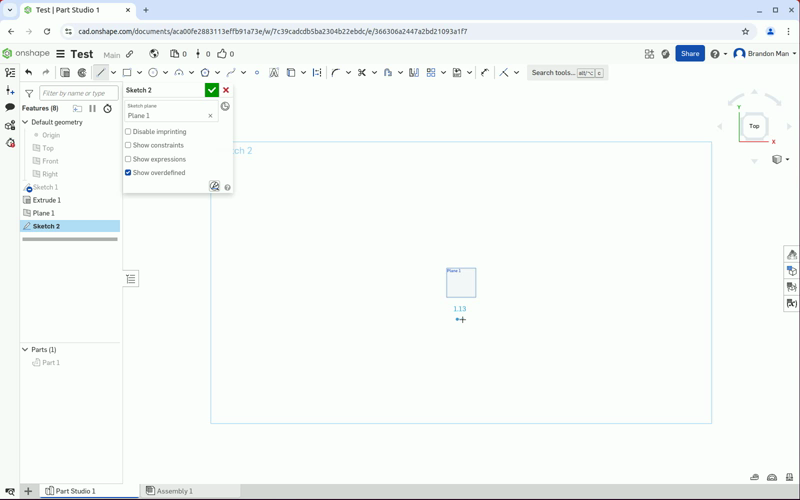
scroll(6)
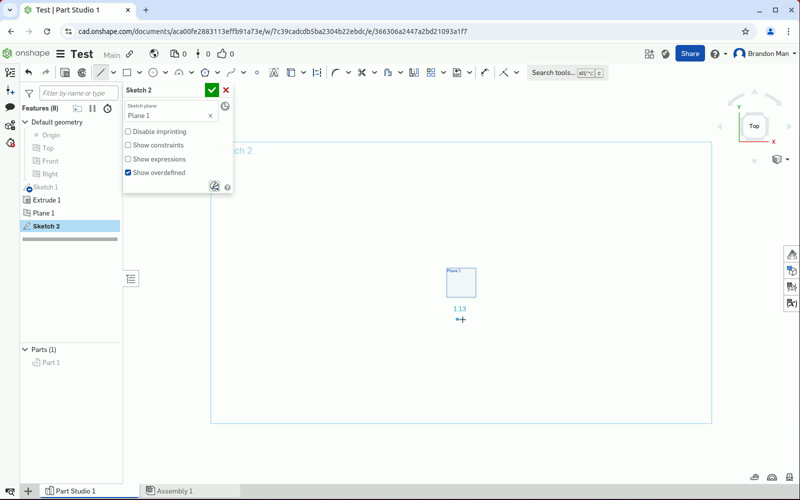
scroll(6)
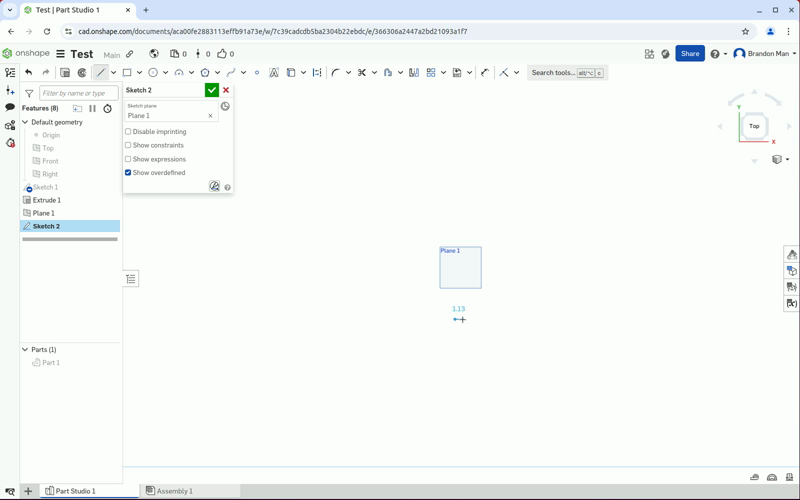
scroll(6)
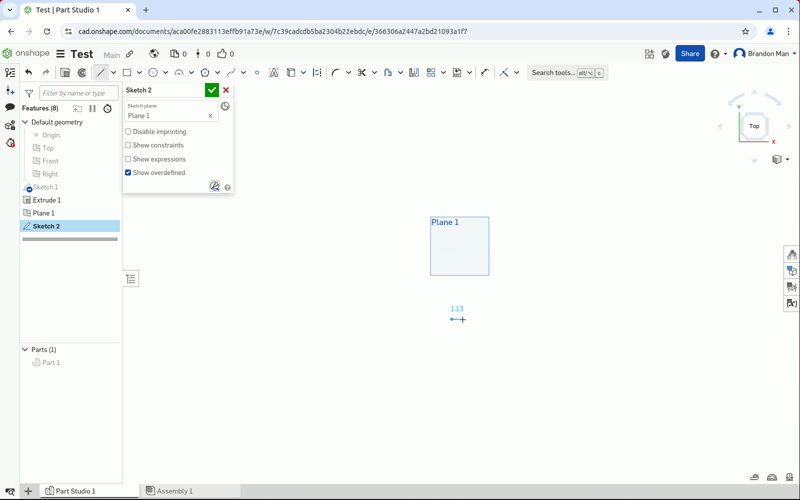
scroll(6)
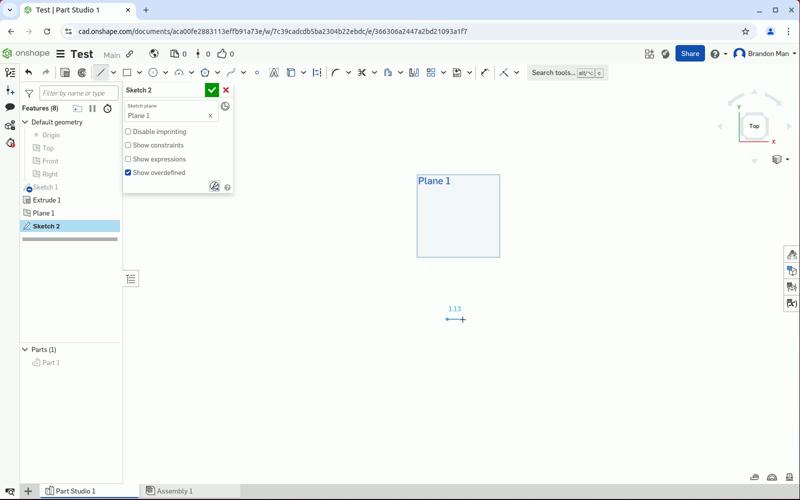
scroll(6)
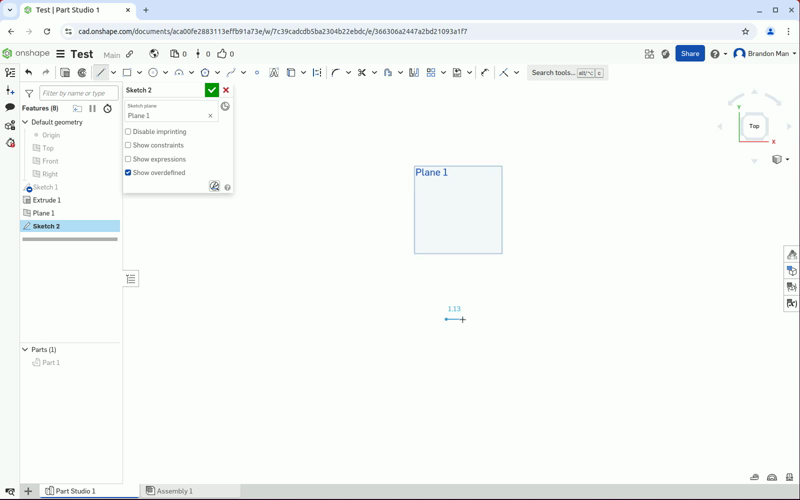
scroll(6)
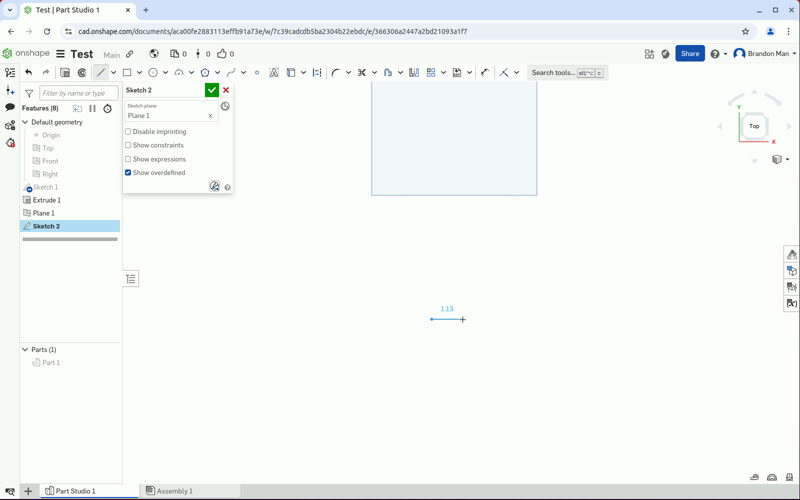
scroll(6)
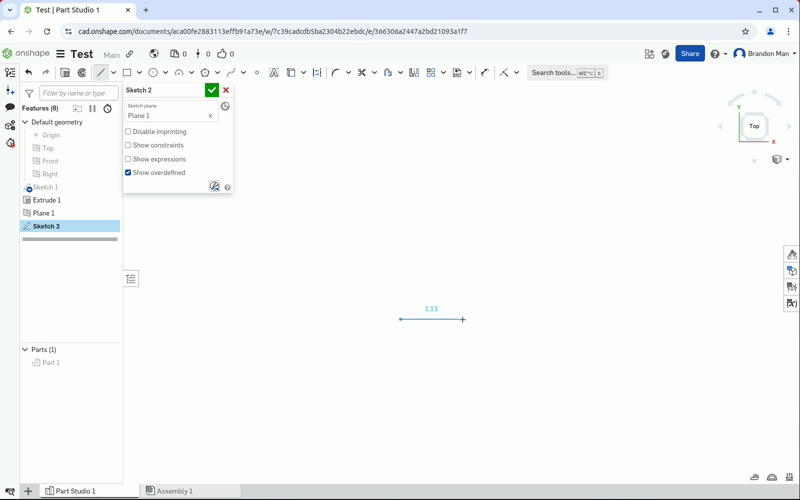
click(462, 319)
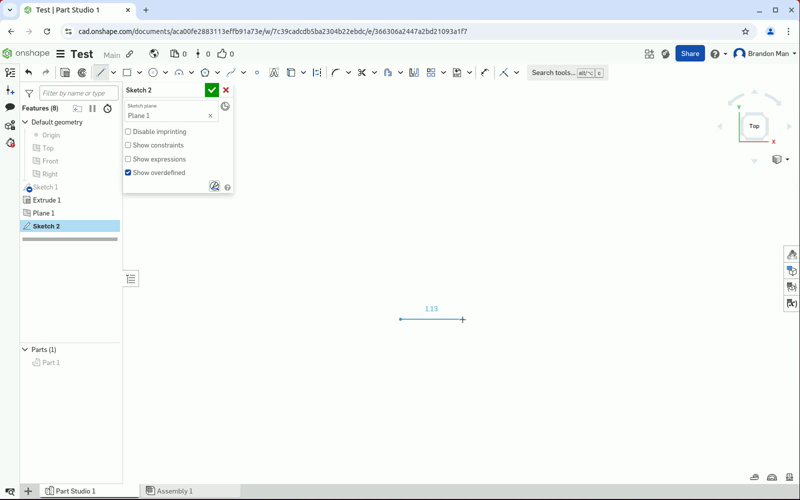
scroll(-6)
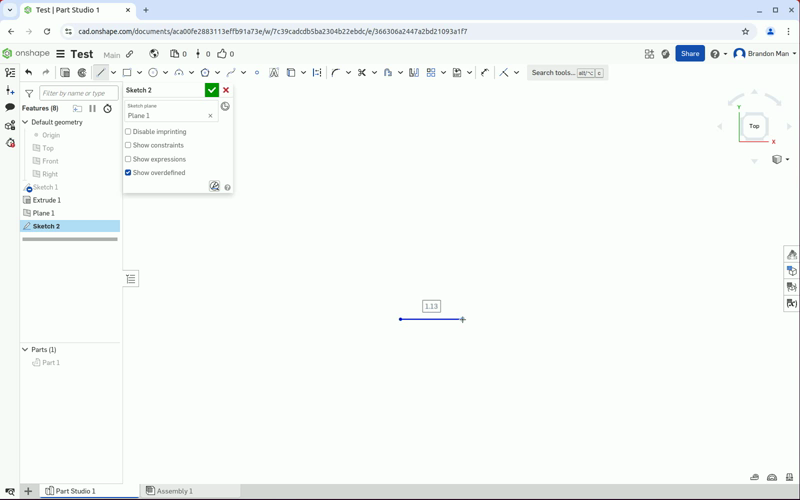
scroll(-6)
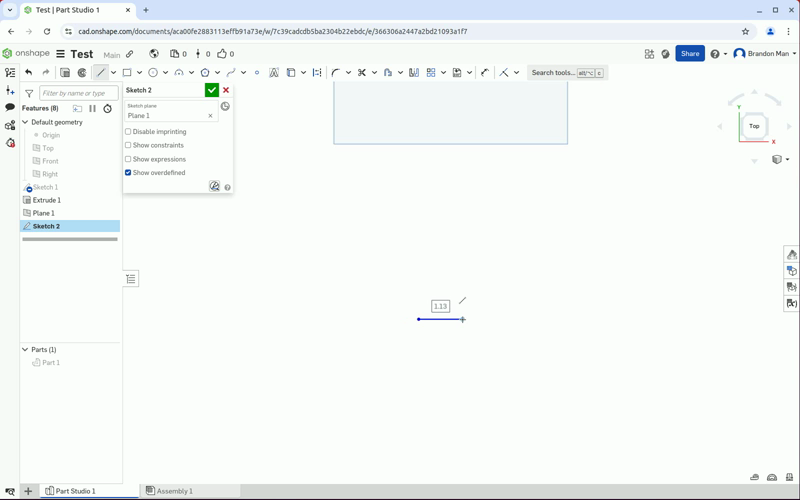
scroll(-6)
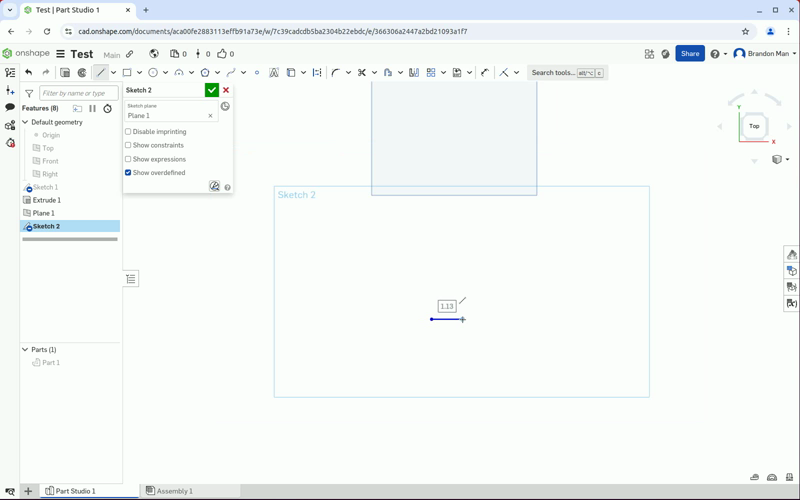
scroll(-6)
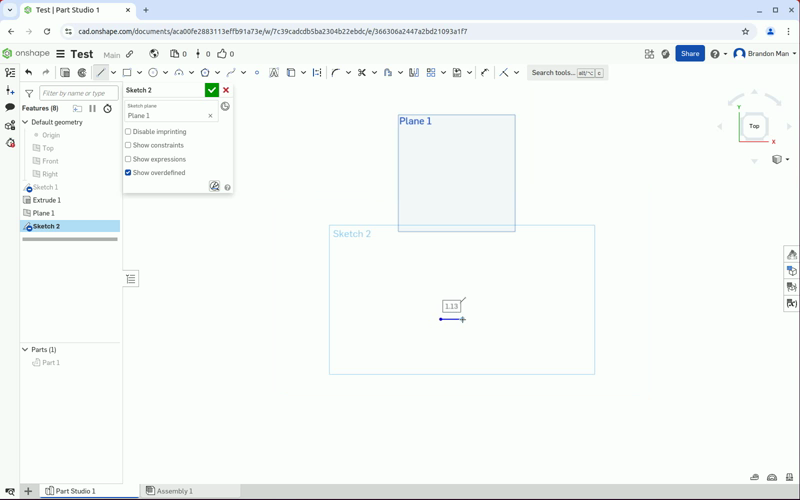
scroll(-6)
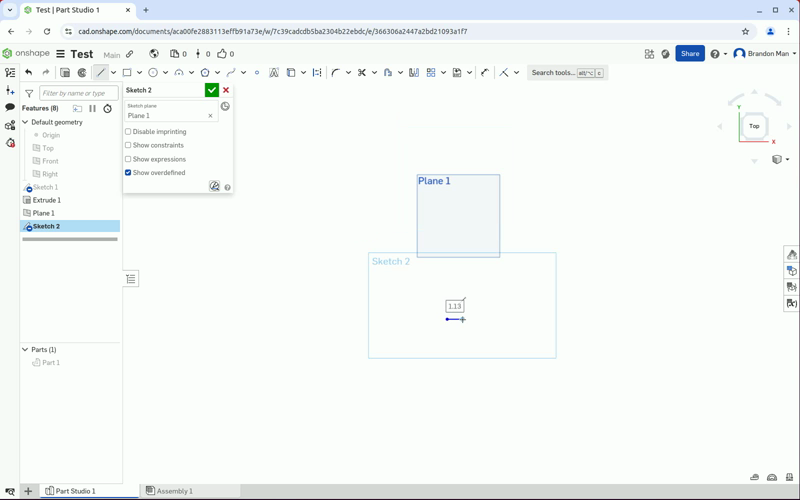
scroll(-6)
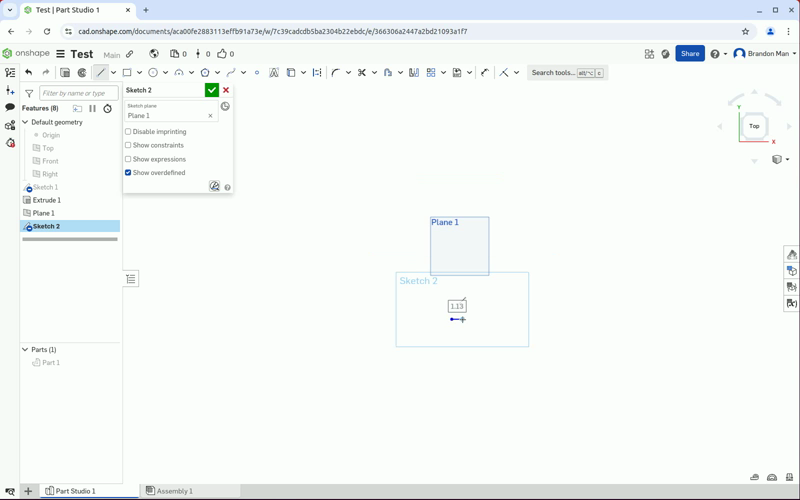
scroll(-6)
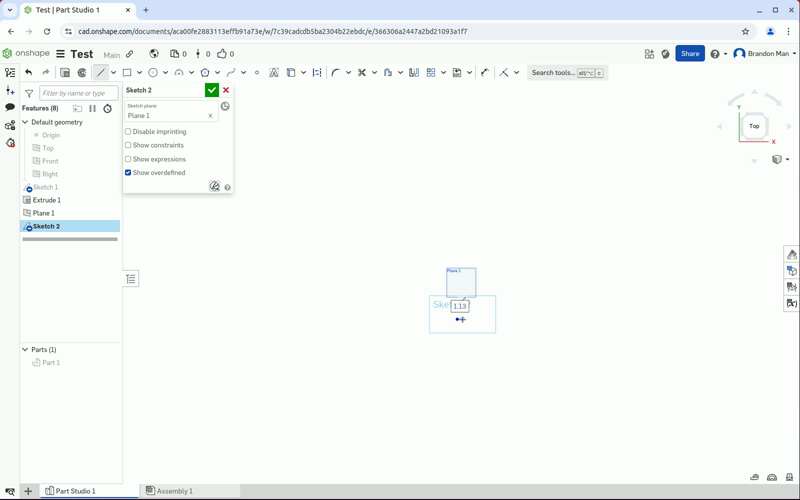
key_up(shift)
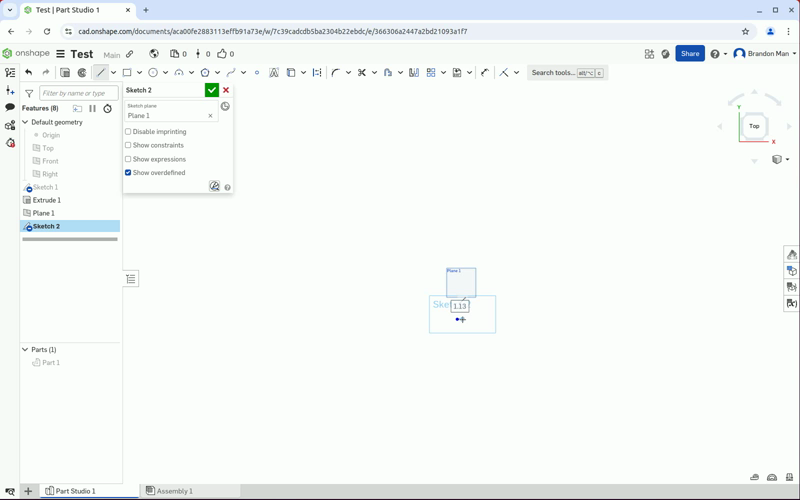
key_down(shift)
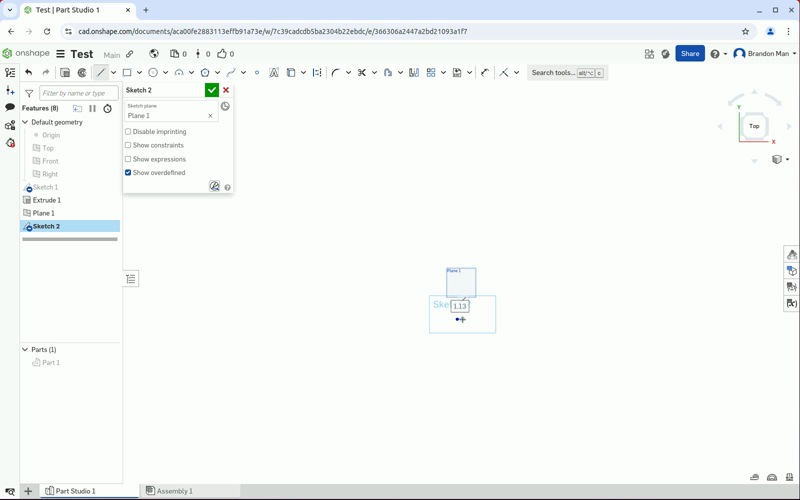
mouse_move(492, 319)
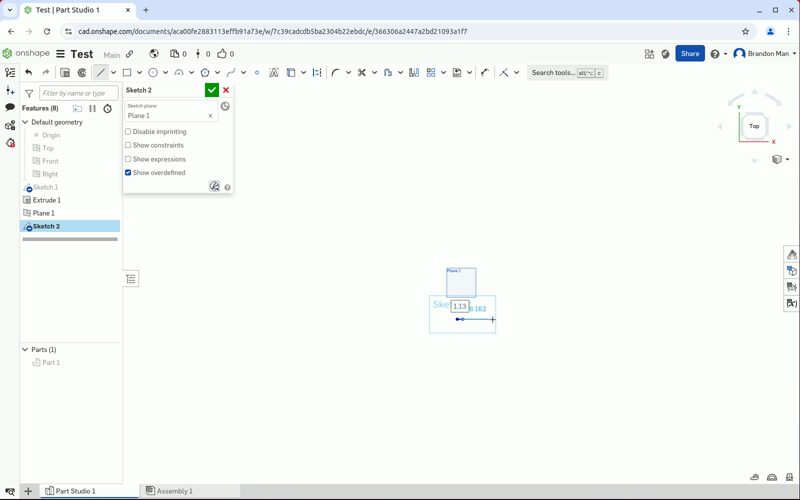
mouse_move(462, 303)
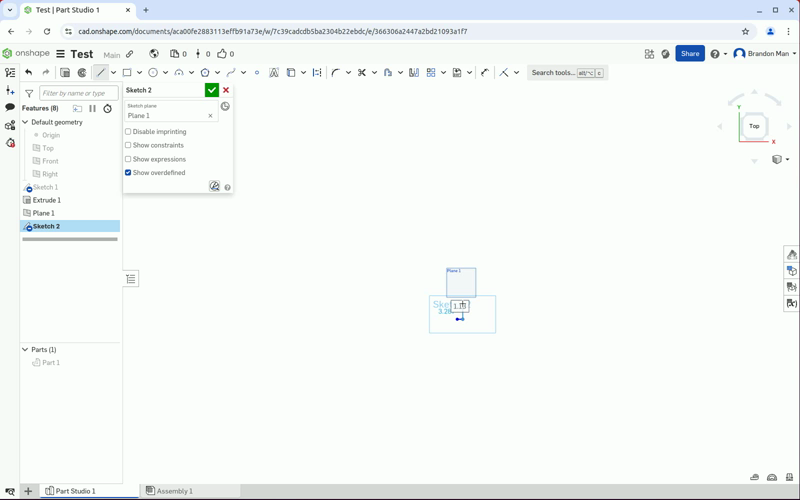
click(462, 303)
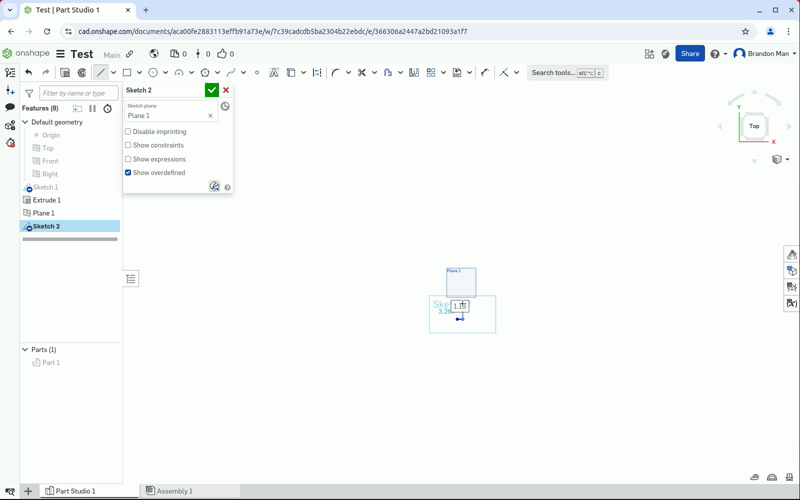
key_up(shift)
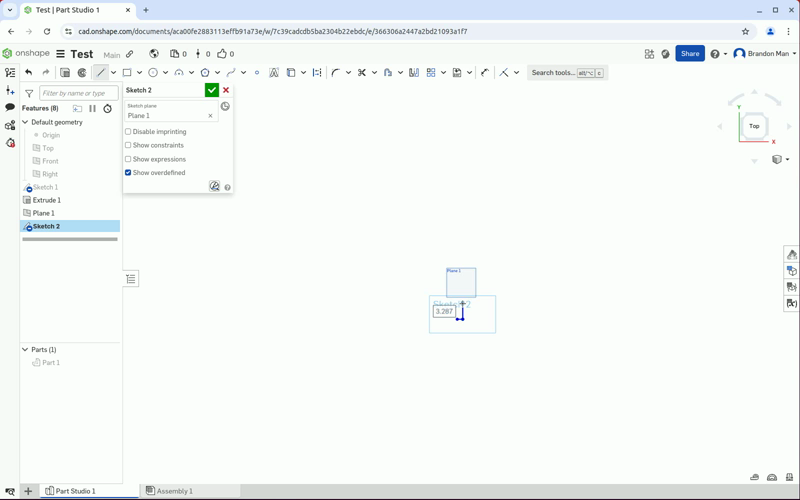
key_down(shift)
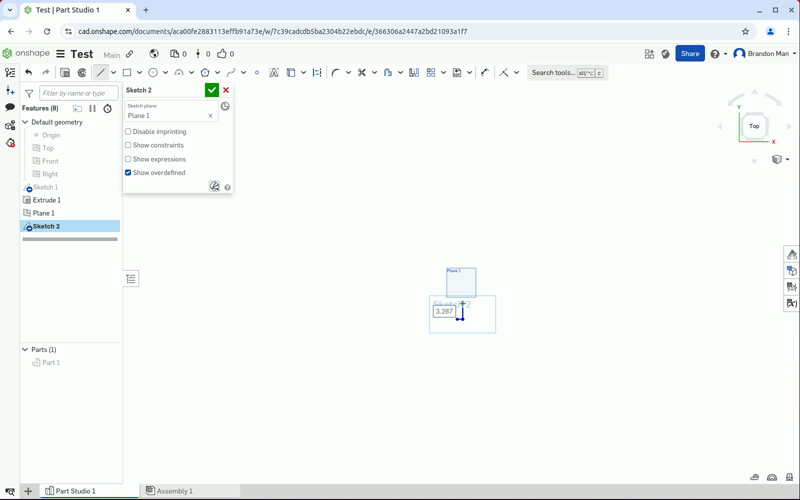
mouse_move(492, 303)
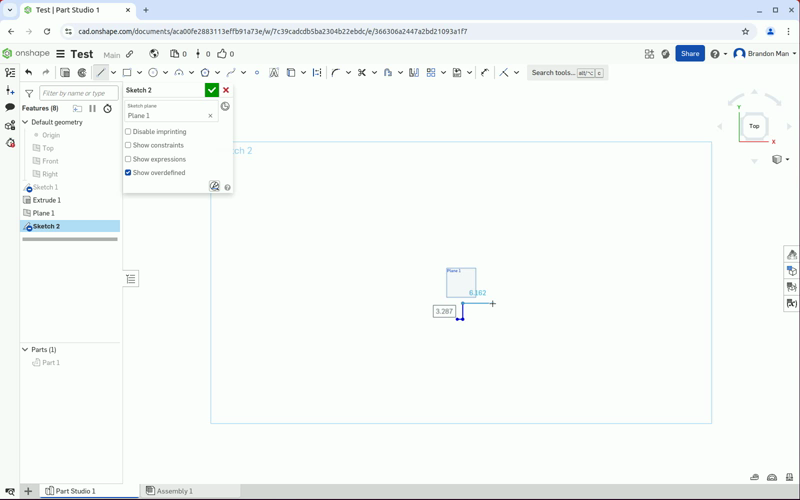
mouse_move(457, 303)
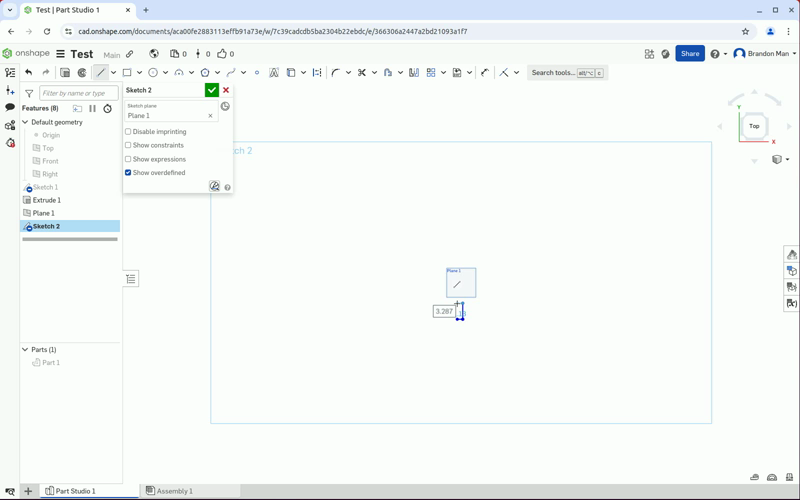
scroll(6)
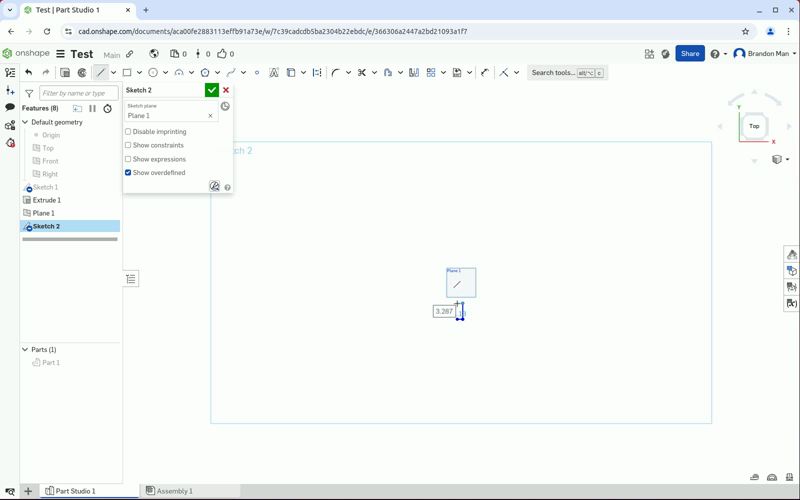
scroll(6)
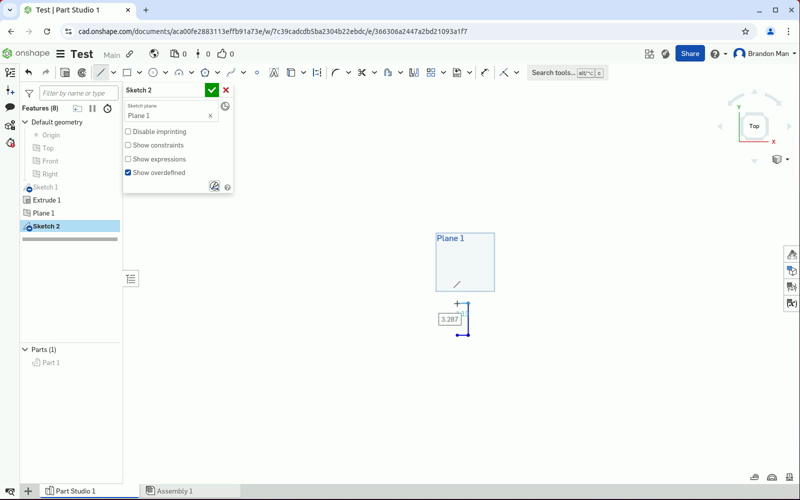
scroll(6)
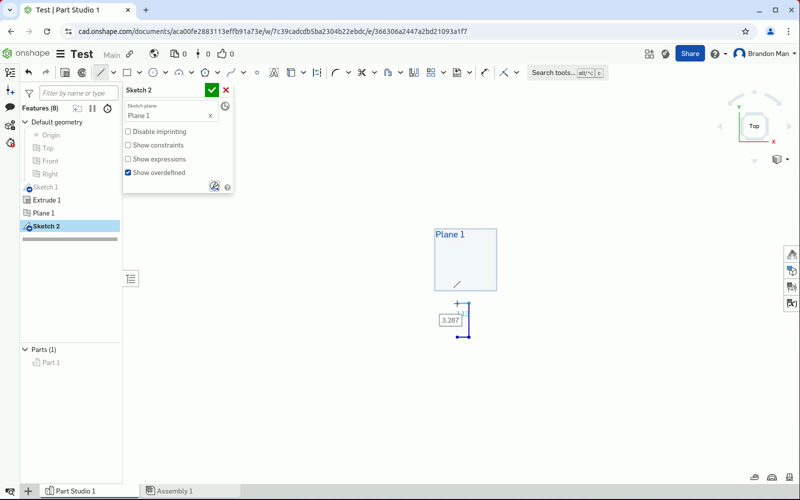
scroll(6)
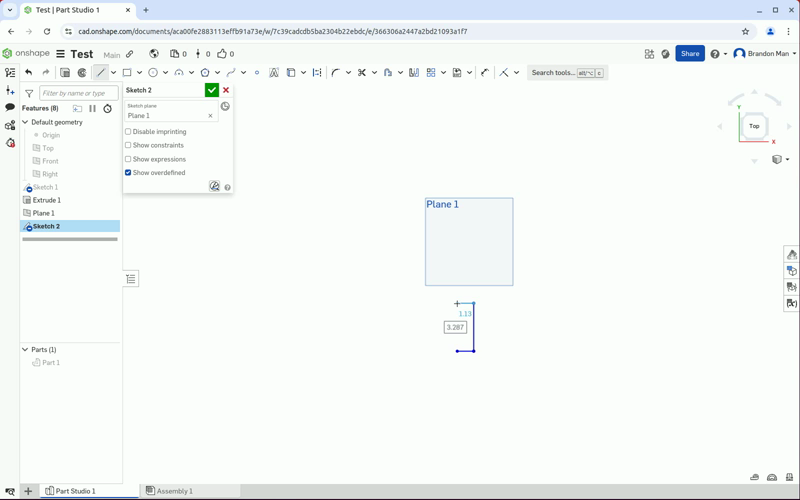
scroll(6)
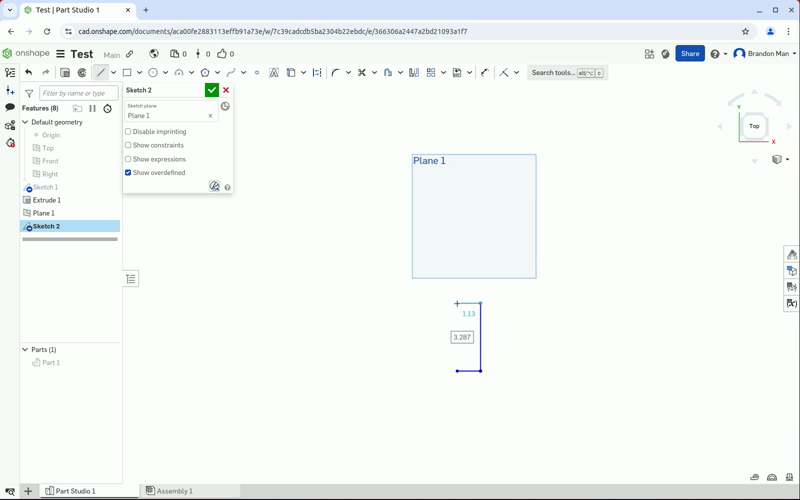
scroll(6)
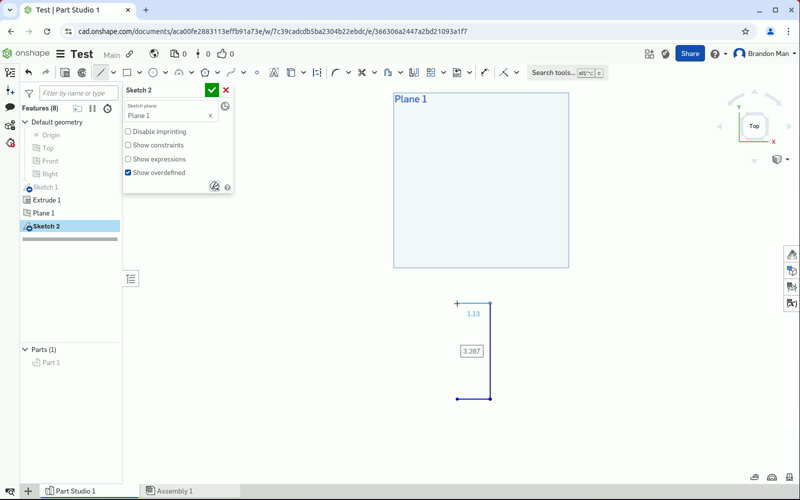
scroll(6)
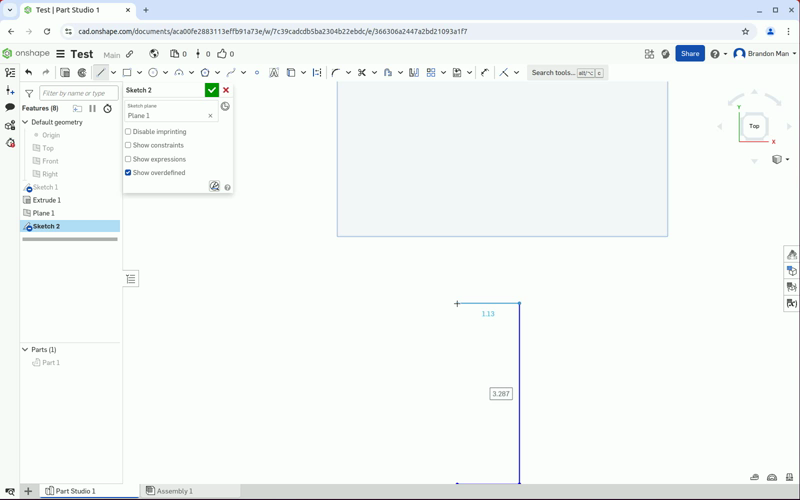
click(457, 303)
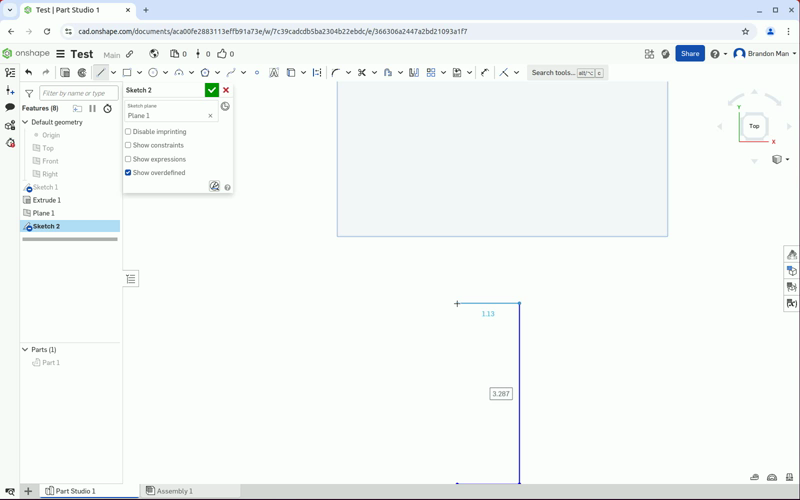
scroll(-6)
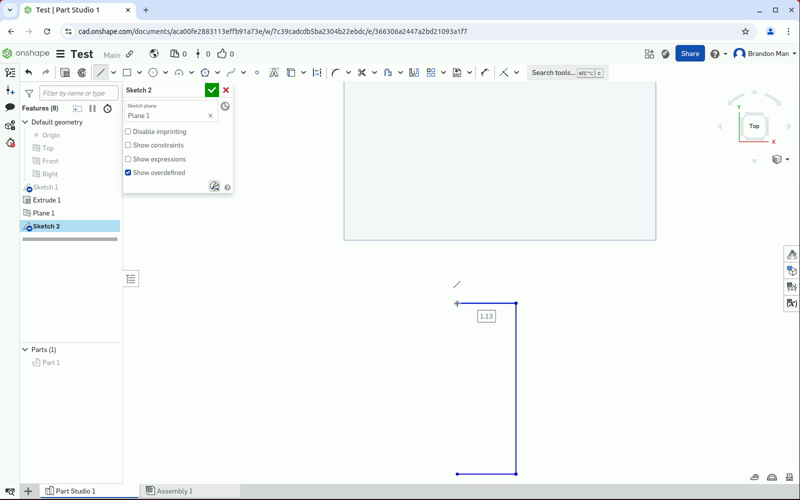
scroll(-6)
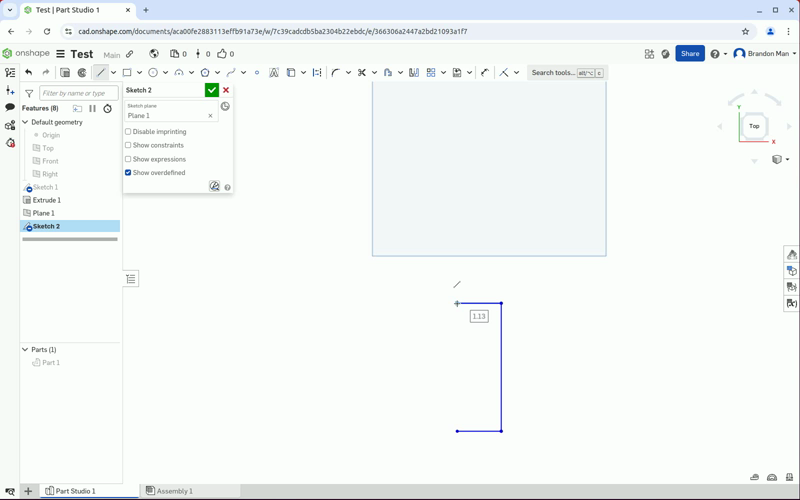
scroll(-6)
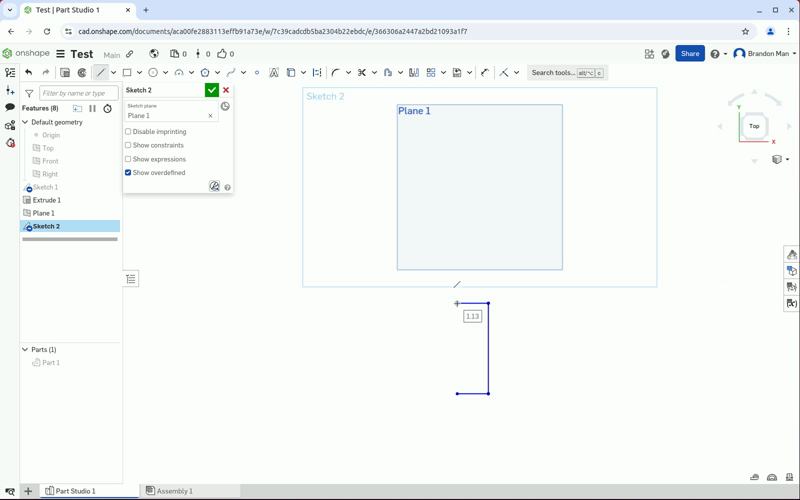
scroll(-6)
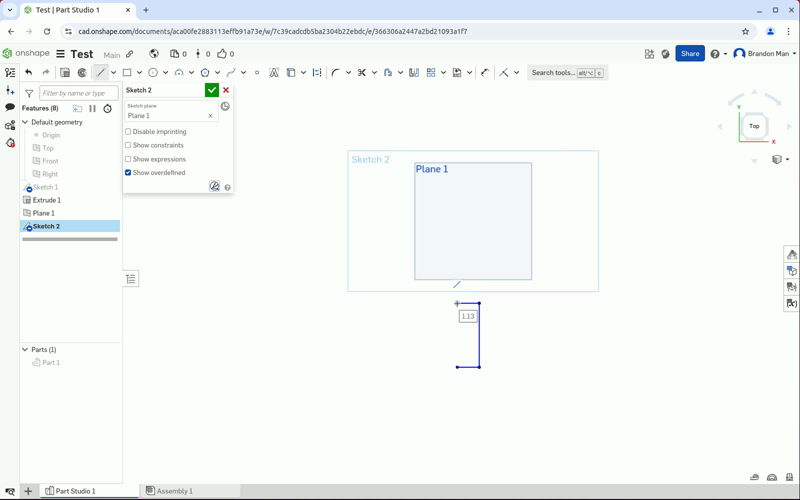
scroll(-6)
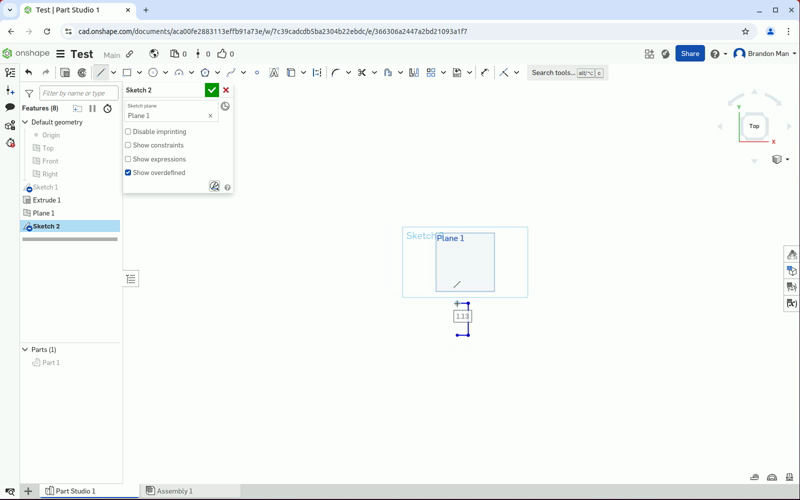
scroll(-6)
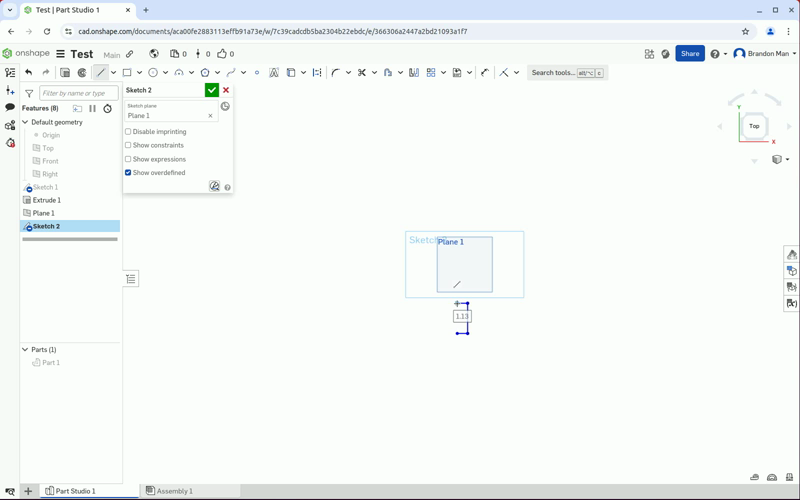
scroll(-6)
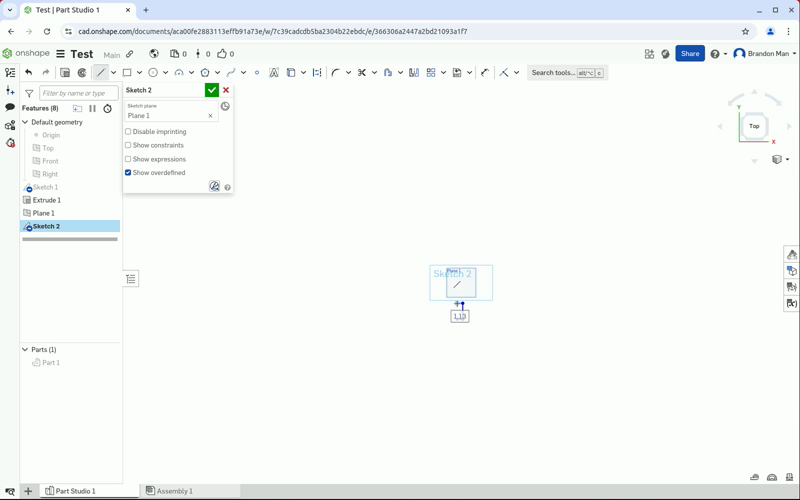
key_up(shift)
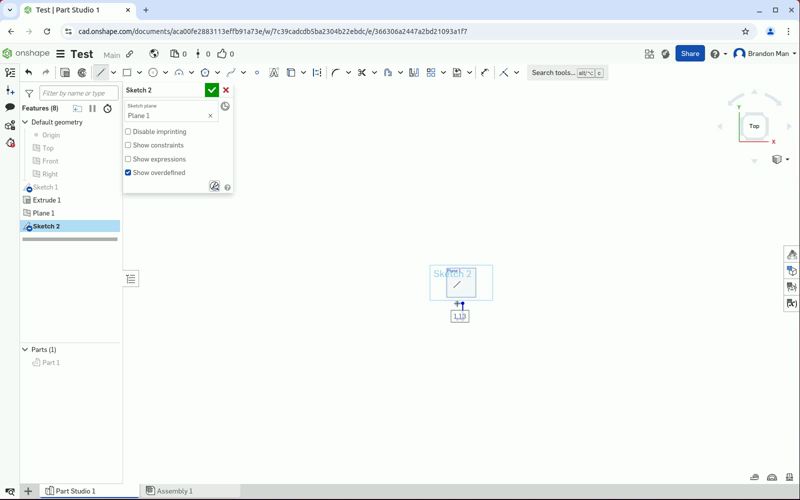
mouse_move(487, 303)
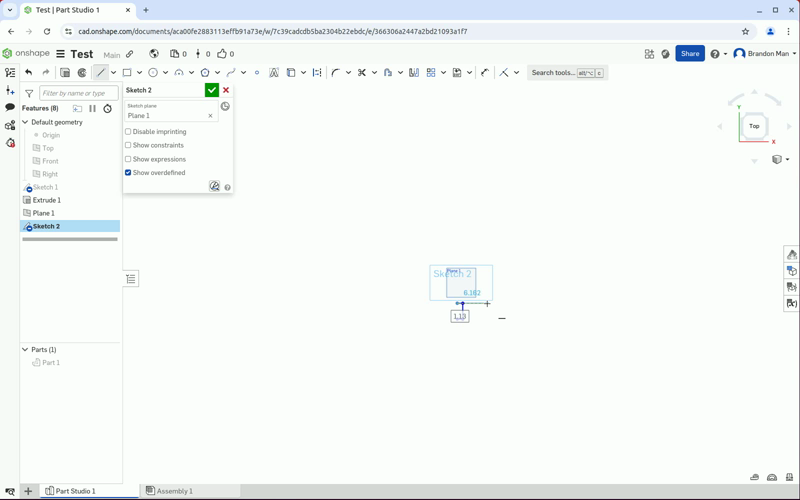
key_down(shift)
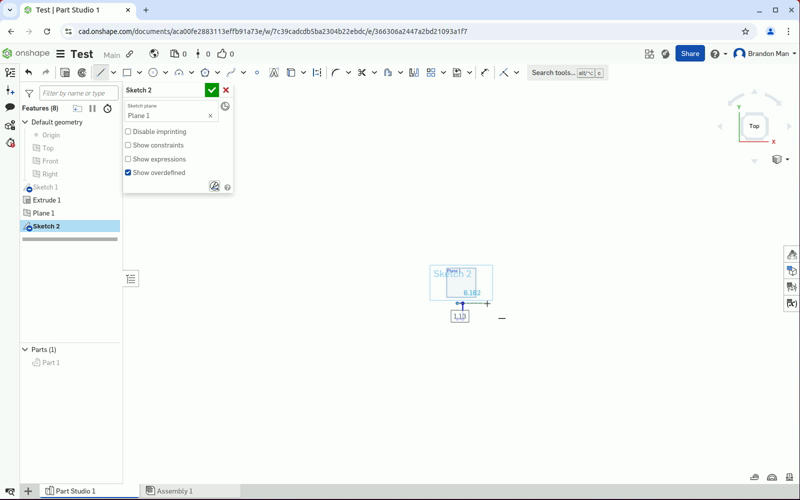
mouse_move(457, 319)
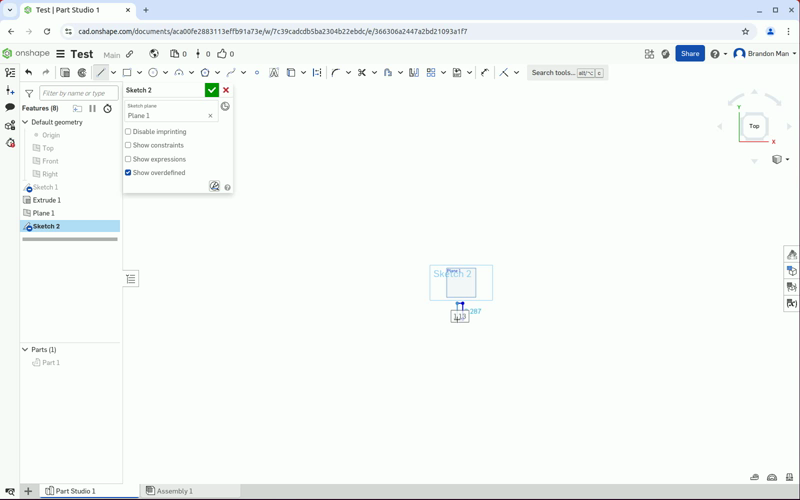
key_up(shift)
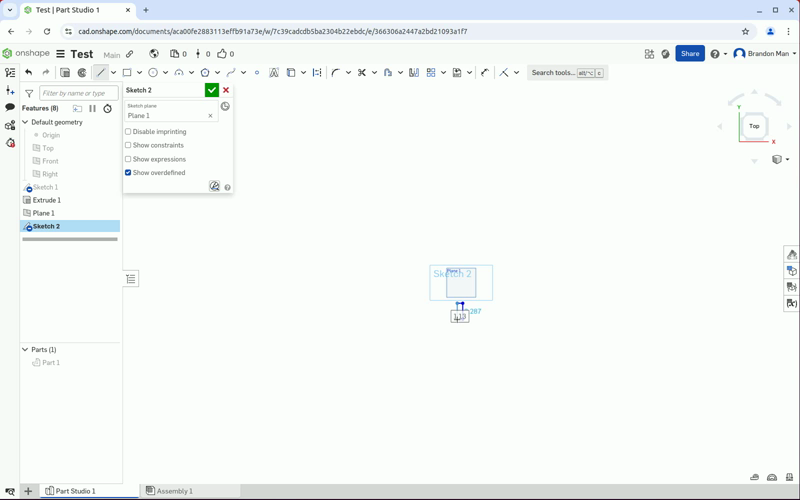
click(457, 319)
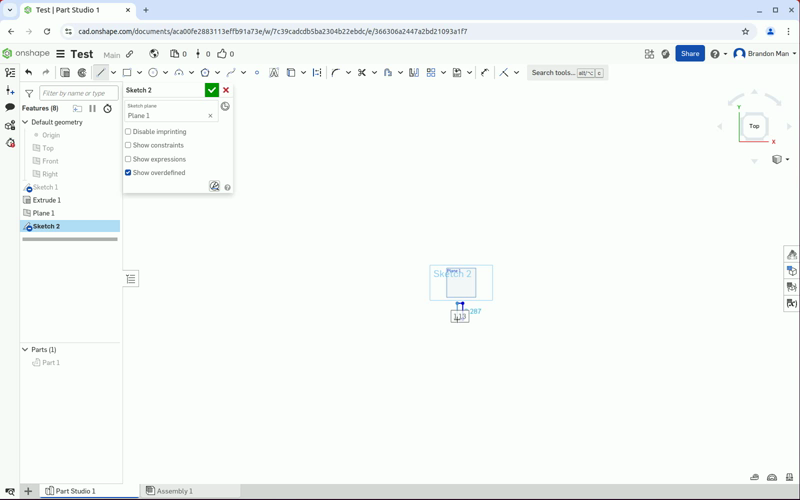
key(esc)
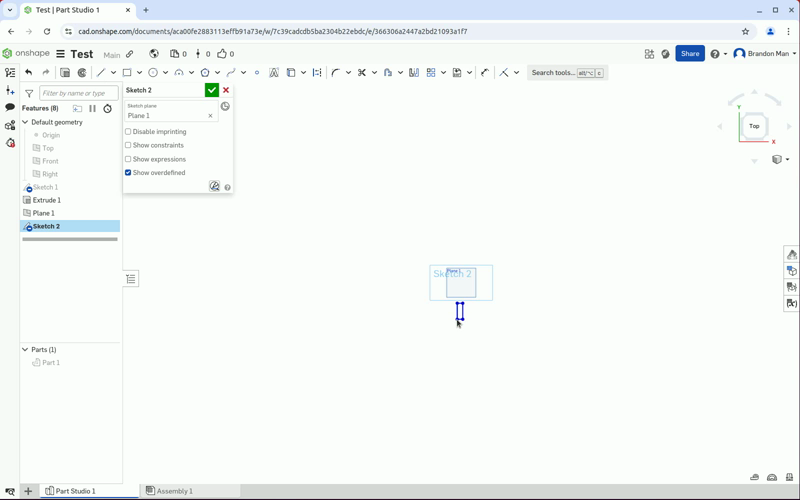
mouse_move(460, 315)
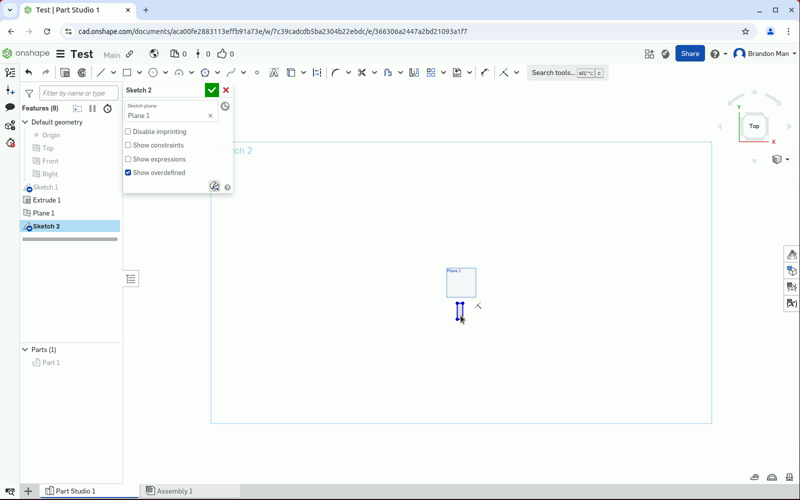
scroll(6)
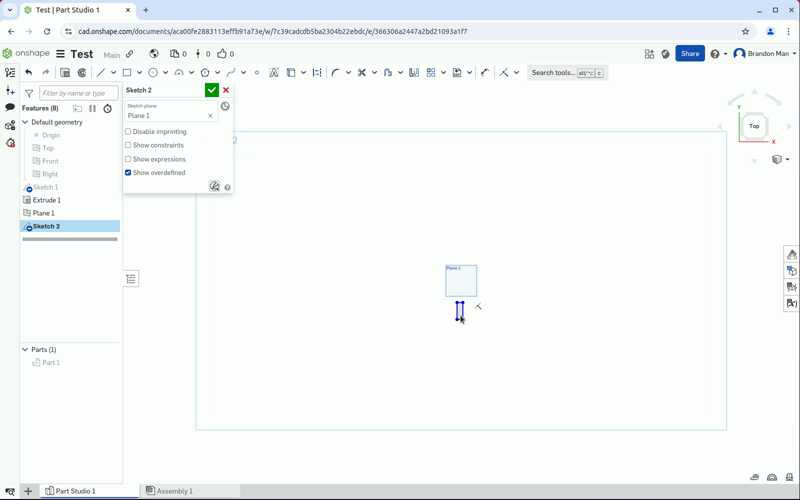
scroll(6)
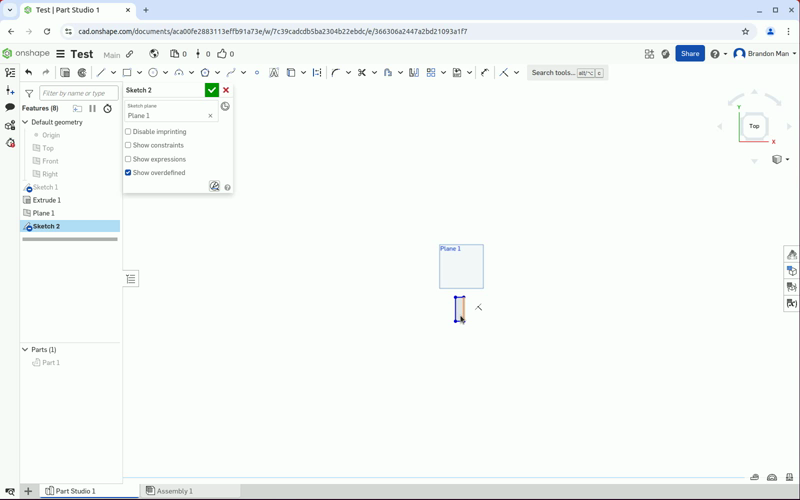
scroll(6)
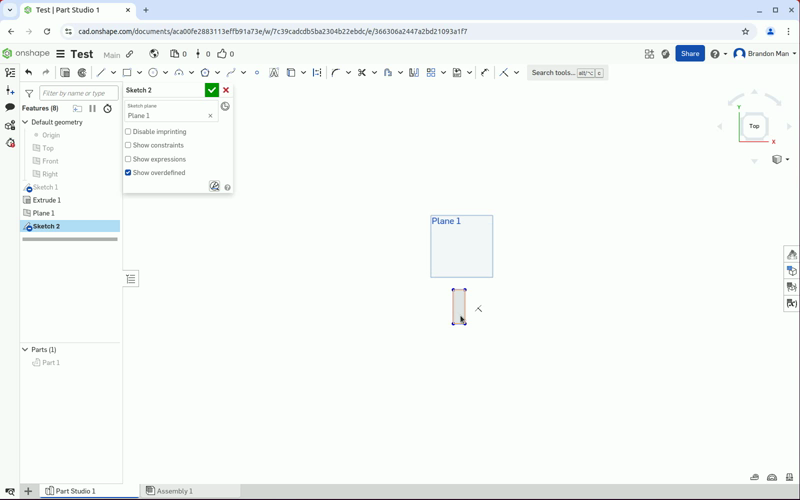
scroll(6)
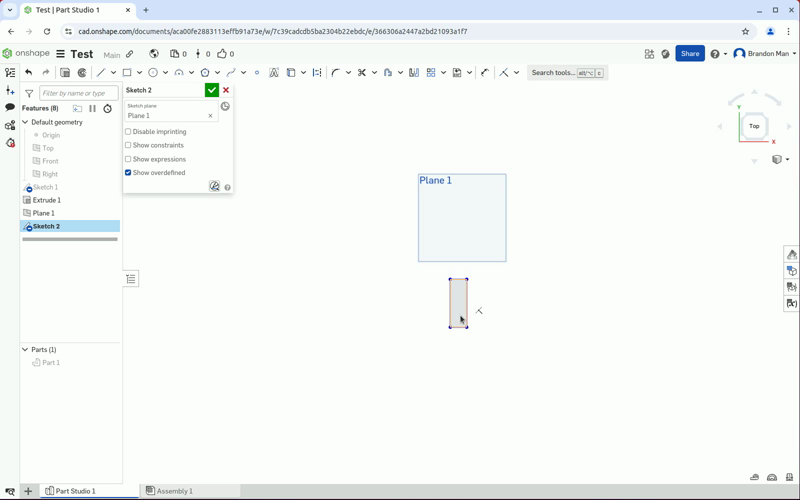
scroll(6)
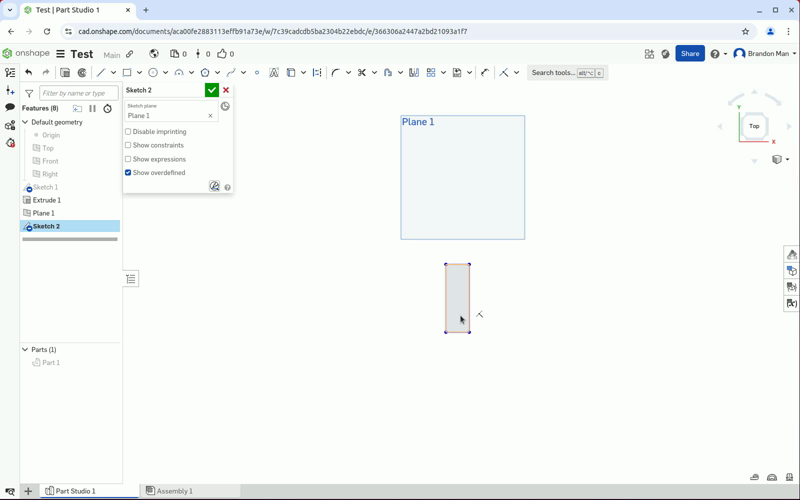
scroll(6)
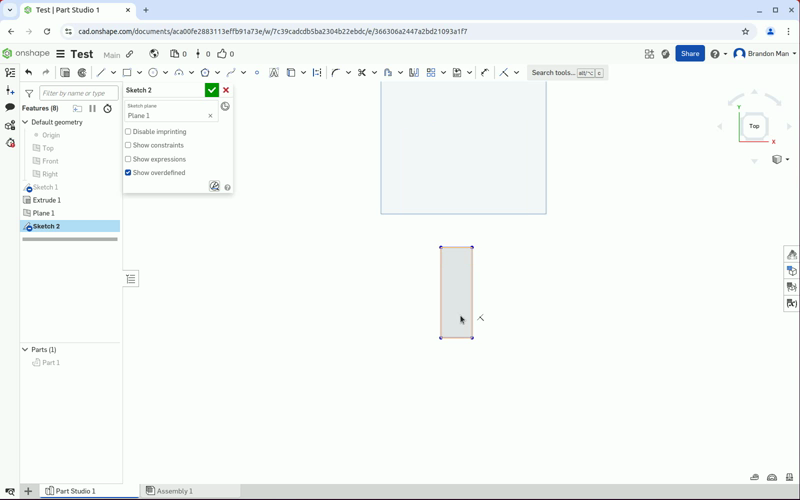
scroll(6)
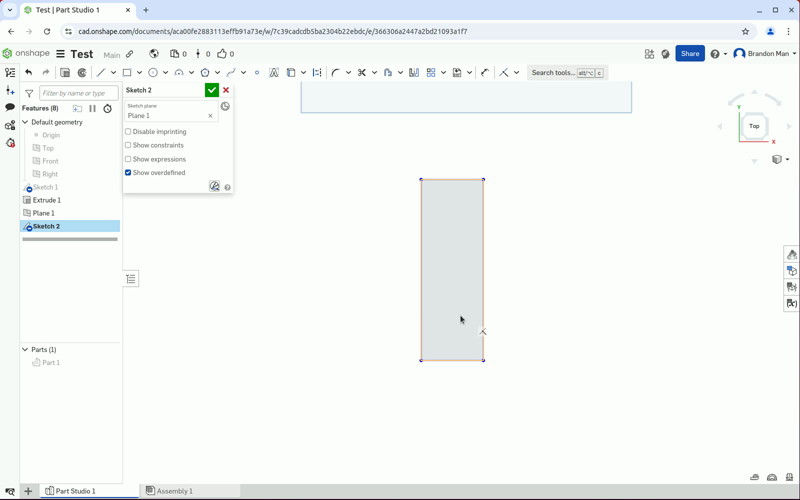
click(460, 315)
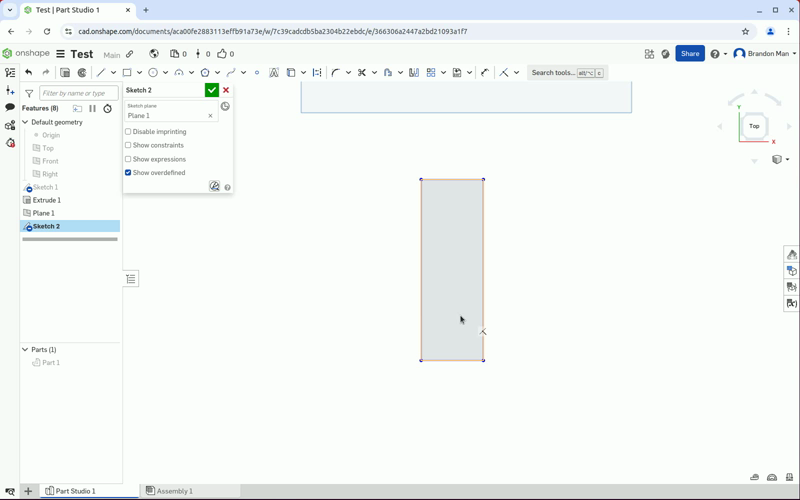
scroll(-6)
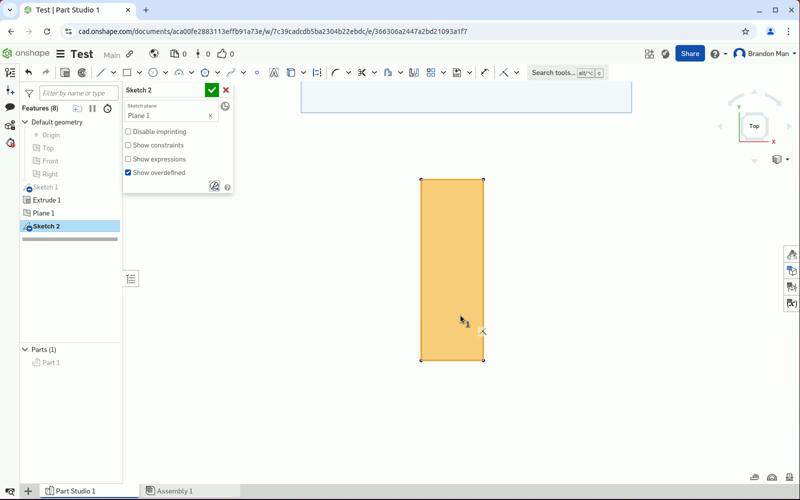
scroll(-6)
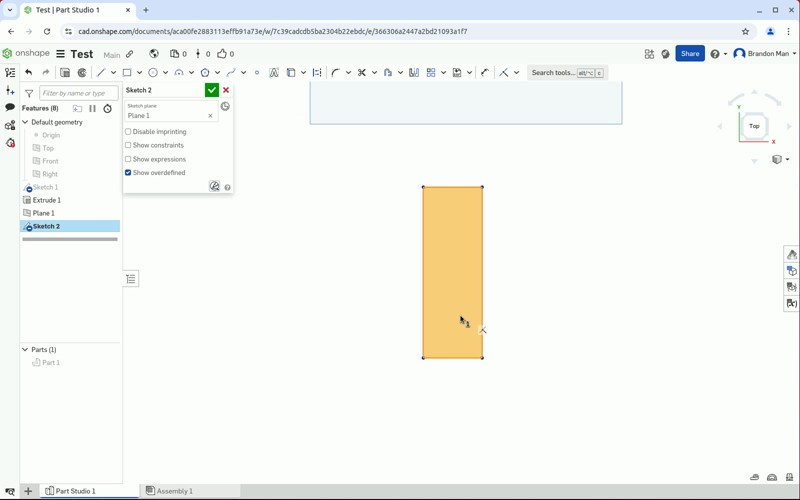
scroll(-6)
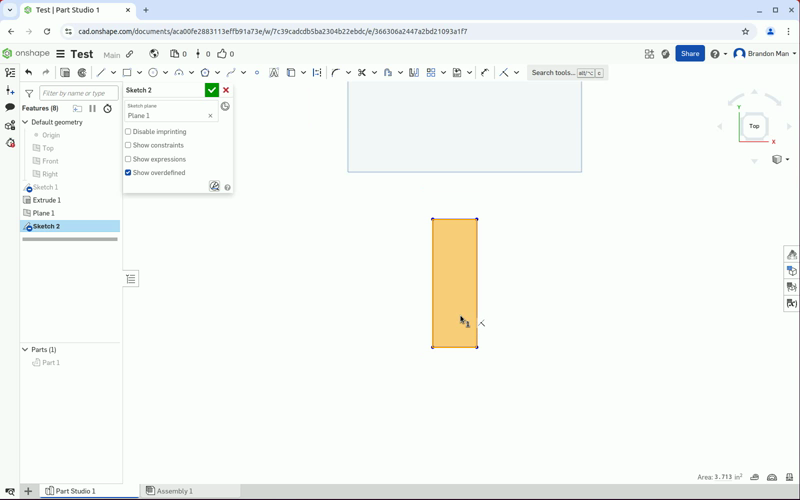
scroll(-6)
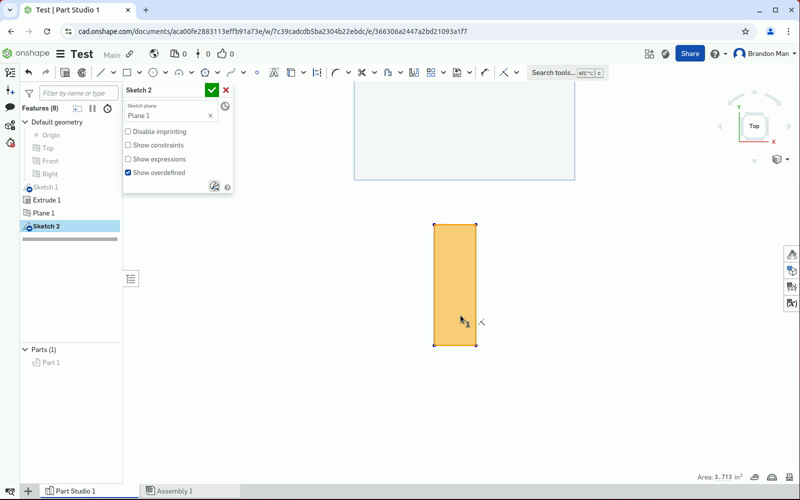
scroll(-6)
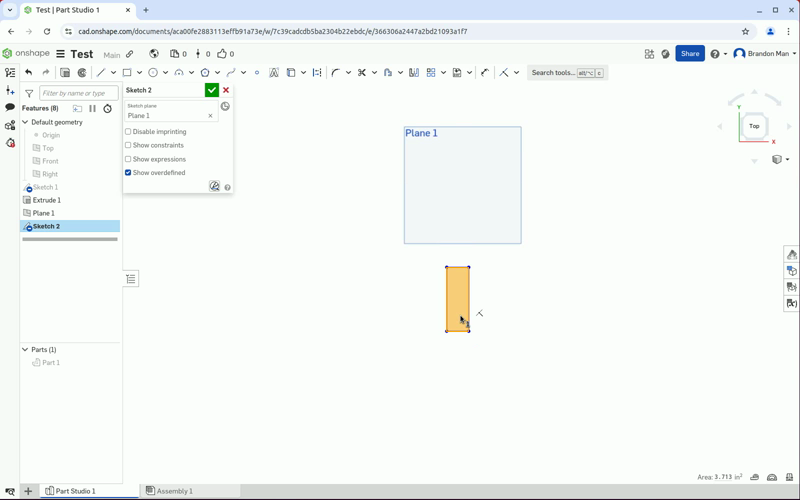
scroll(-6)
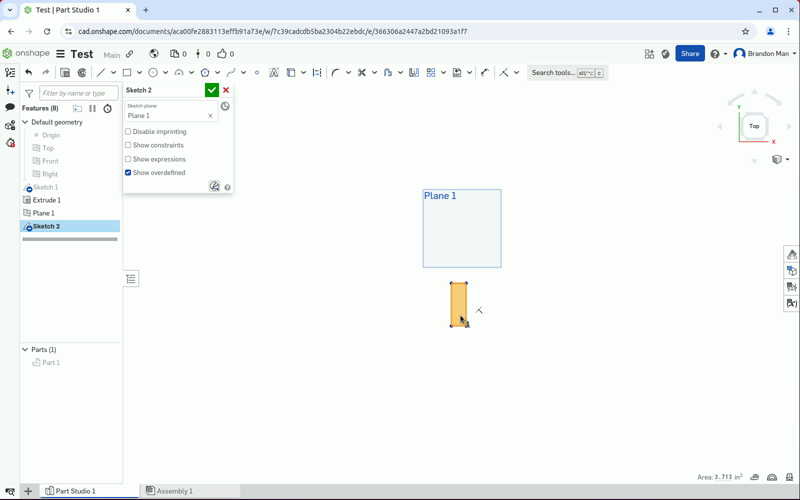
scroll(-6)
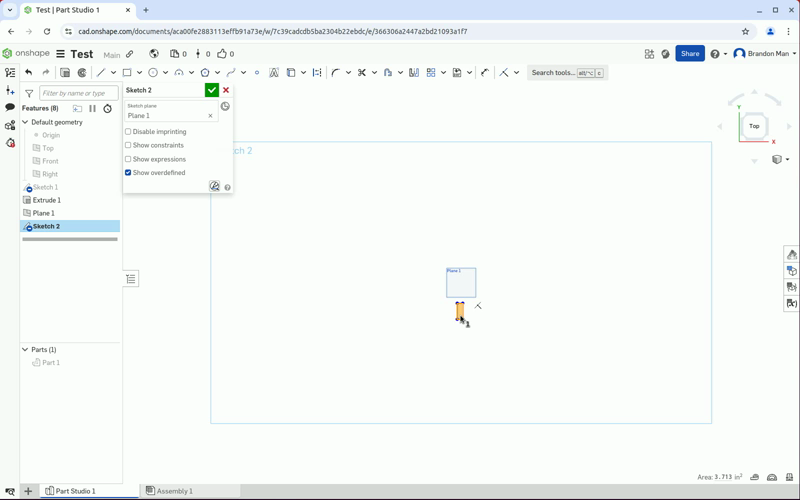
mouse_move(73, 352)
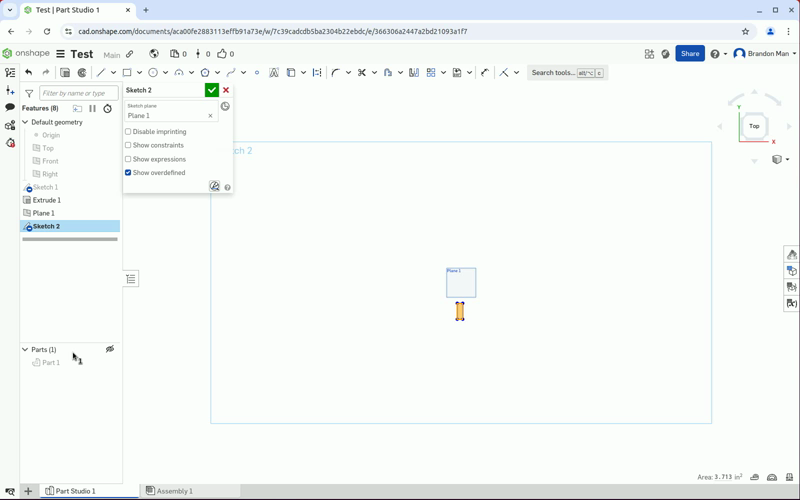
key(shift+y)
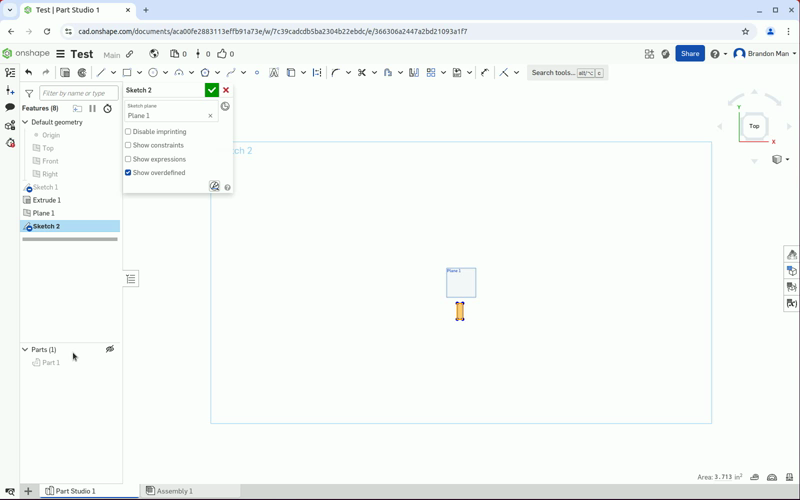
key(shift+e)
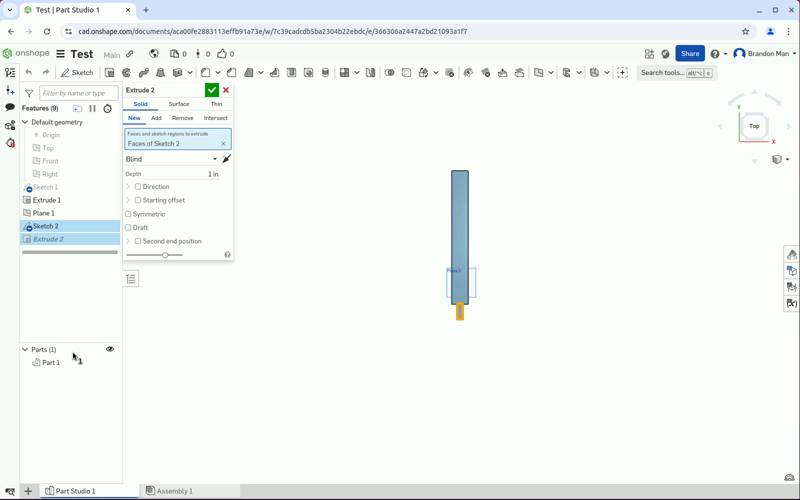
mouse_move(143, 106)
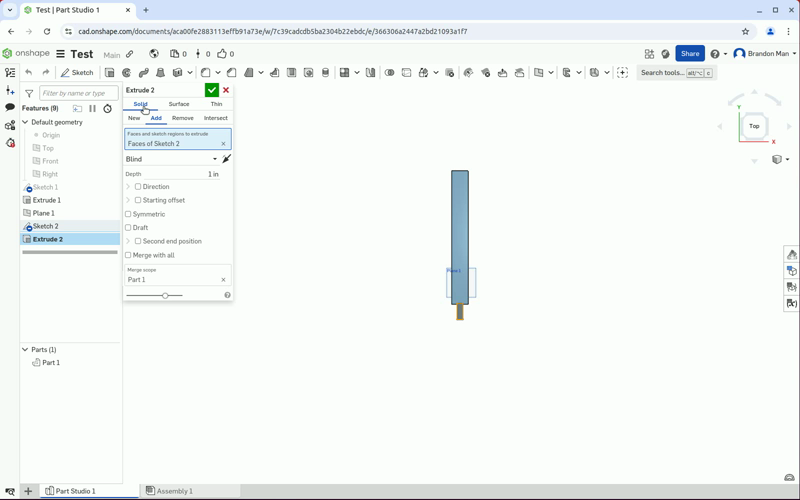
click(143, 106)
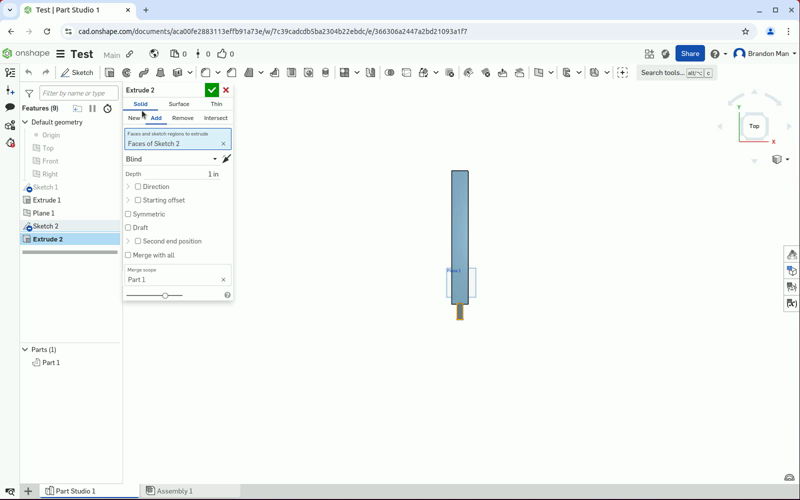
mouse_move(137, 120)
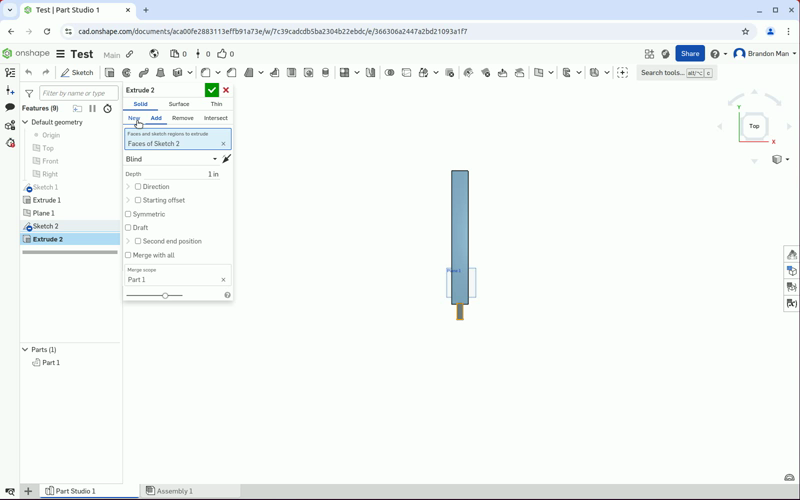
click(137, 120)
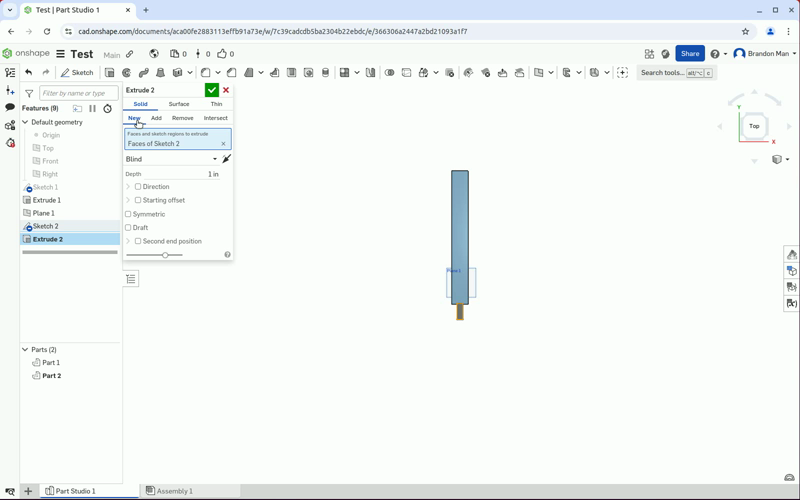
key(tab, 4)
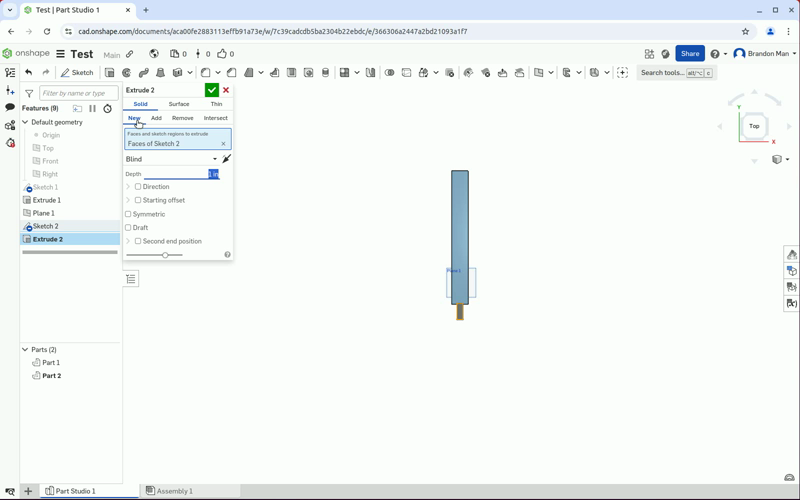
text(0.722)
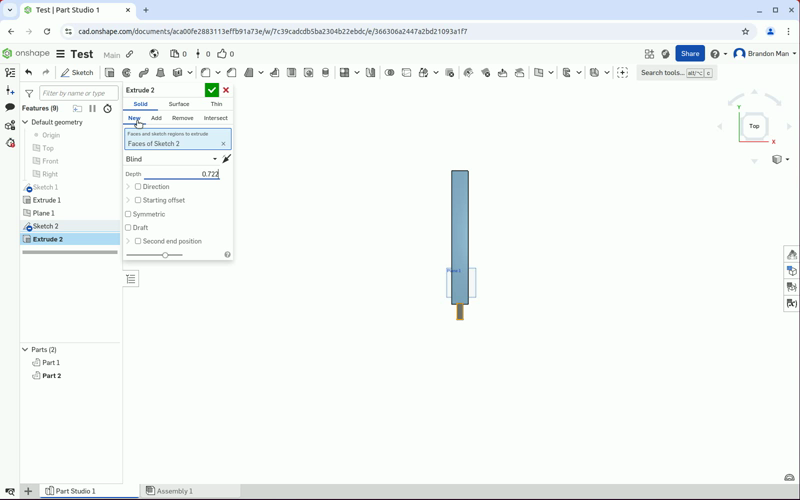
key(enter)
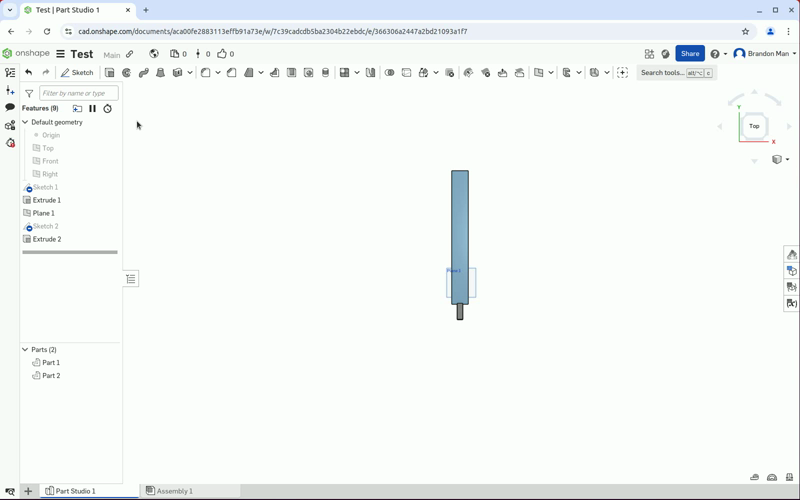
key(shift+h)
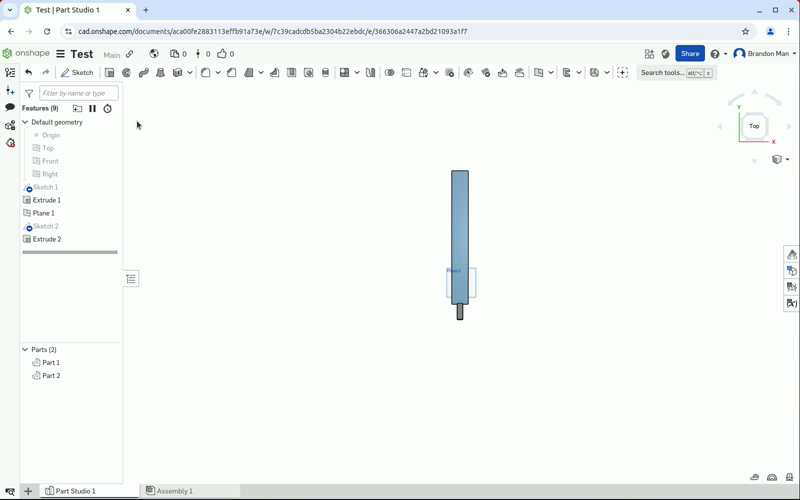
key(shift+h)
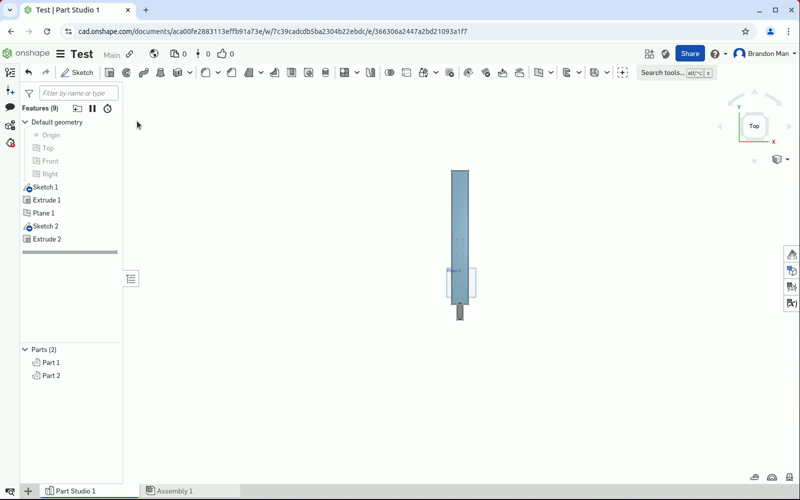
key(shift+7)
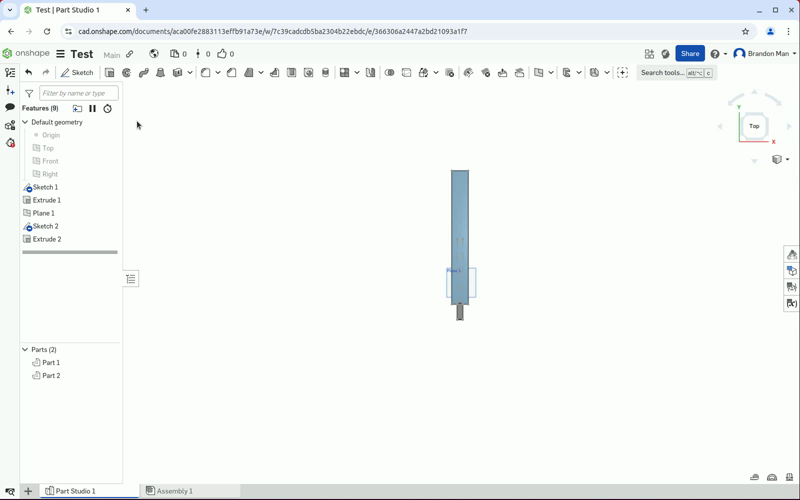
key(up, 3)
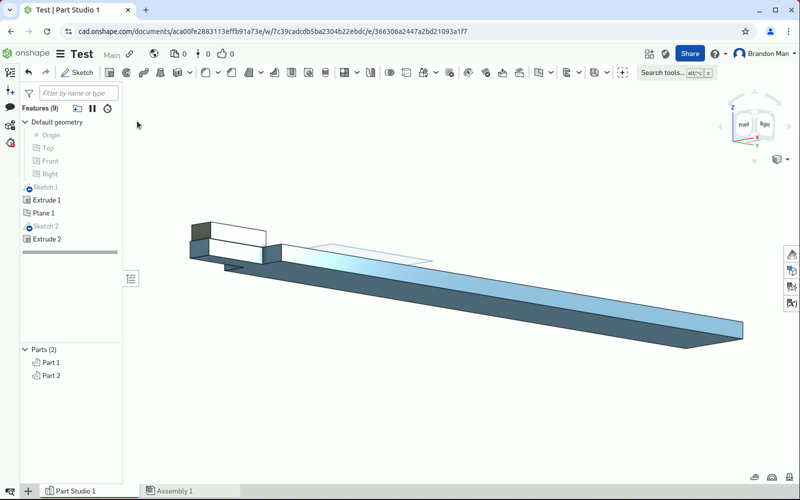
key(left, 3)
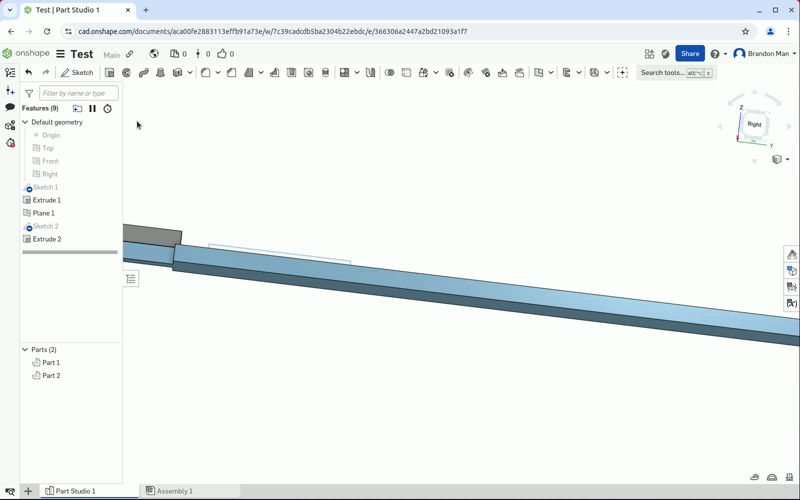
key(right, 3)
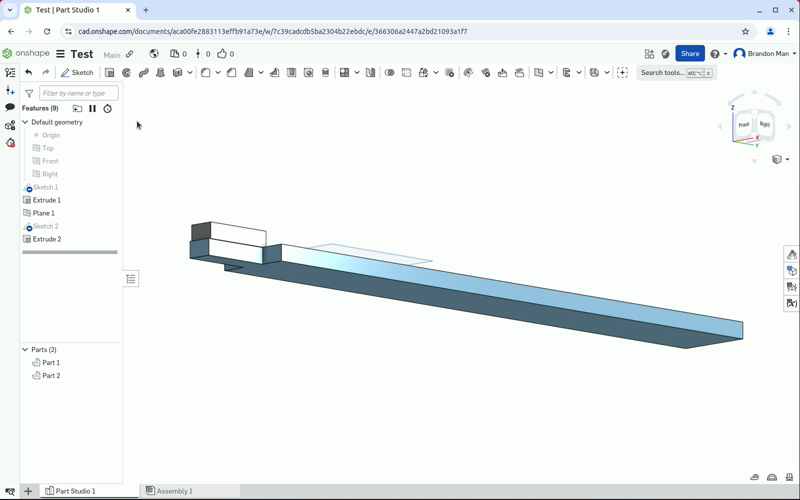
key(down, 3)
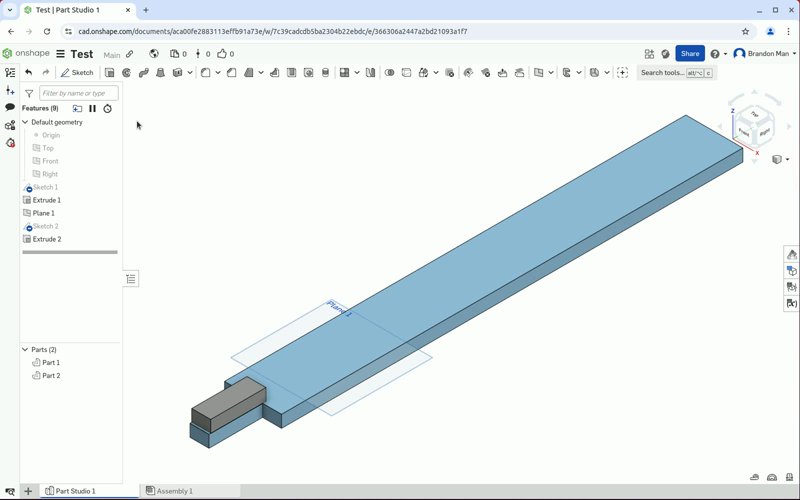
mouse_move(73, 189)
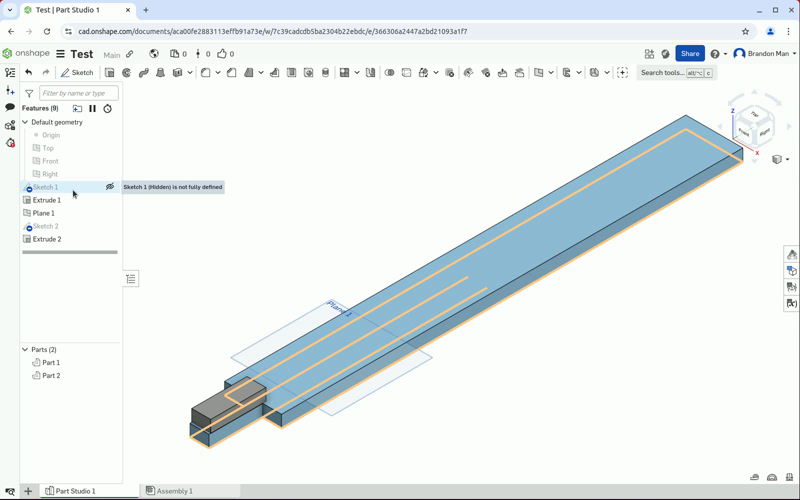
click(73, 189)